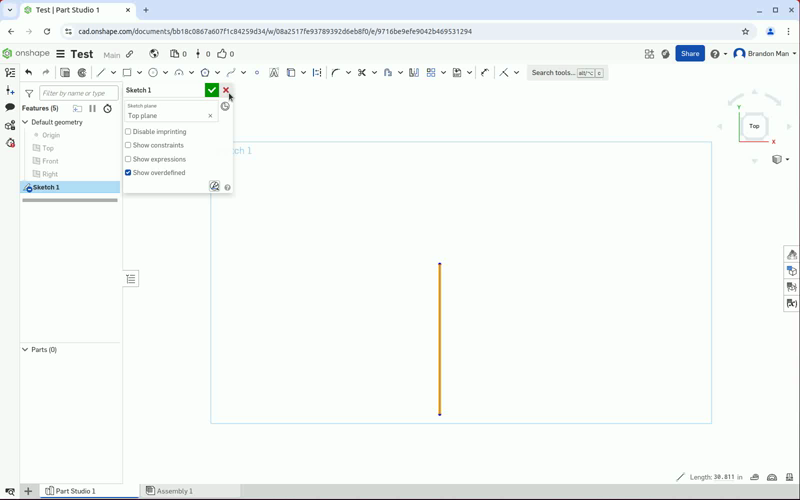
key(shift+h)
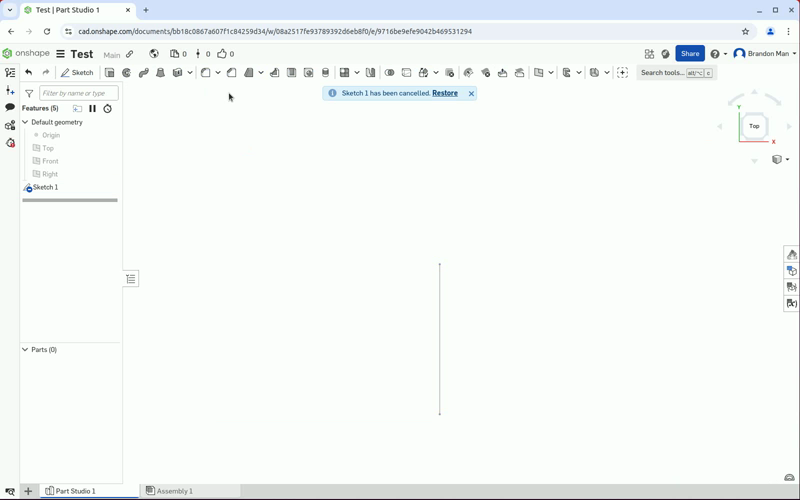
key(shift+s)
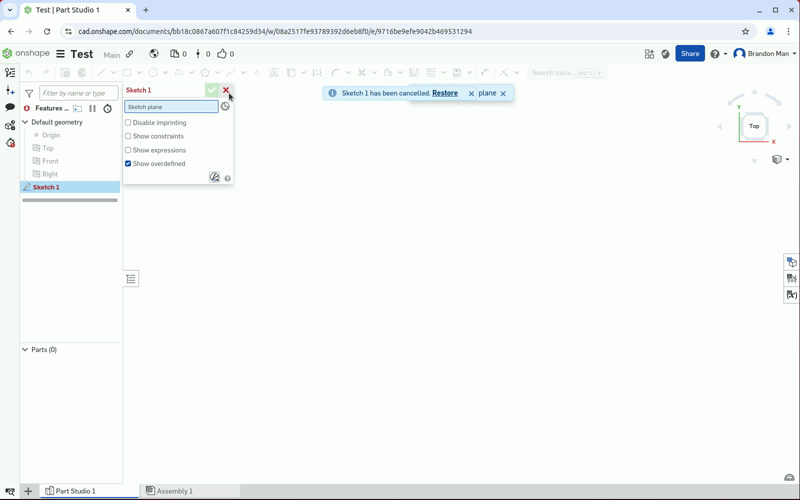
mouse_move(73, 150)
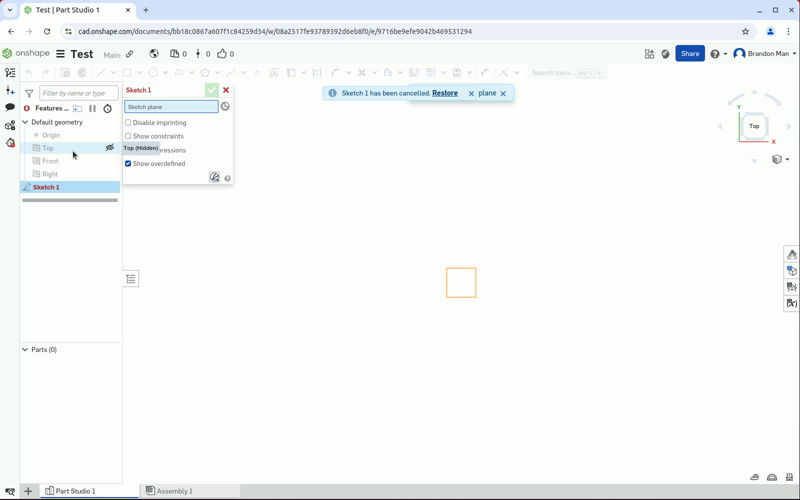
click(73, 150)
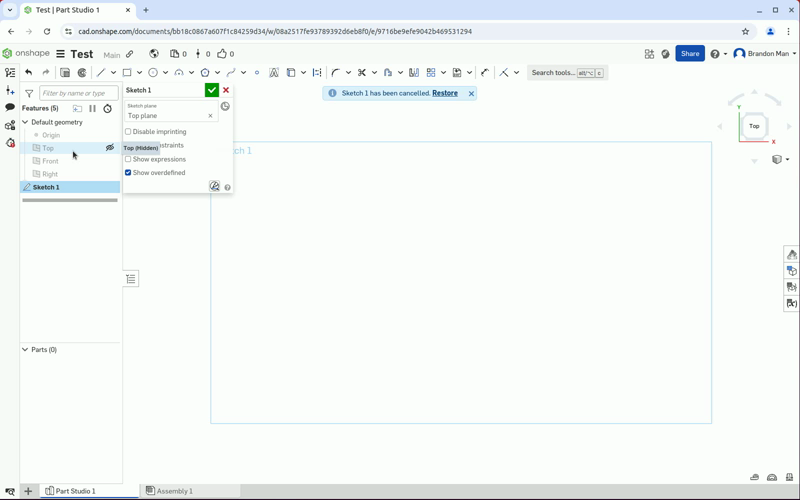
mouse_move(73, 352)
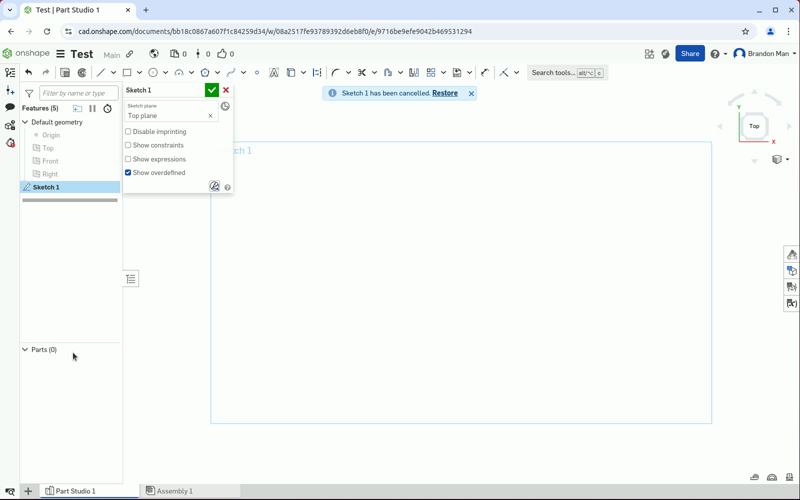
key(y)
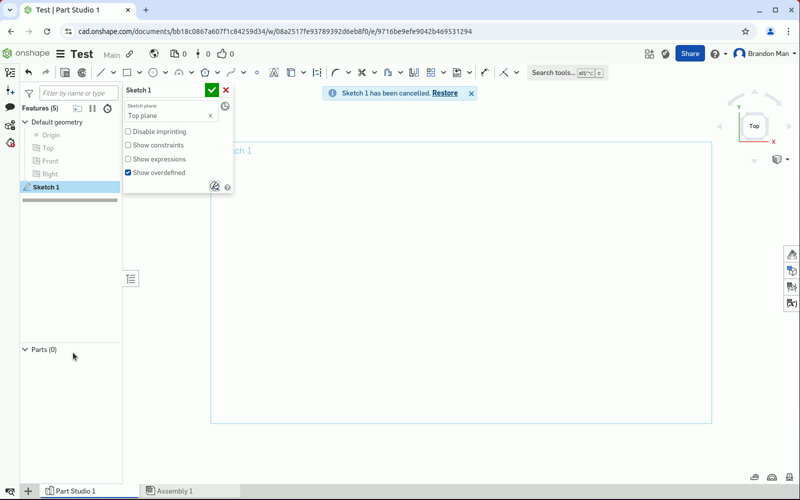
key(l)
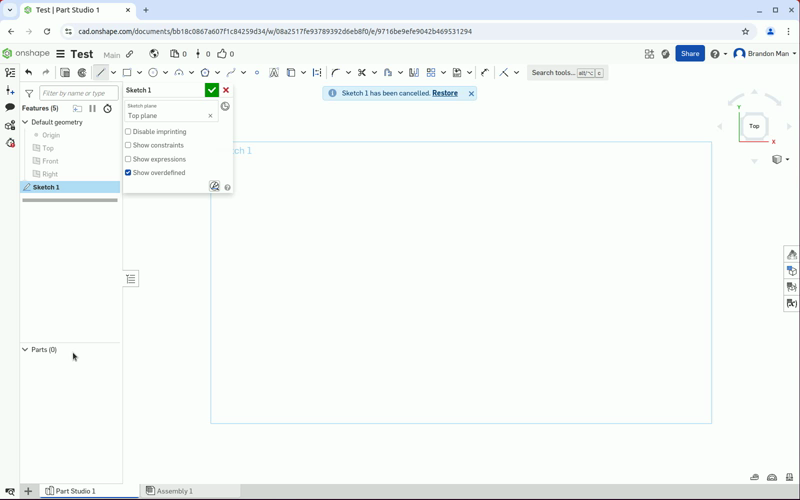
key_down(shift)
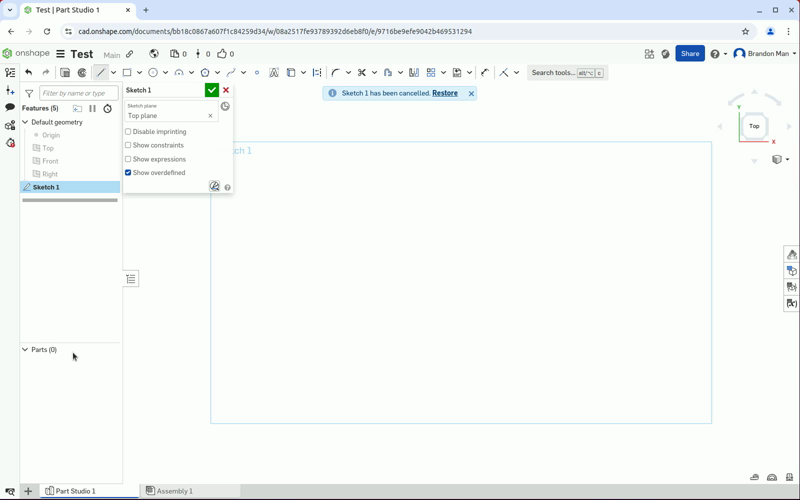
mouse_move(460, 395)
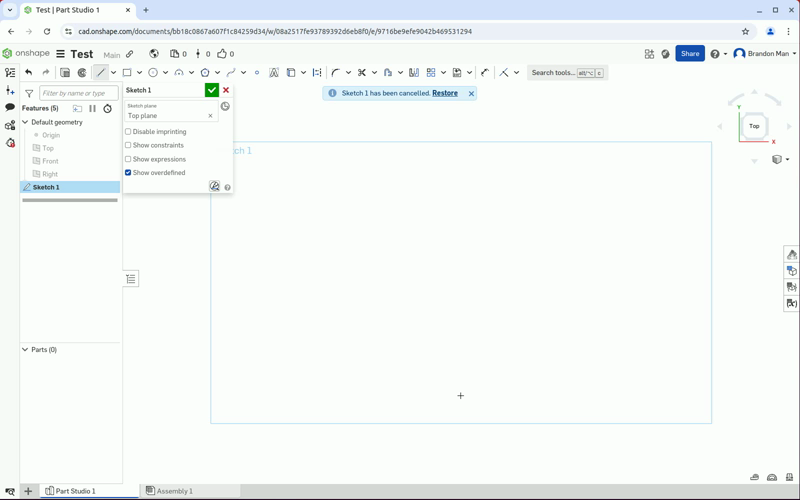
click(460, 395)
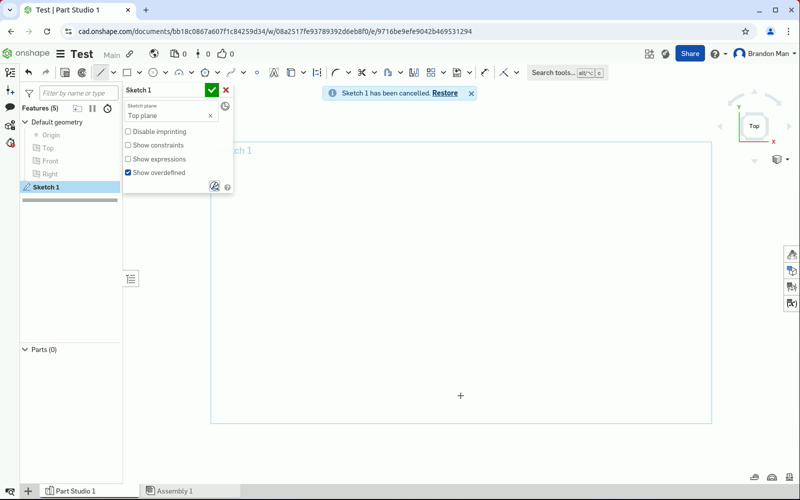
key_up(shift)
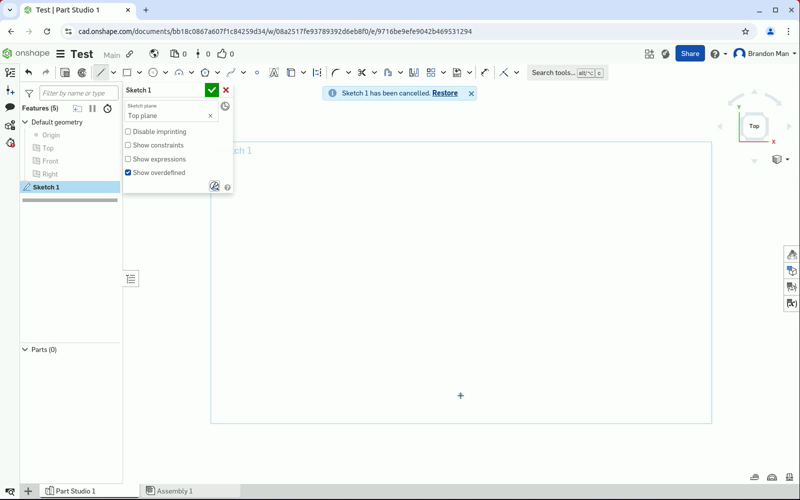
key_down(shift)
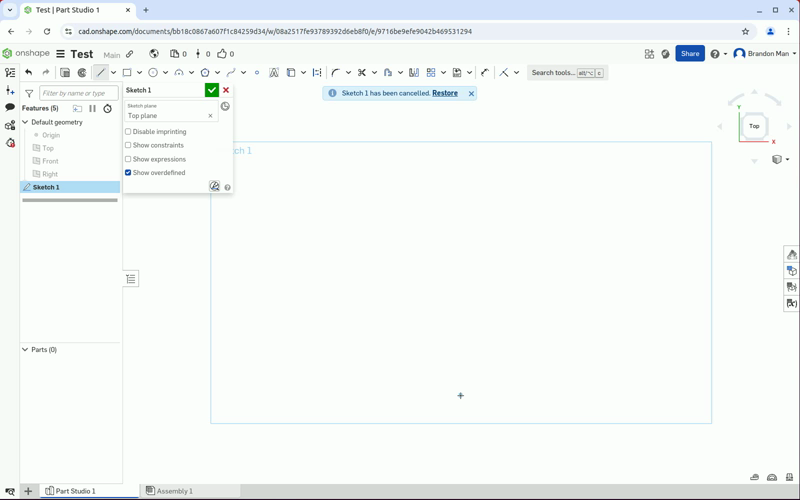
mouse_move(490, 395)
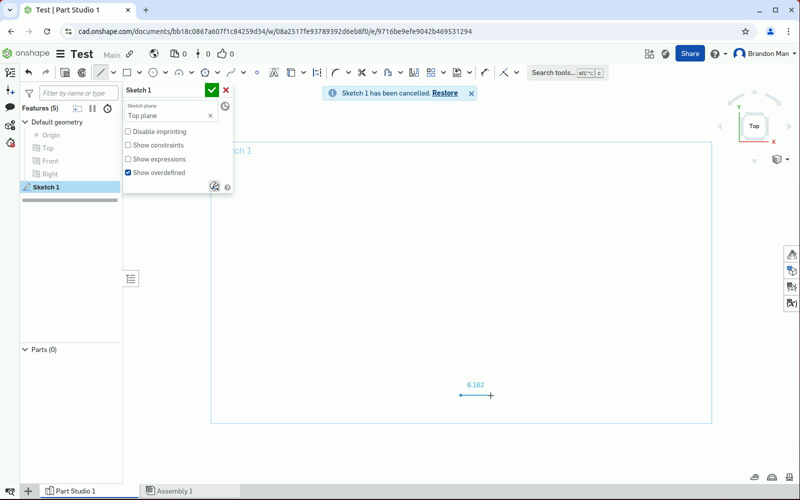
mouse_move(464, 395)
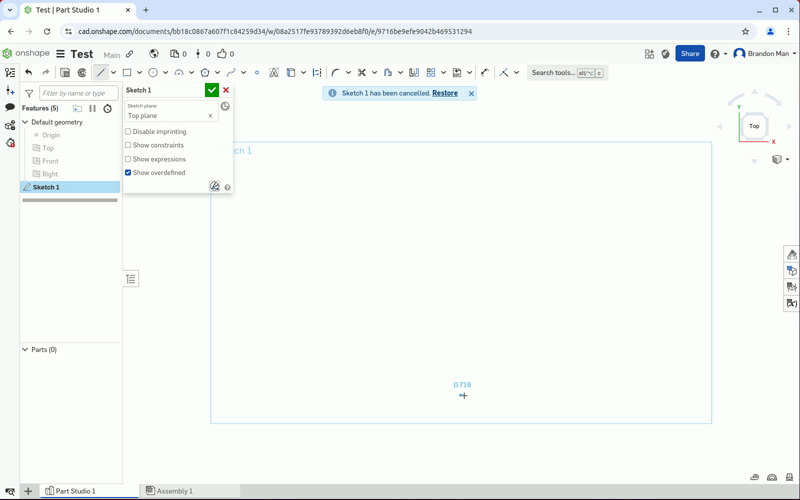
scroll(6)
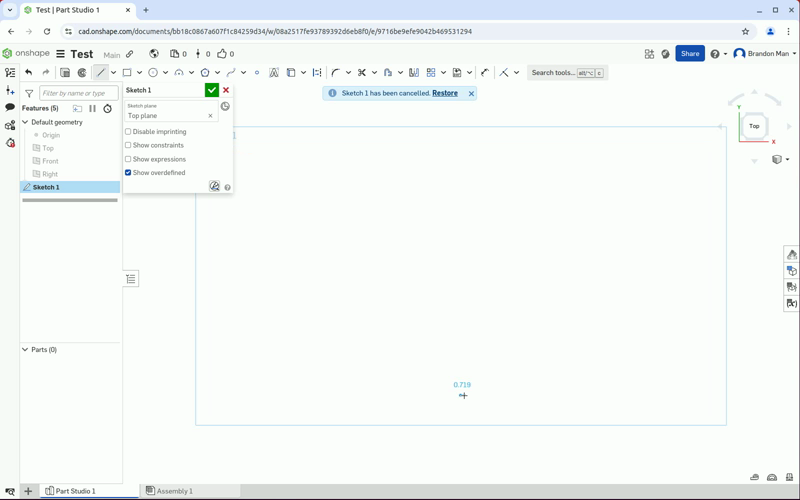
scroll(6)
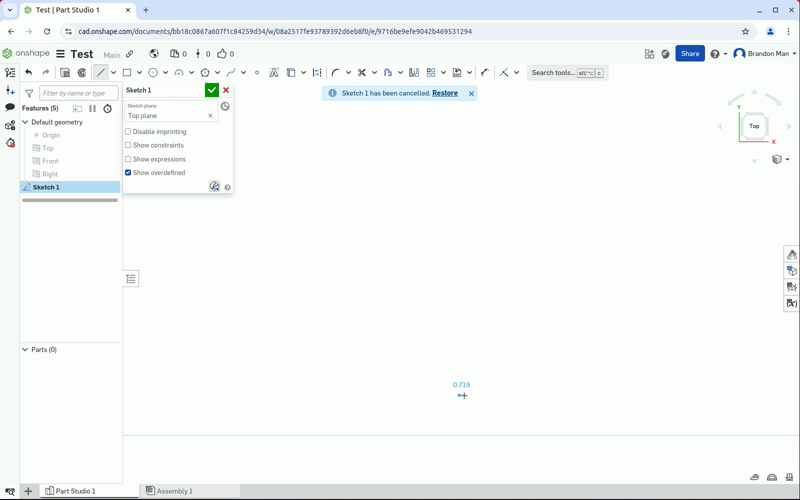
scroll(6)
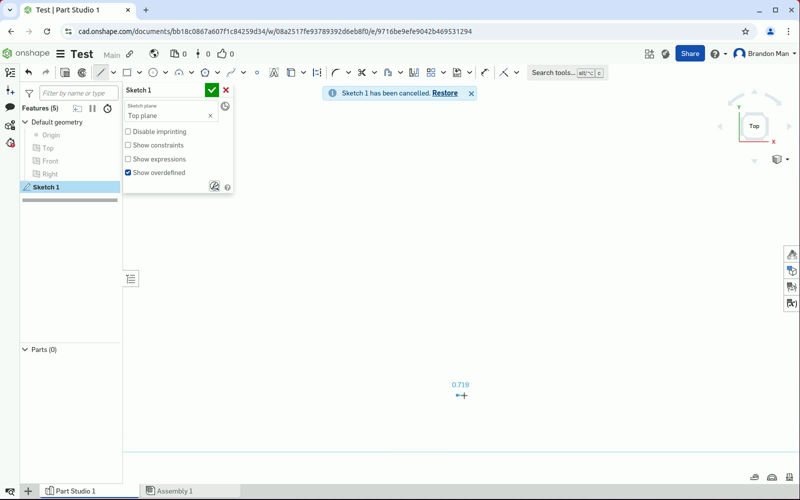
scroll(6)
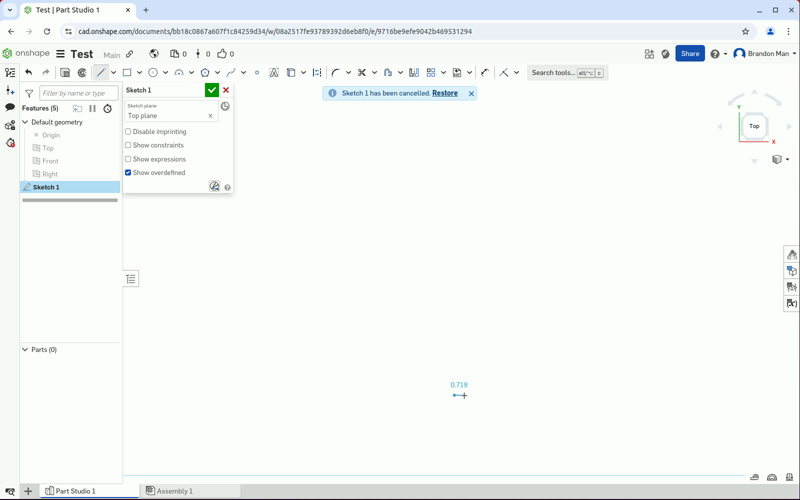
scroll(6)
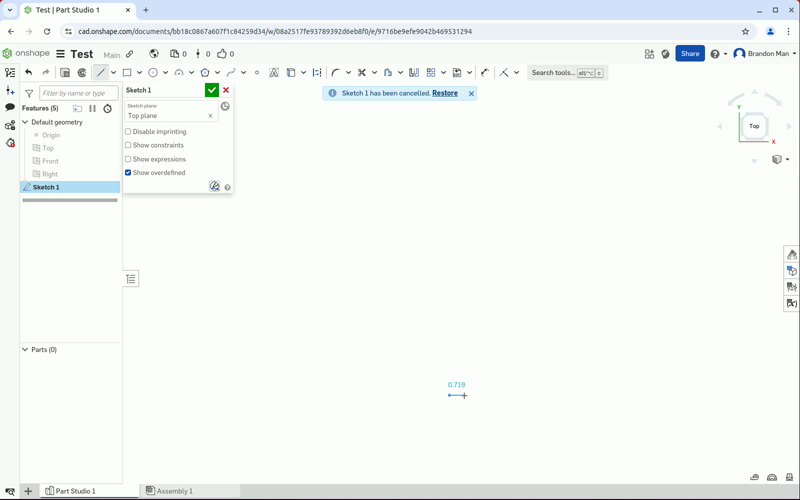
scroll(6)
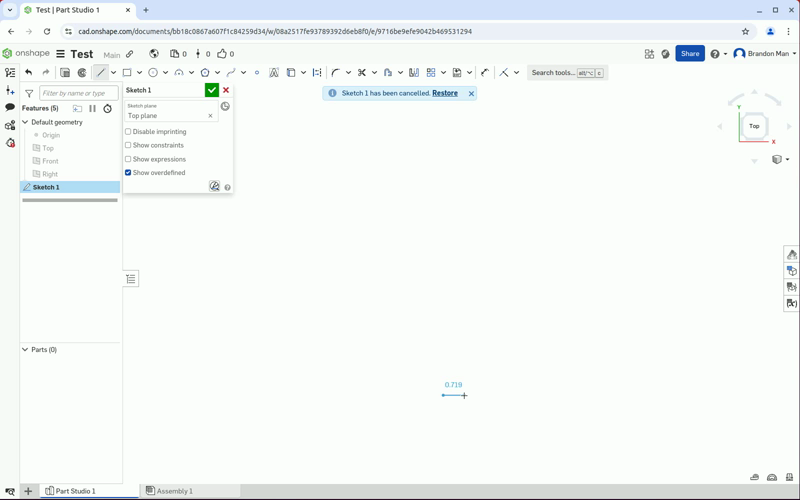
scroll(6)
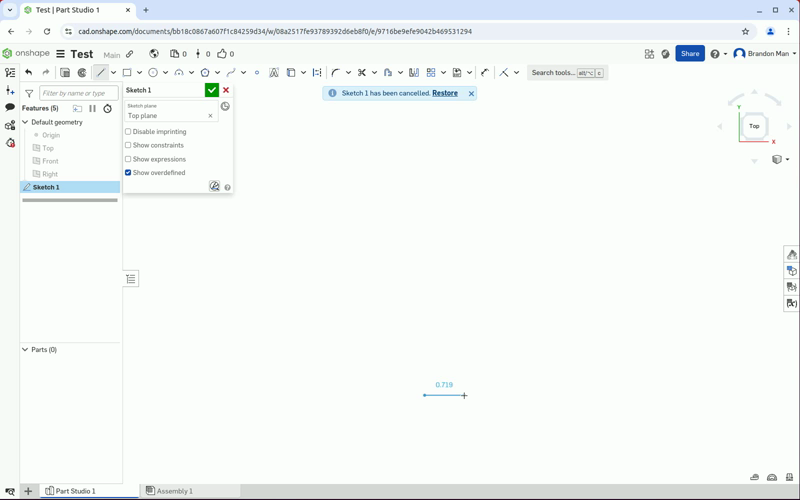
click(464, 395)
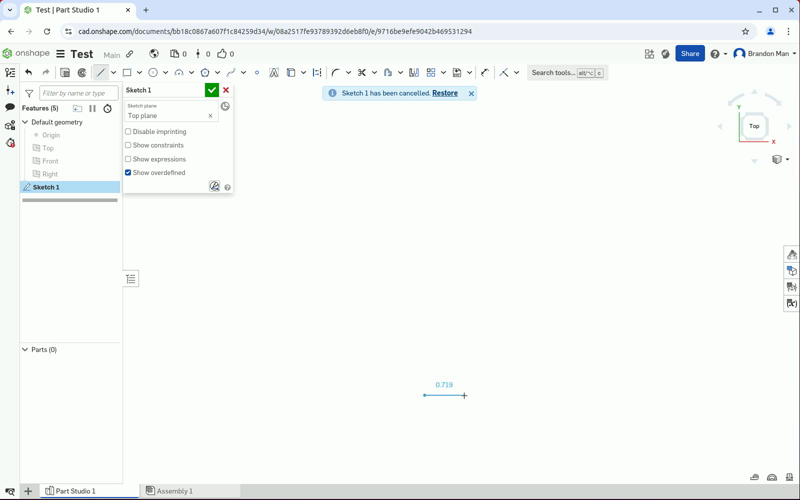
scroll(-6)
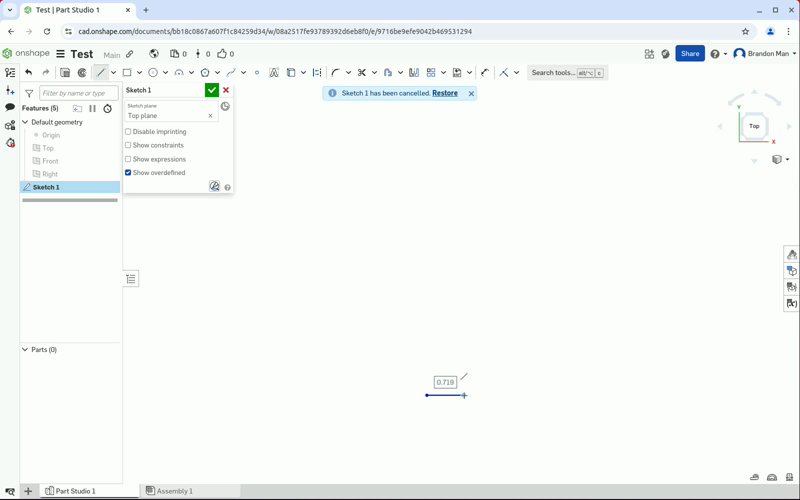
scroll(-6)
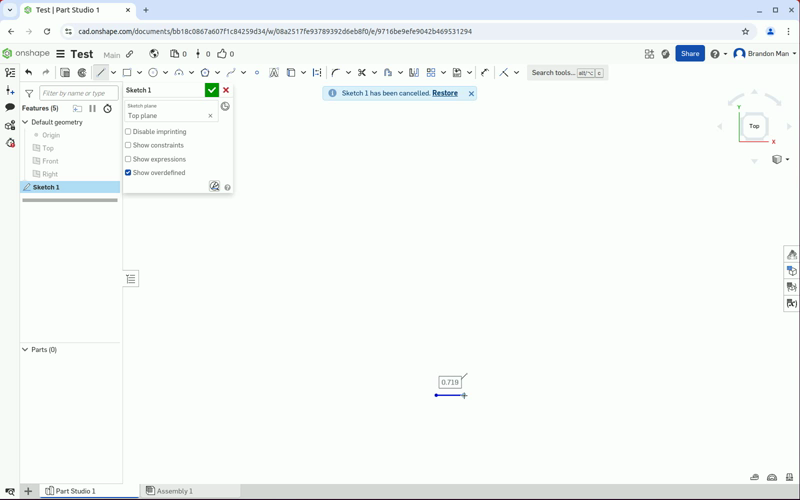
scroll(-6)
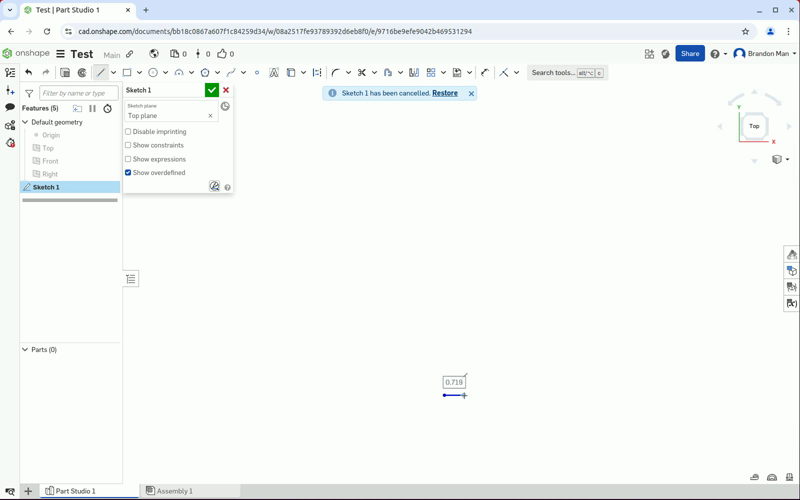
scroll(-6)
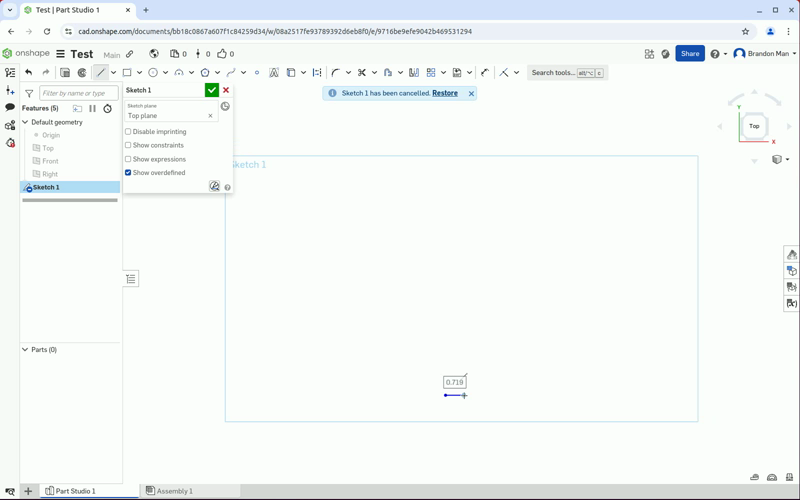
scroll(-6)
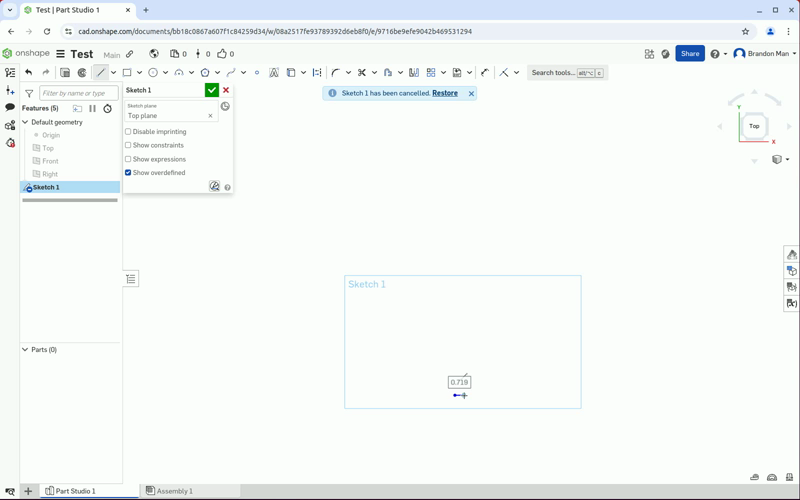
scroll(-6)
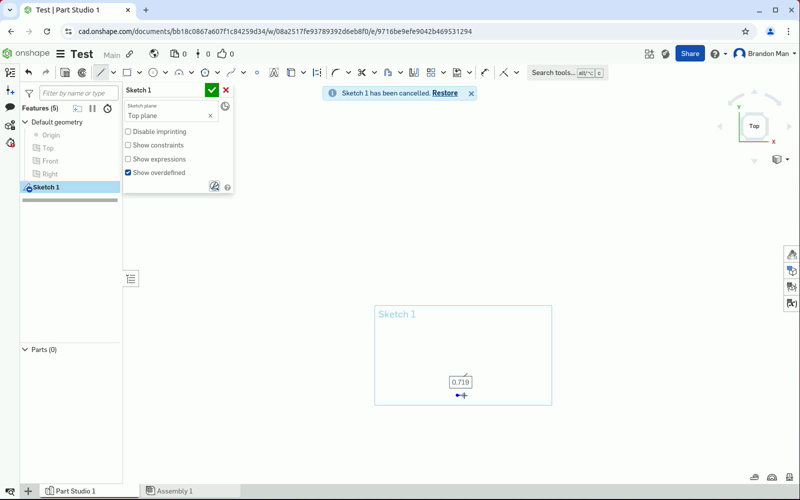
scroll(-6)
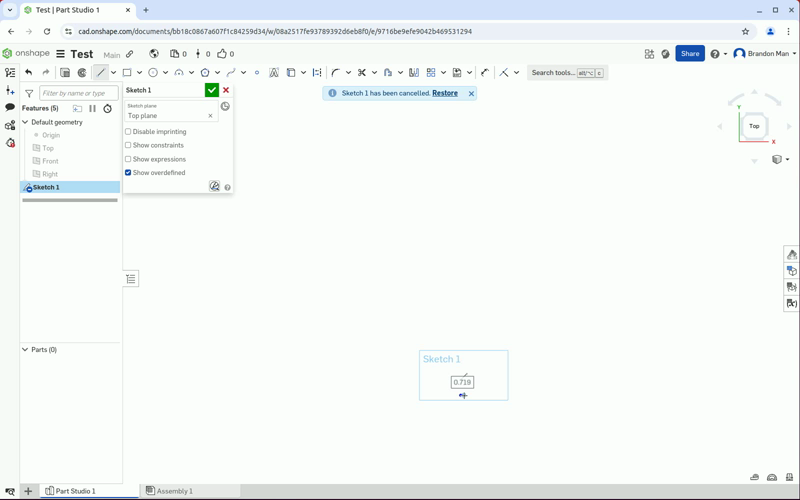
key_up(shift)
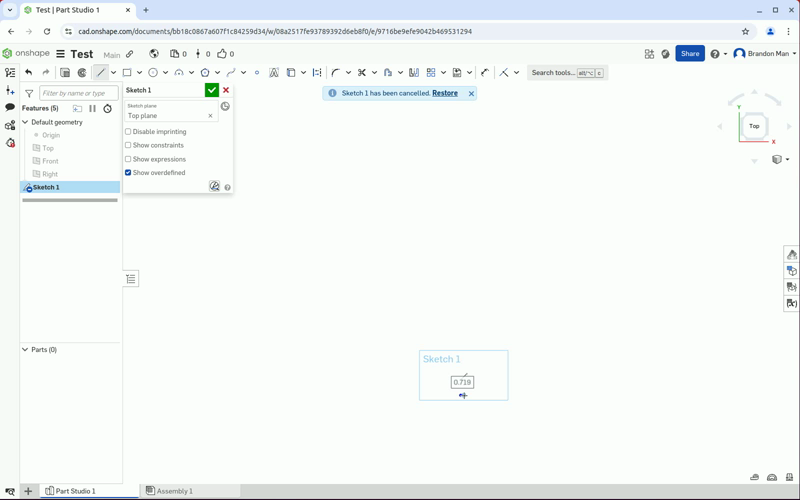
key_down(shift)
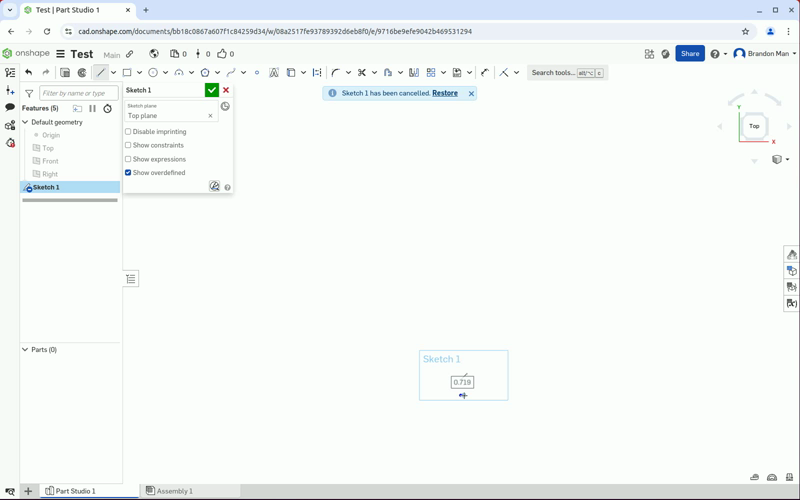
mouse_move(464, 282)
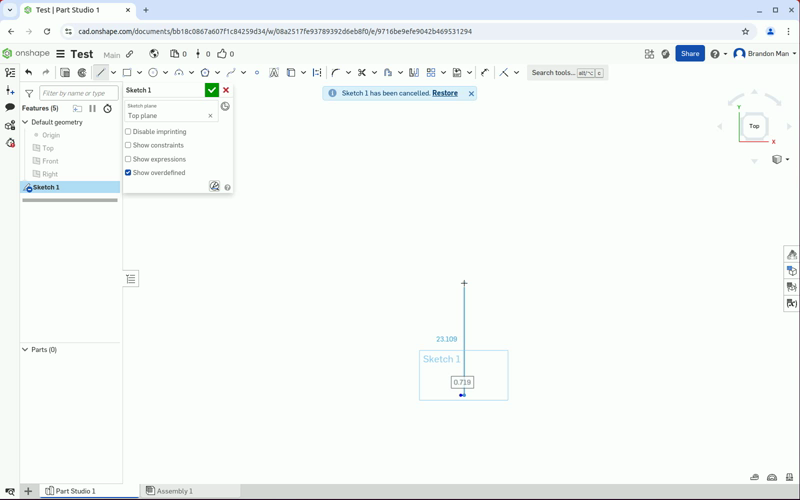
click(464, 282)
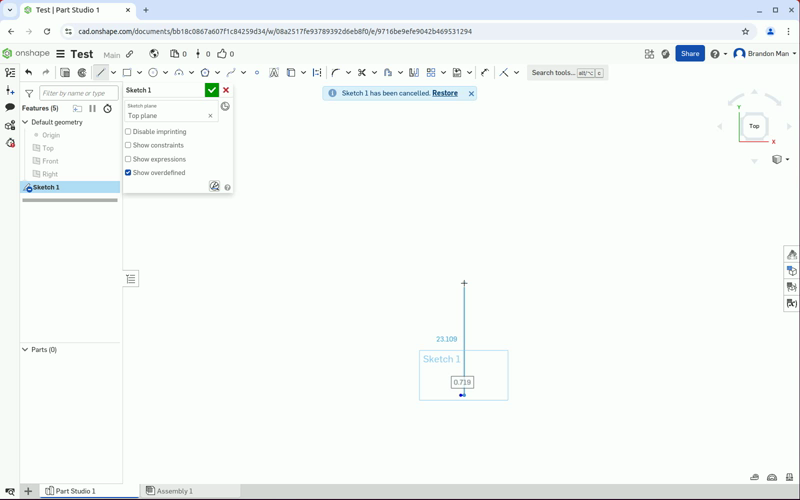
key_up(shift)
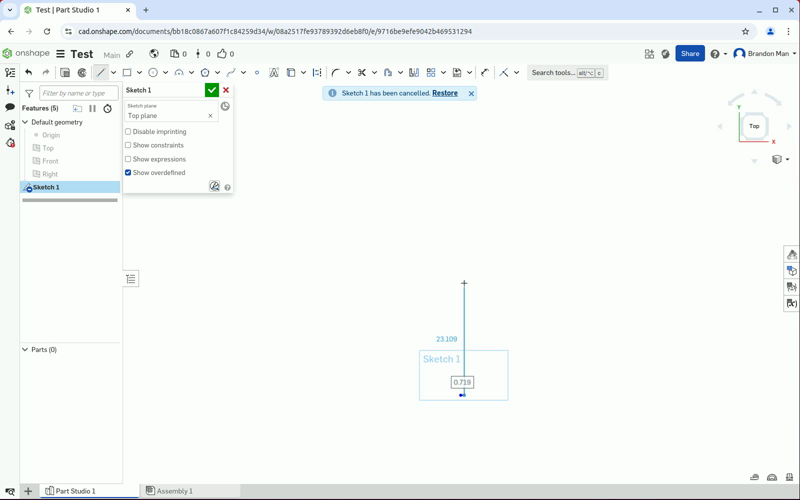
key_down(shift)
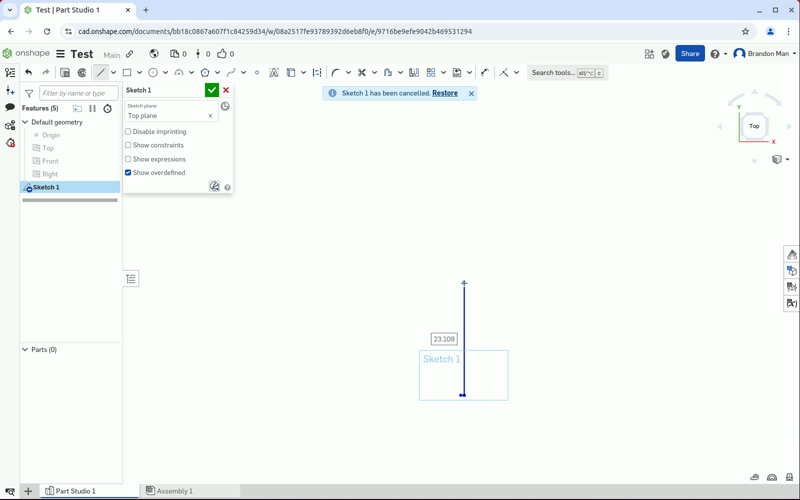
mouse_move(494, 282)
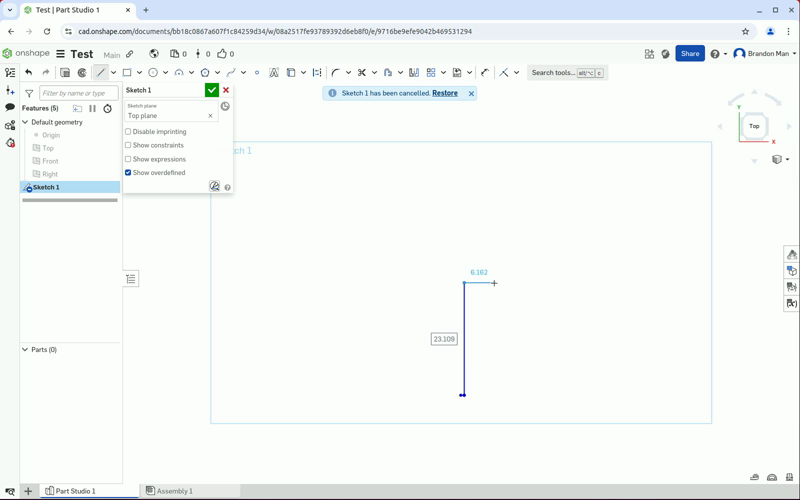
mouse_move(460, 282)
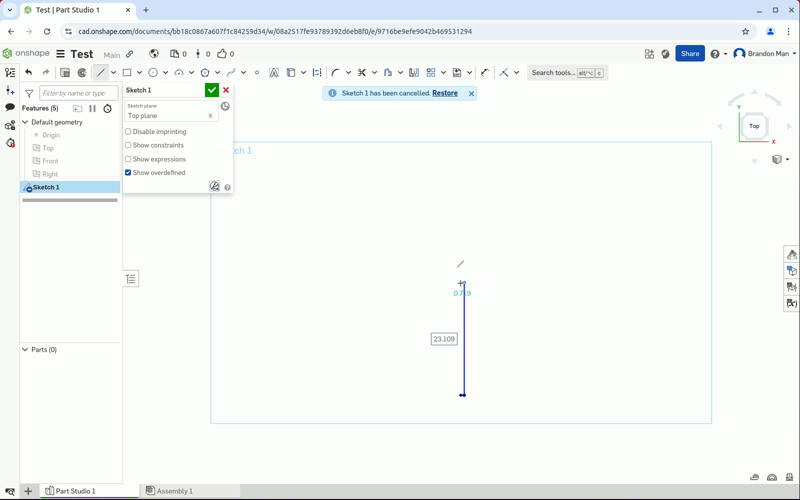
scroll(6)
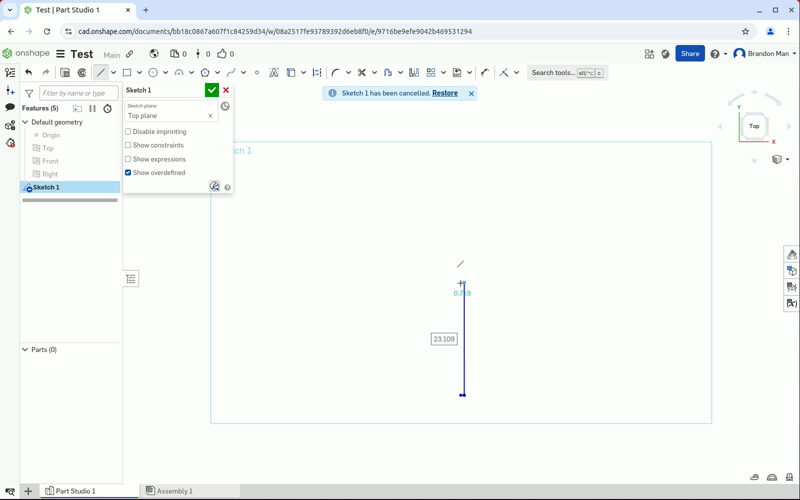
scroll(6)
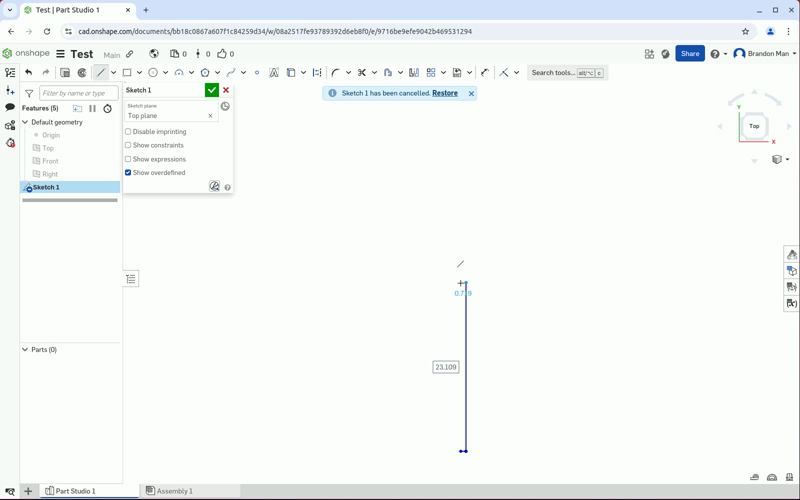
scroll(6)
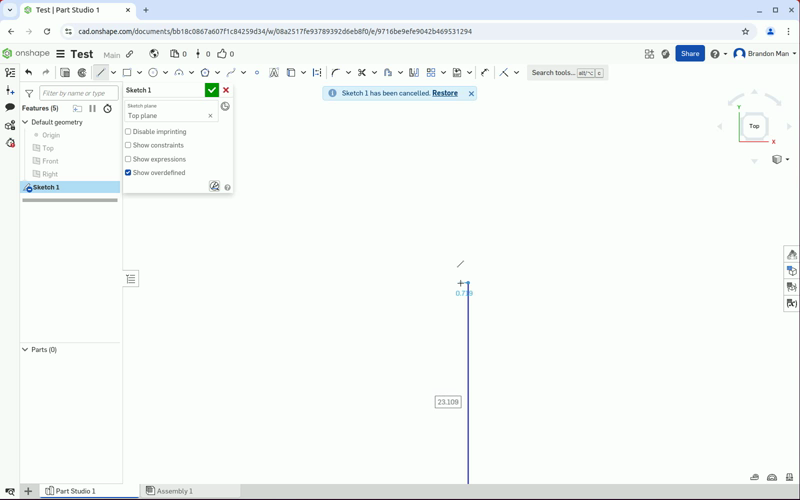
scroll(6)
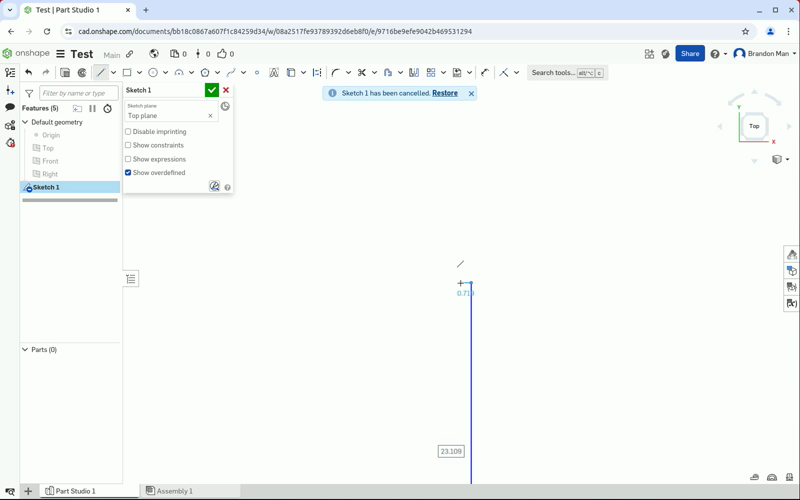
scroll(6)
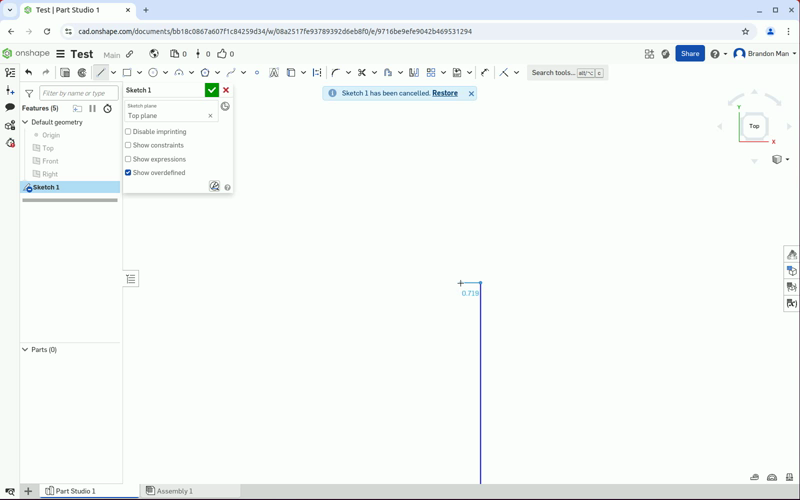
scroll(6)
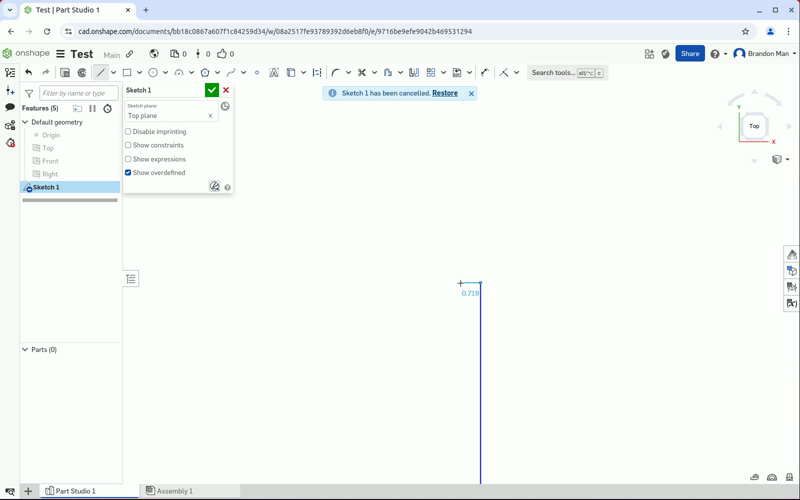
scroll(6)
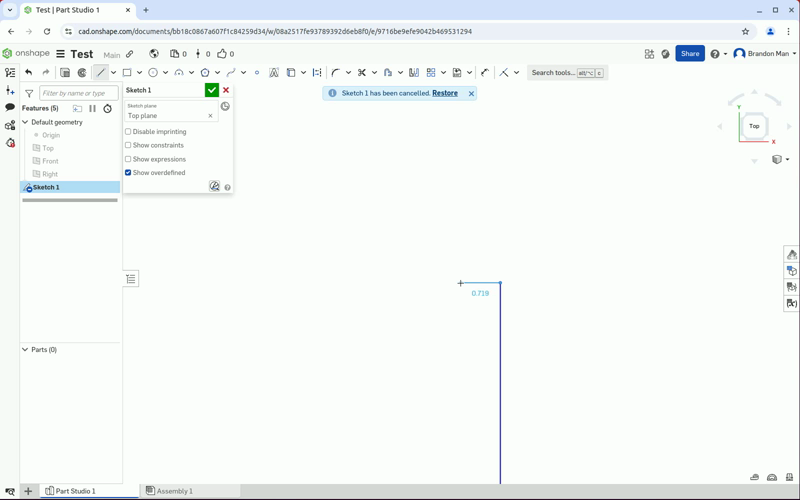
click(460, 282)
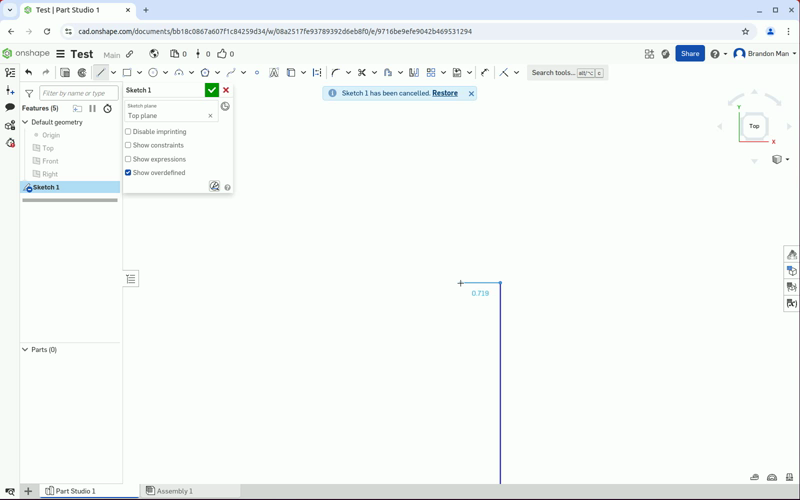
scroll(-6)
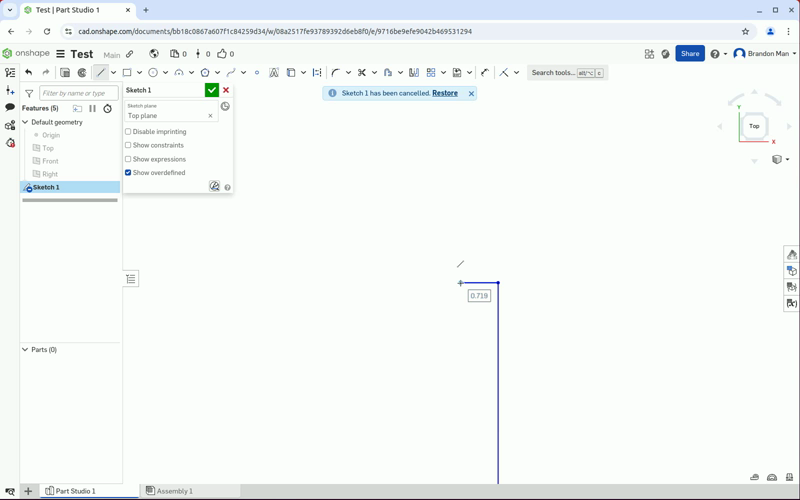
scroll(-6)
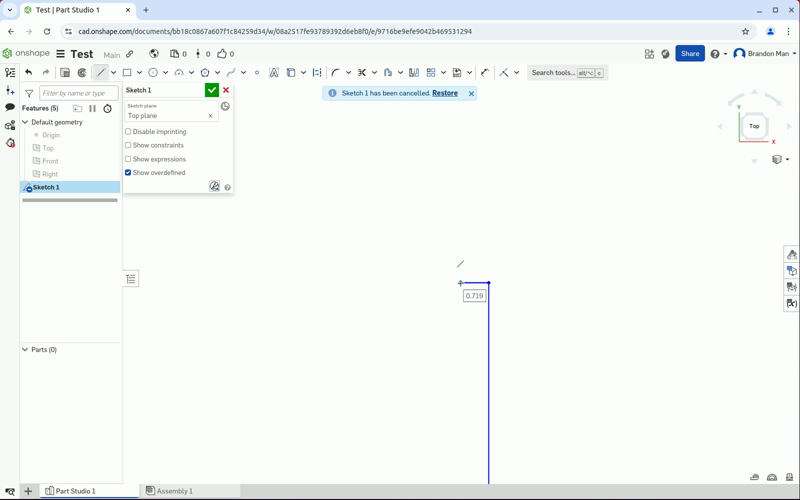
scroll(-6)
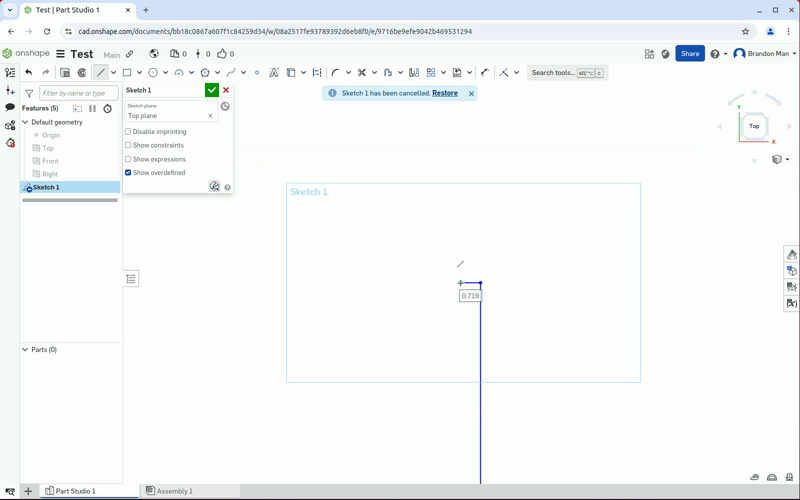
scroll(-6)
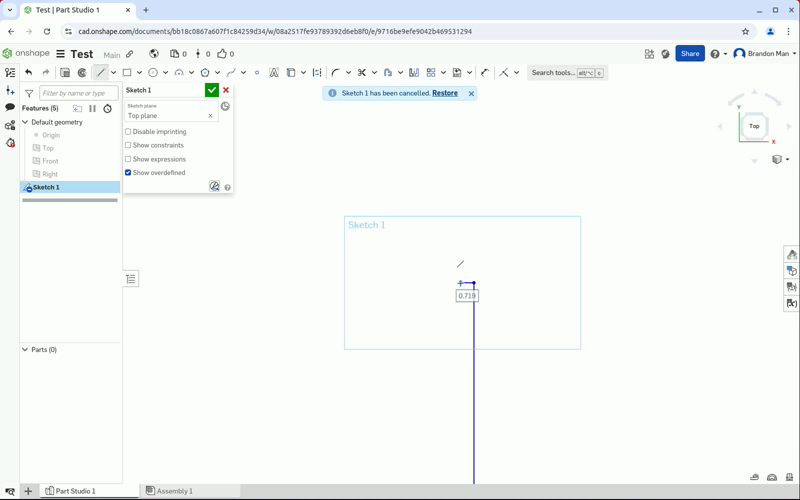
scroll(-6)
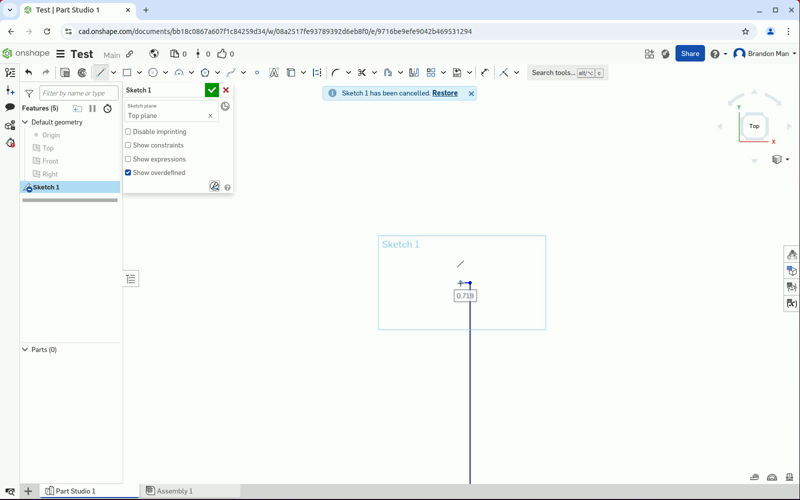
scroll(-6)
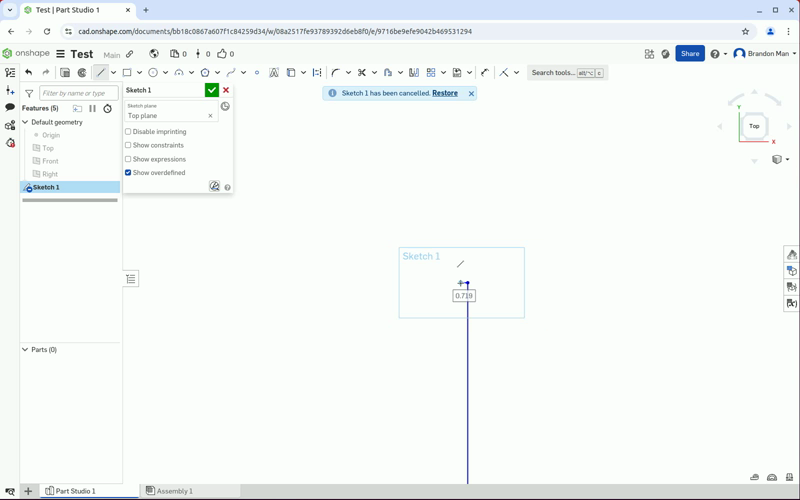
scroll(-6)
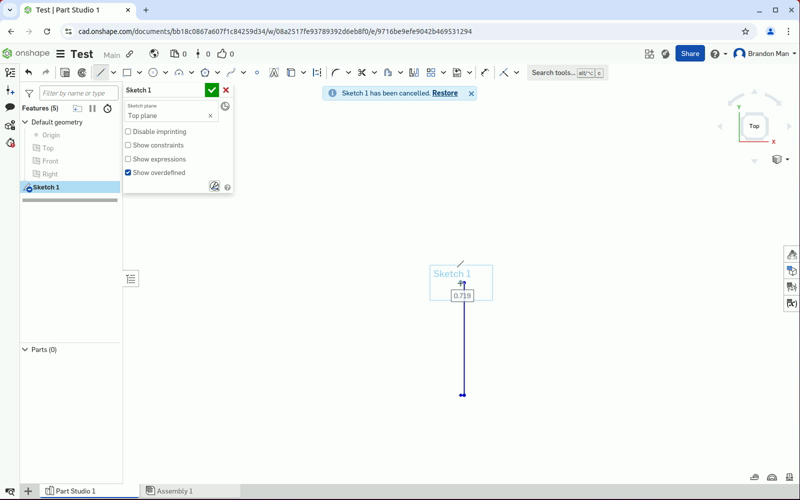
key_up(shift)
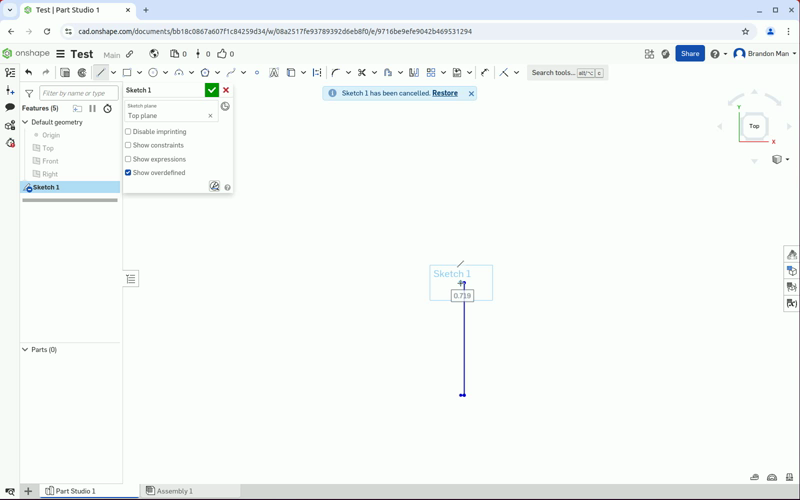
key_down(shift)
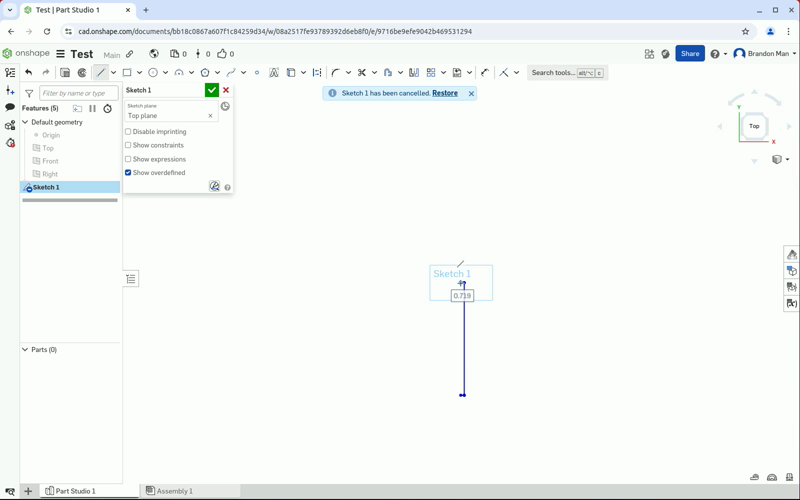
mouse_move(460, 395)
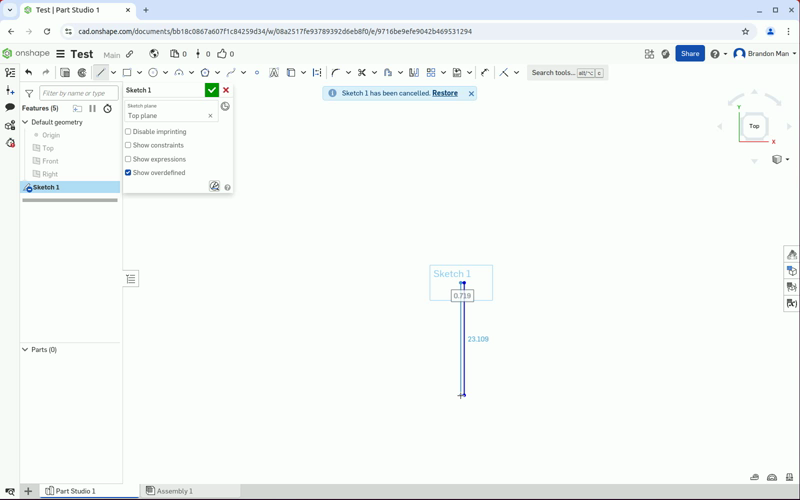
scroll(6)
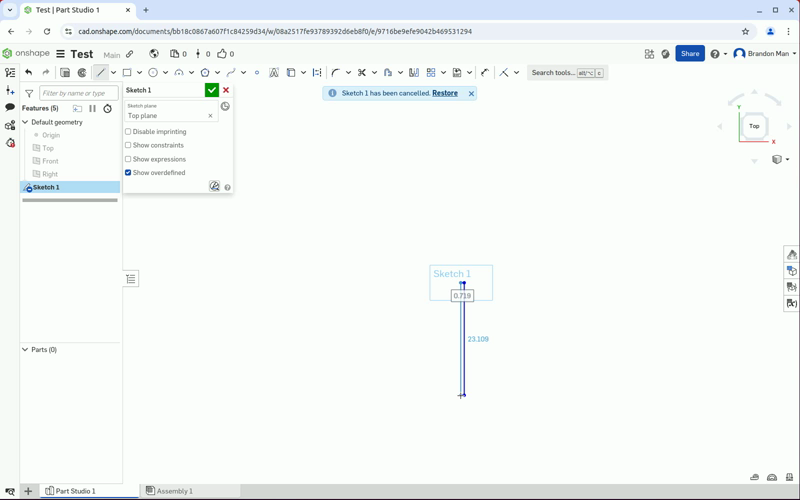
scroll(6)
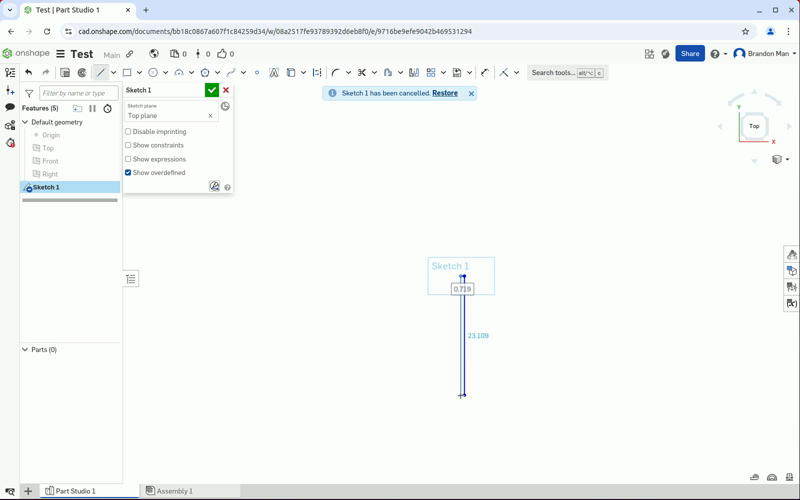
scroll(6)
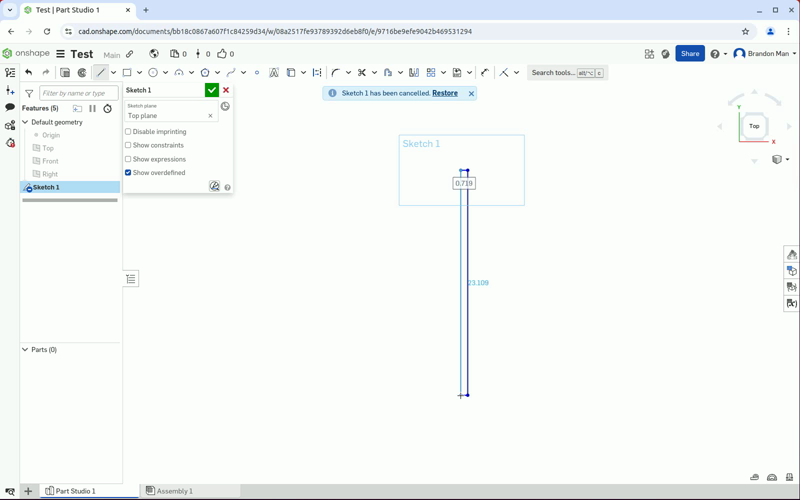
scroll(6)
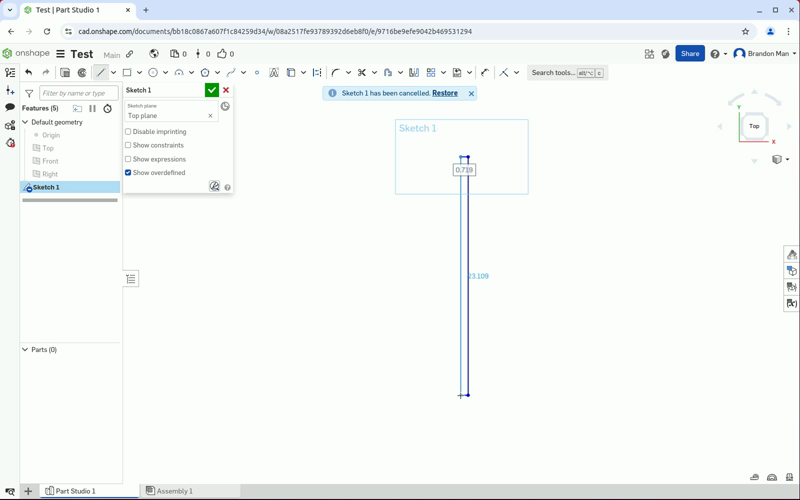
scroll(6)
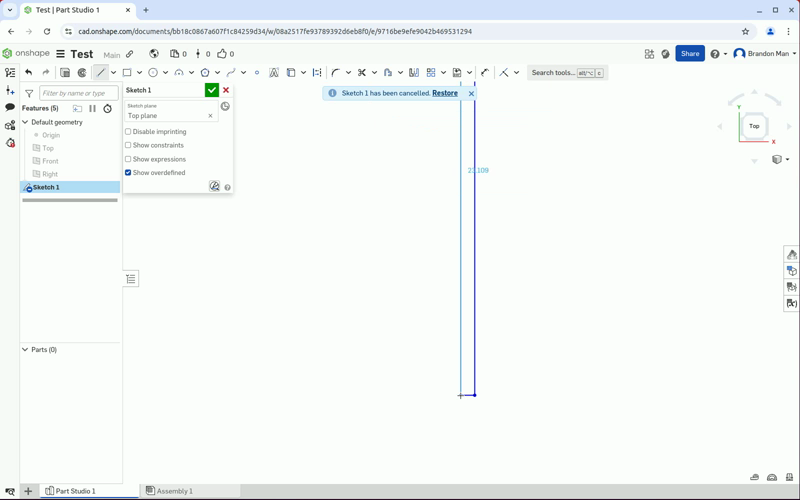
scroll(6)
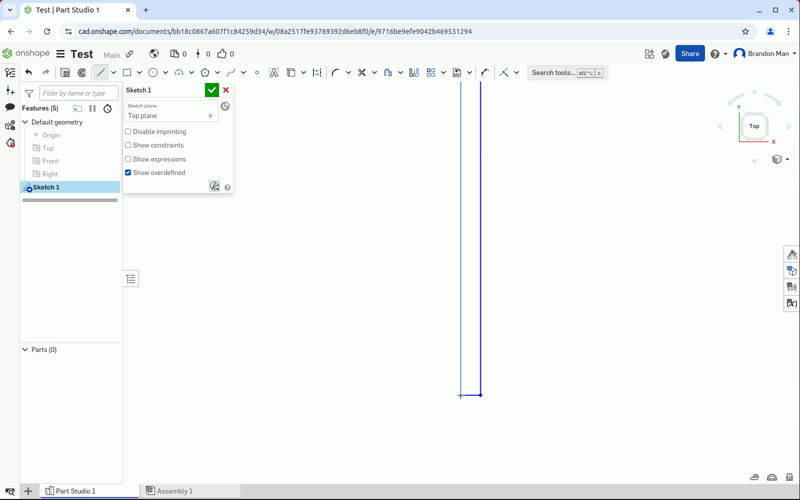
scroll(6)
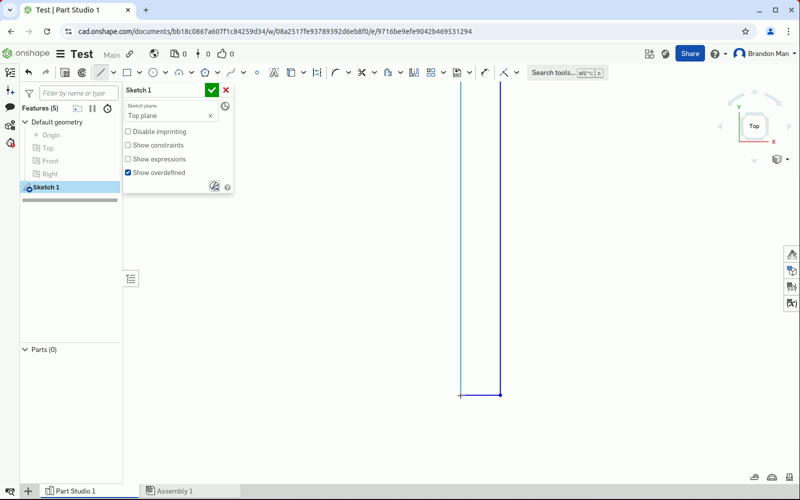
key_up(shift)
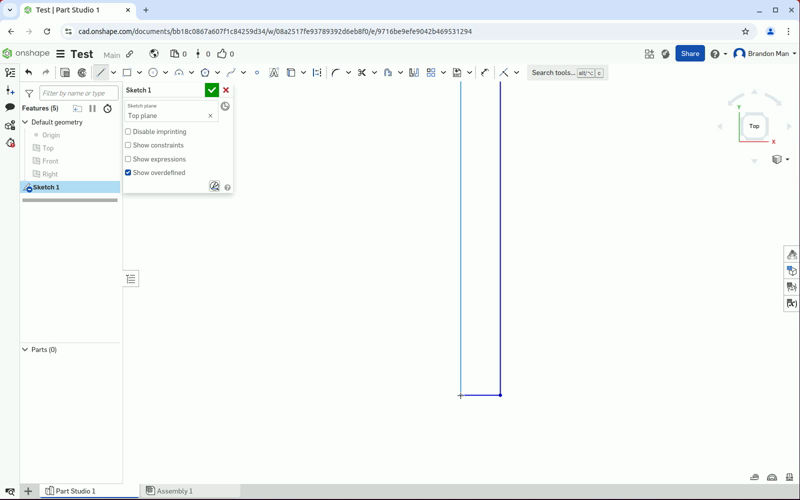
click(460, 395)
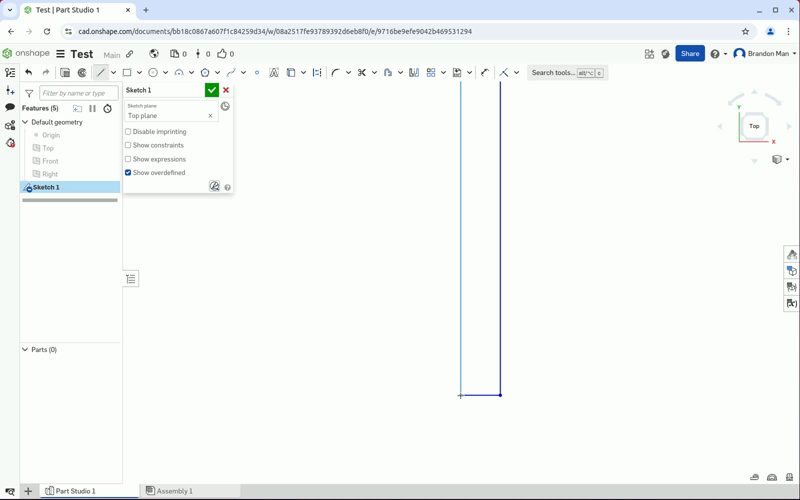
scroll(-6)
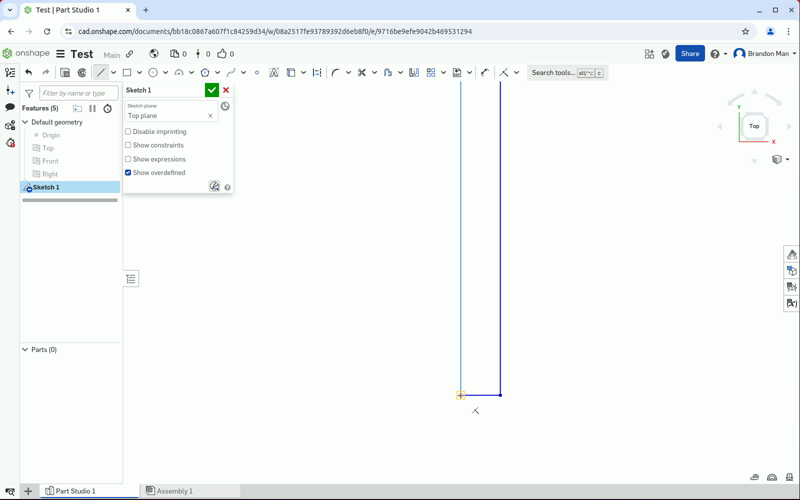
scroll(-6)
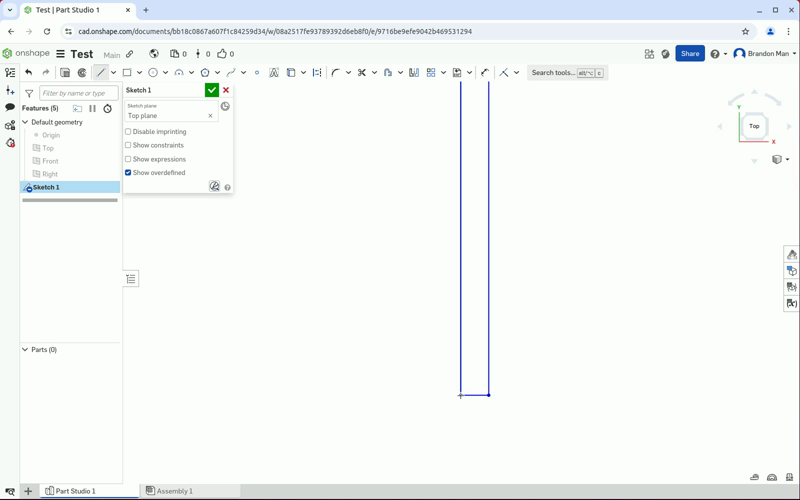
scroll(-6)
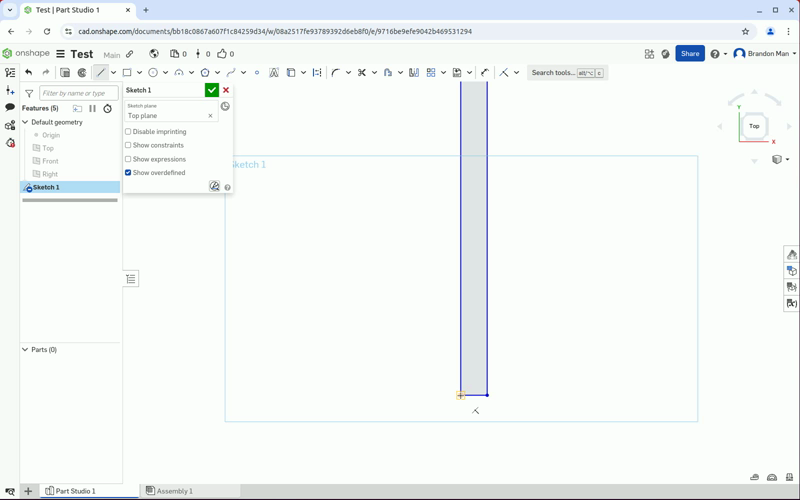
scroll(-6)
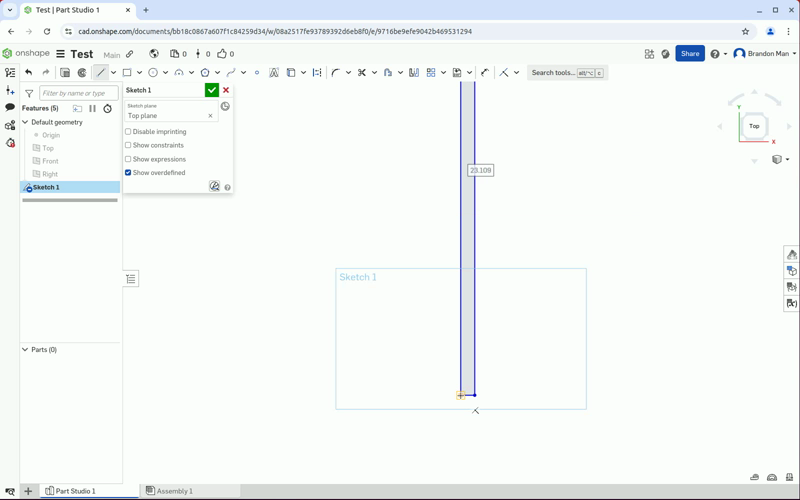
scroll(-6)
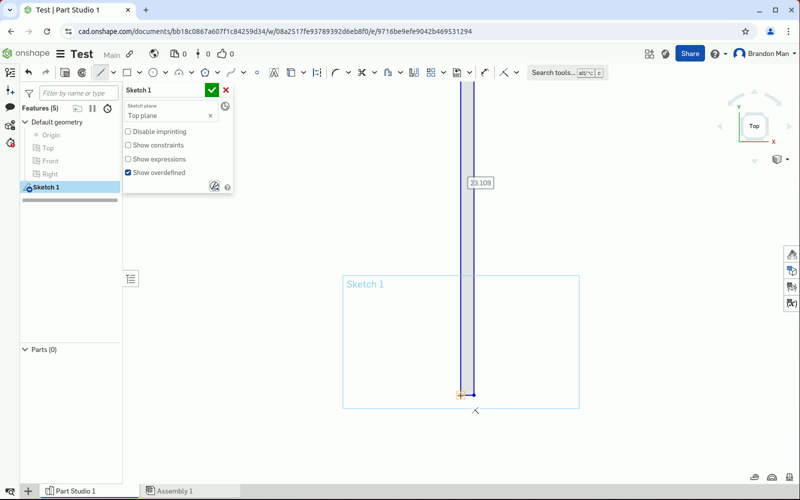
scroll(-6)
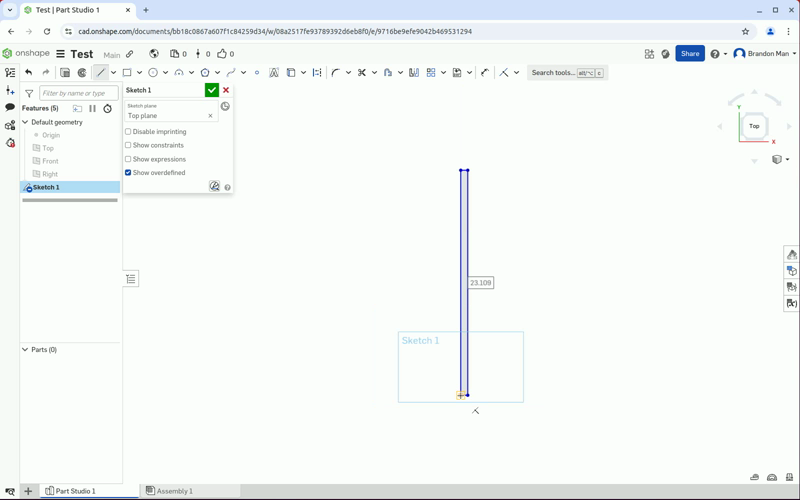
scroll(-6)
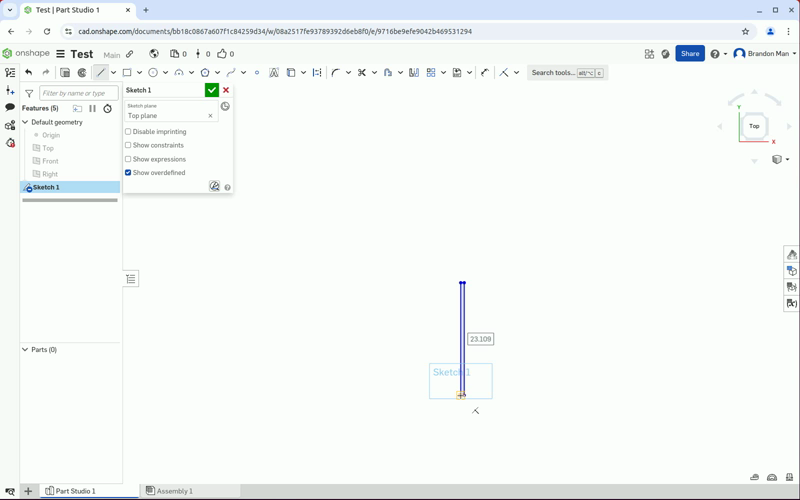
key(esc)
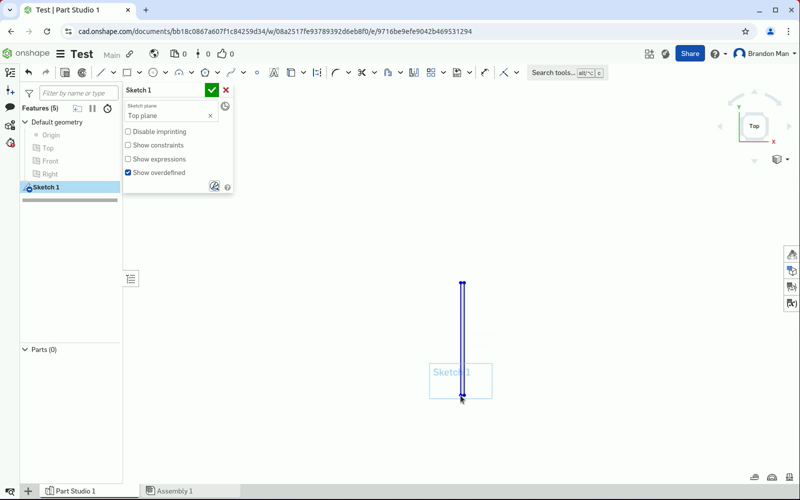
mouse_move(463, 331)
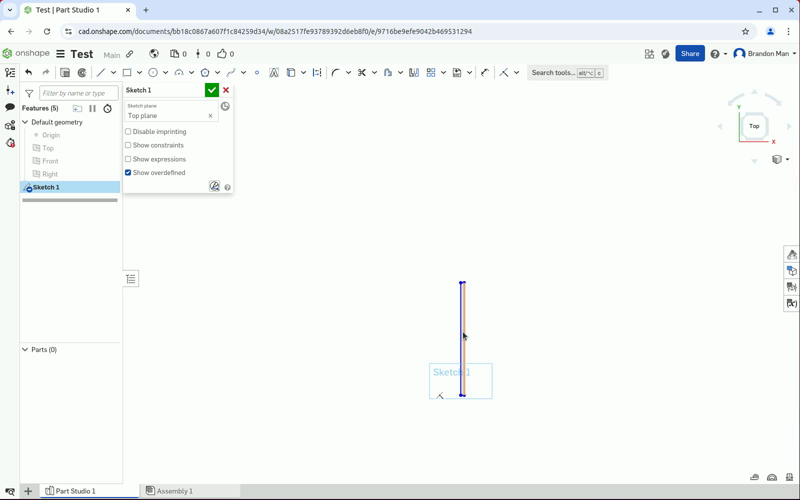
scroll(6)
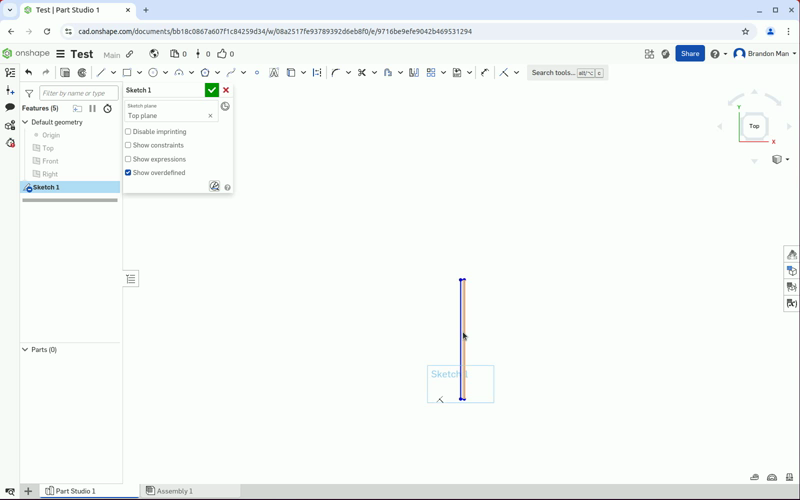
scroll(6)
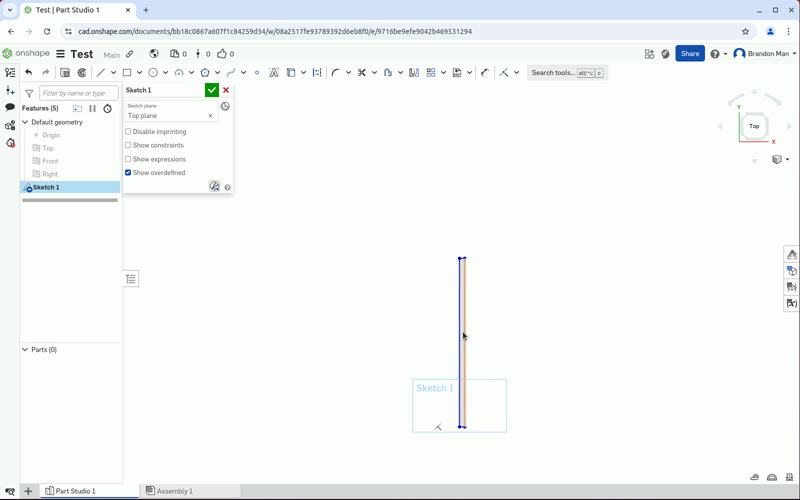
scroll(6)
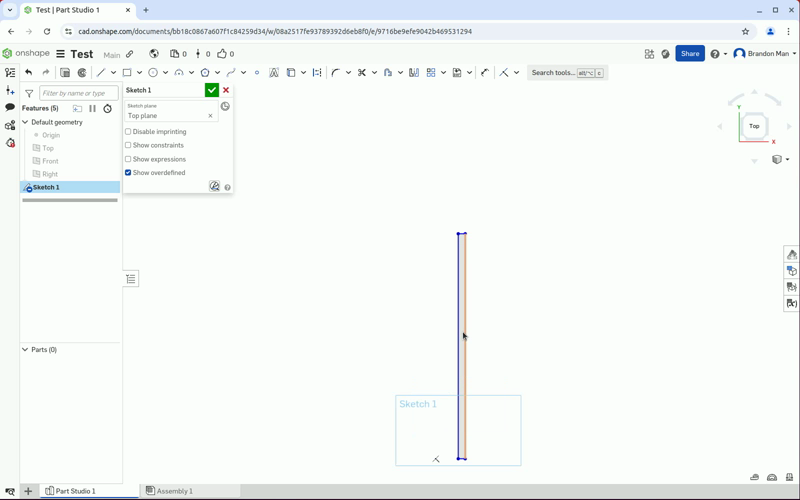
scroll(6)
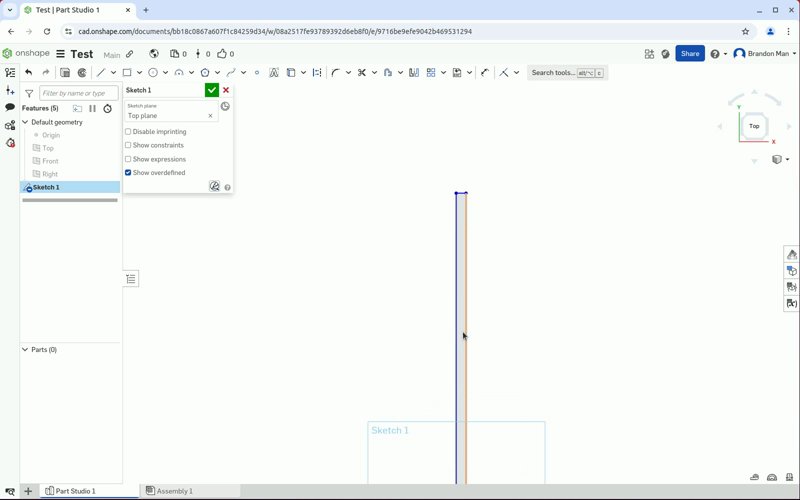
scroll(6)
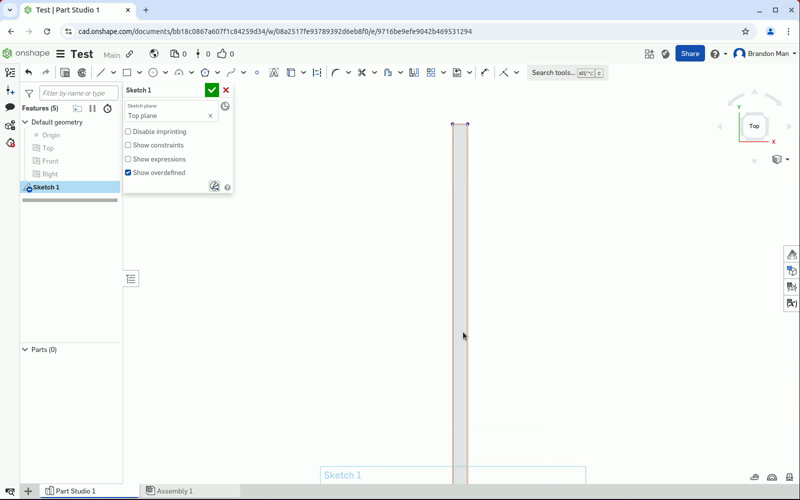
scroll(6)
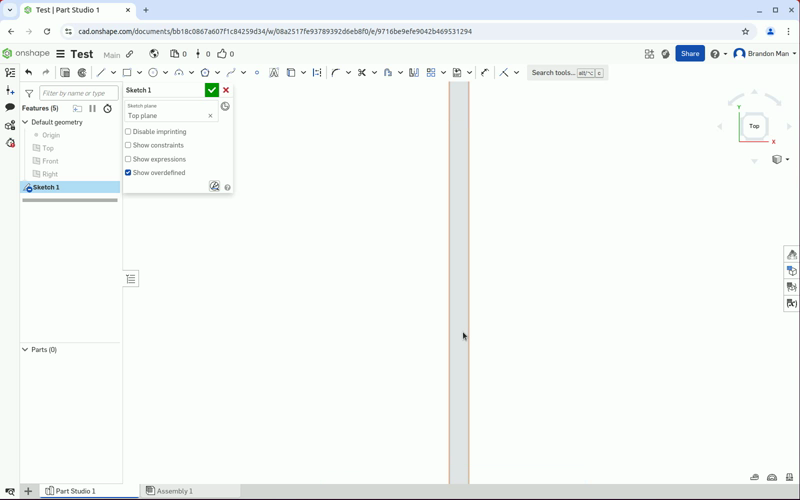
scroll(6)
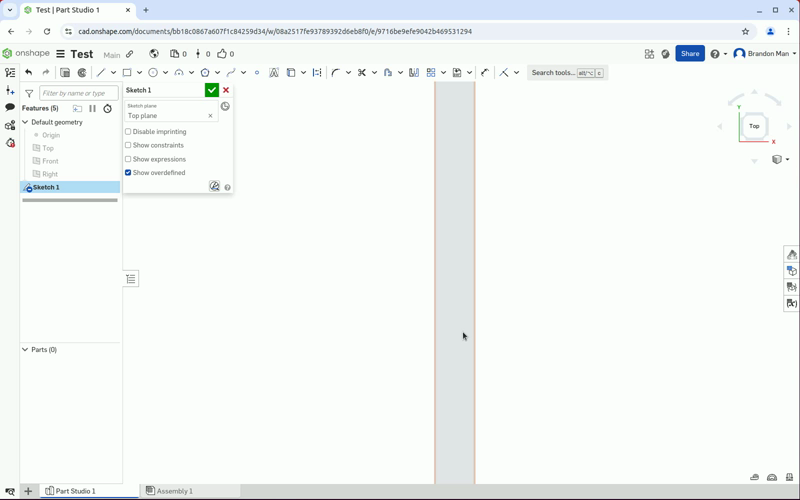
click(463, 331)
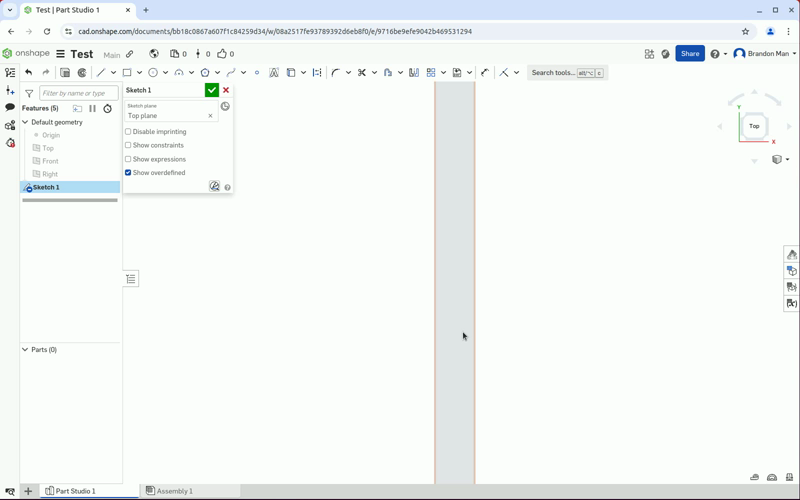
scroll(-6)
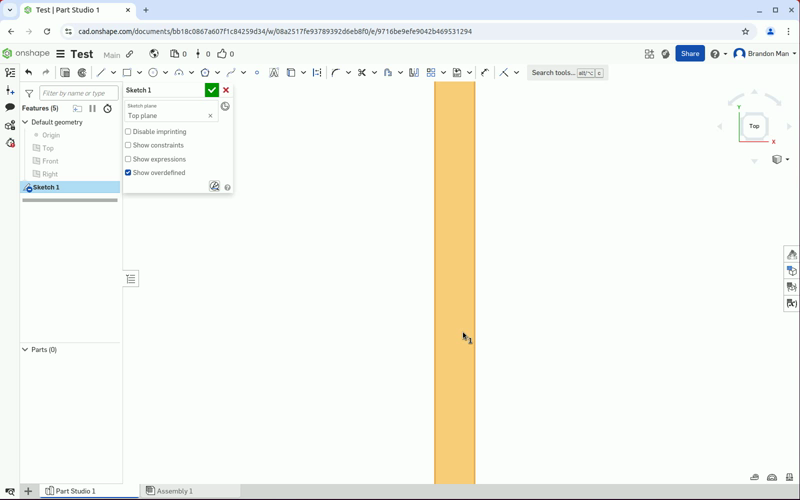
scroll(-6)
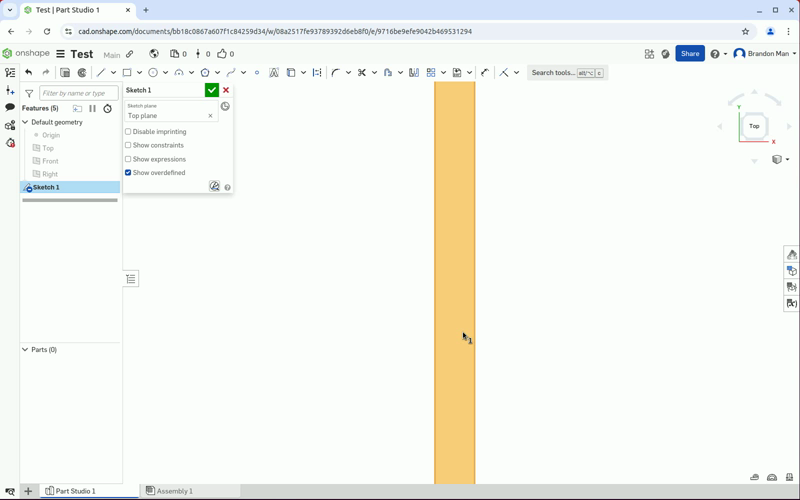
scroll(-6)
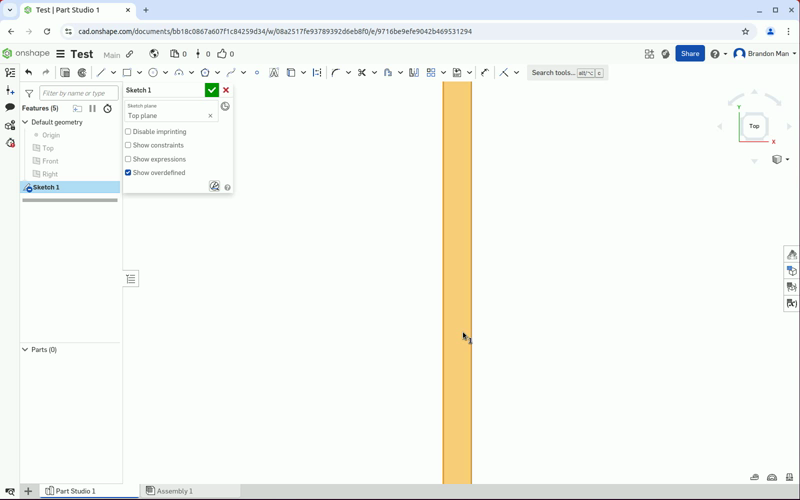
scroll(-6)
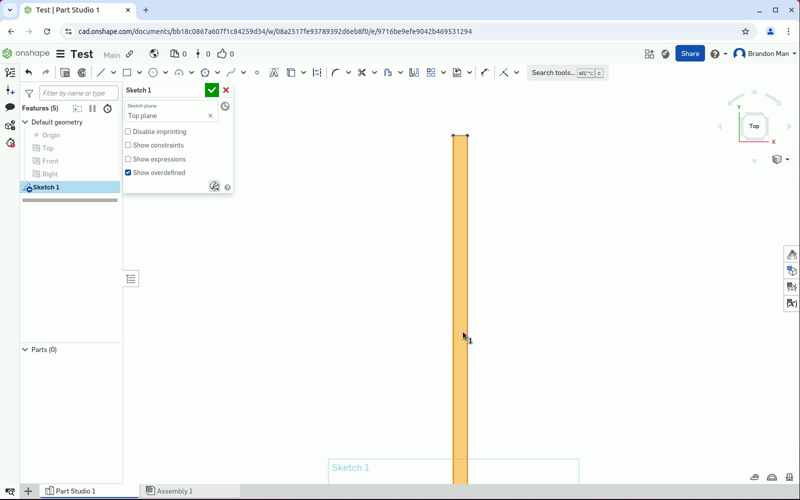
scroll(-6)
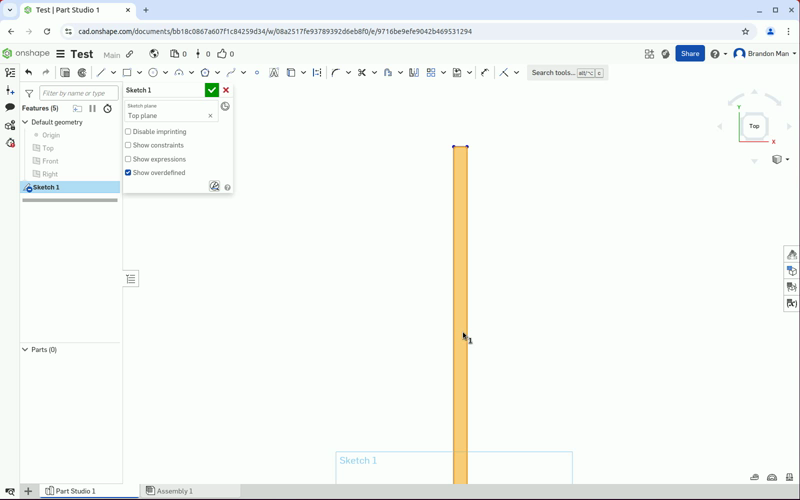
scroll(-6)
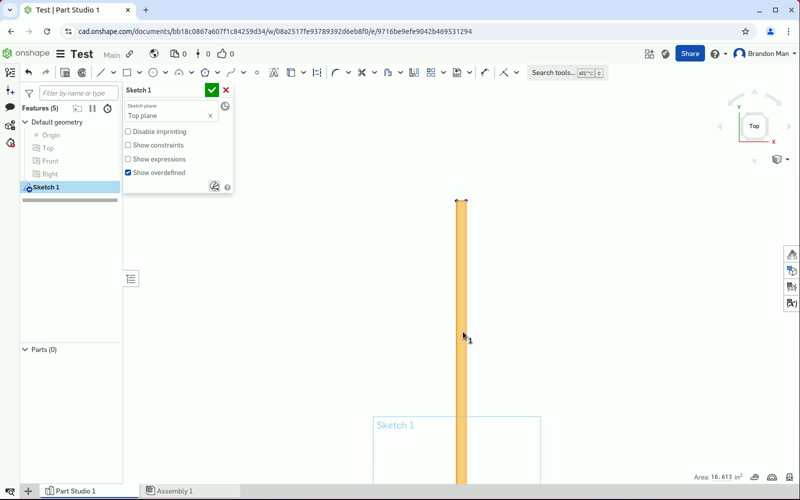
scroll(-6)
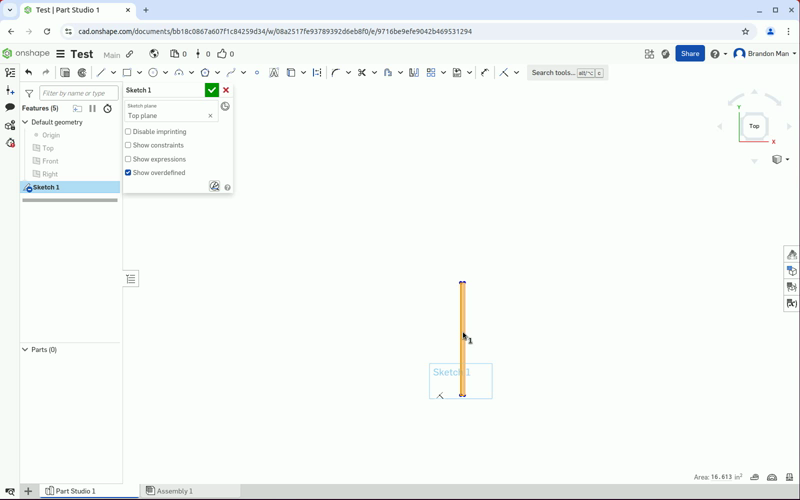
mouse_move(73, 352)
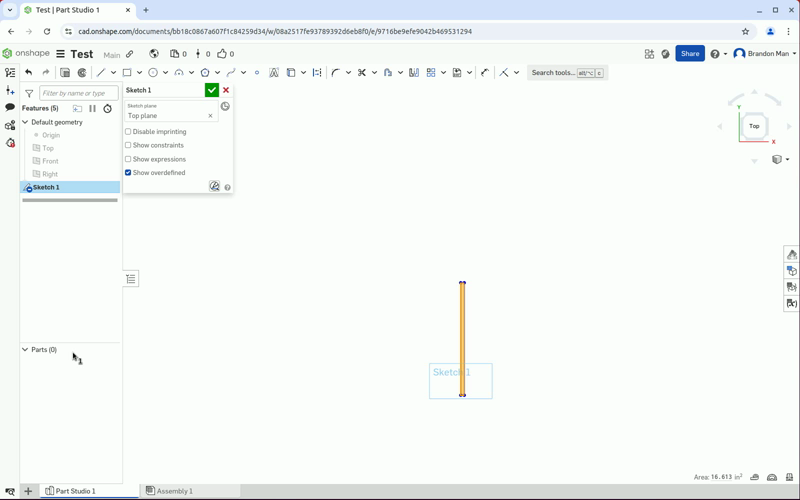
key(shift+y)
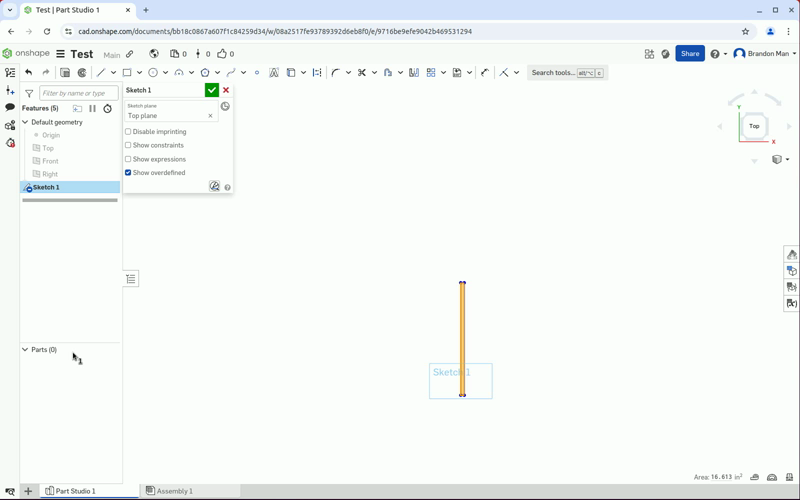
key(shift+e)
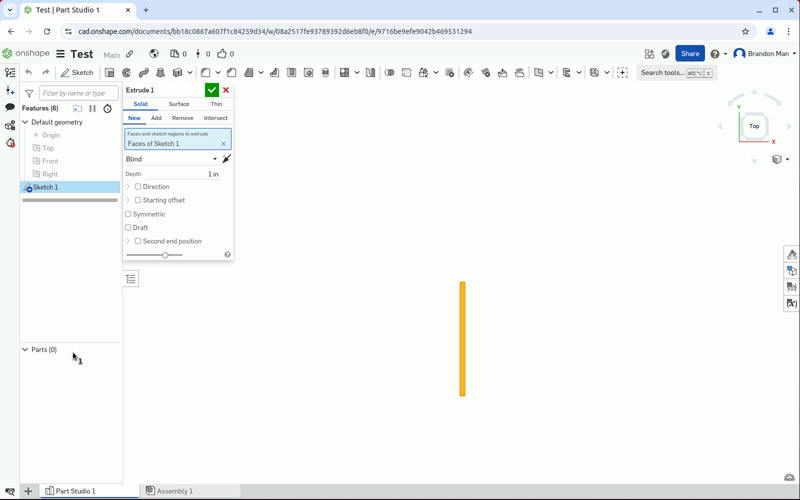
mouse_move(143, 106)
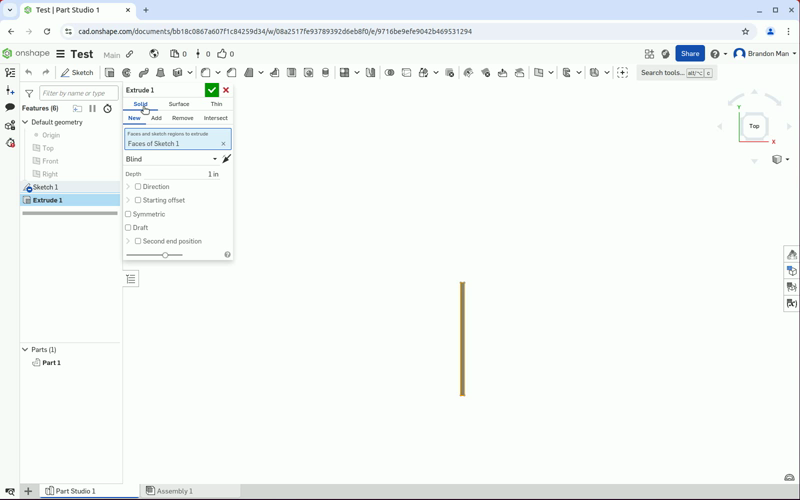
click(143, 106)
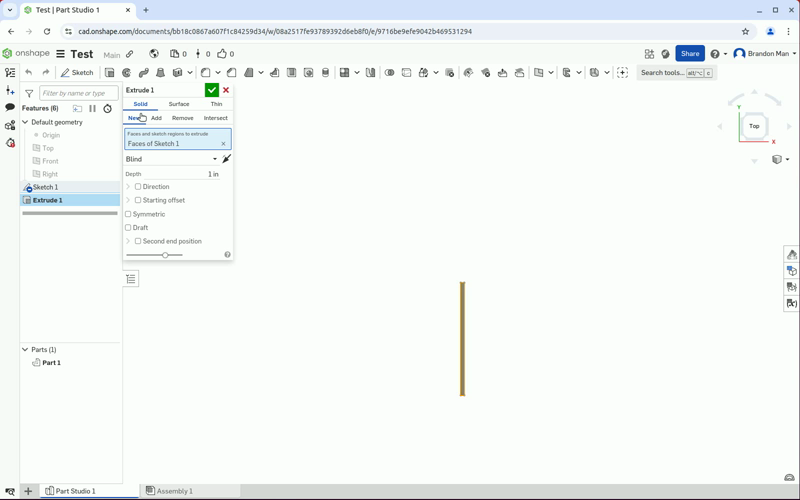
mouse_move(137, 120)
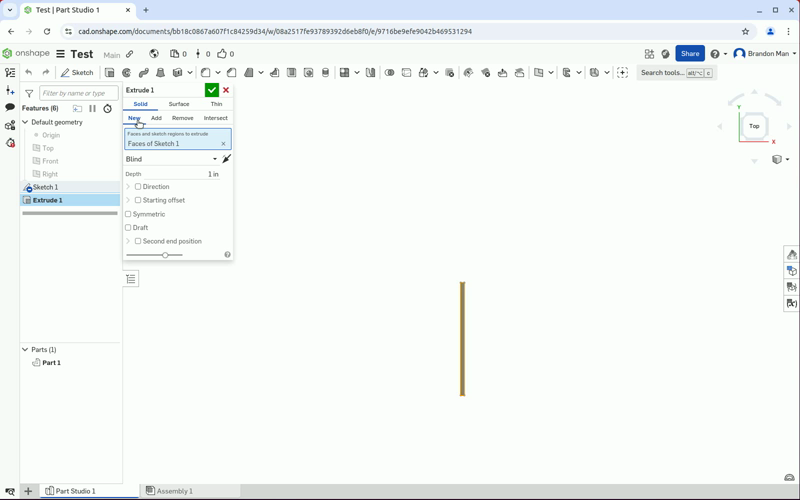
click(137, 120)
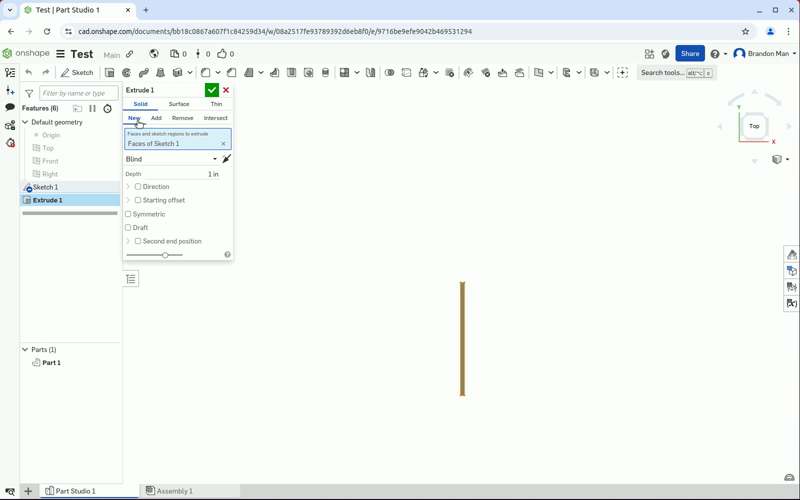
key(tab, 4)
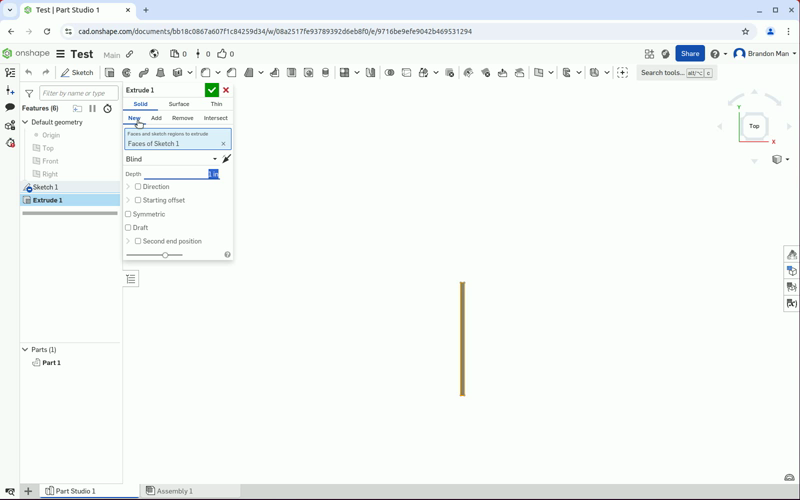
text(0.481)
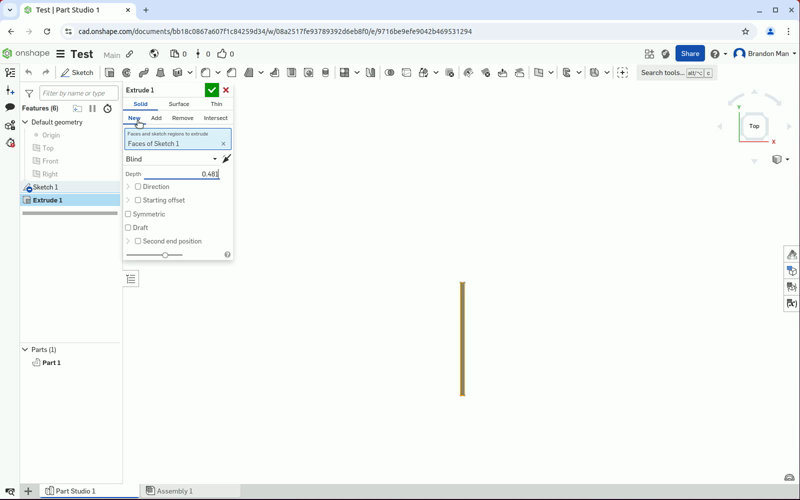
key(enter)
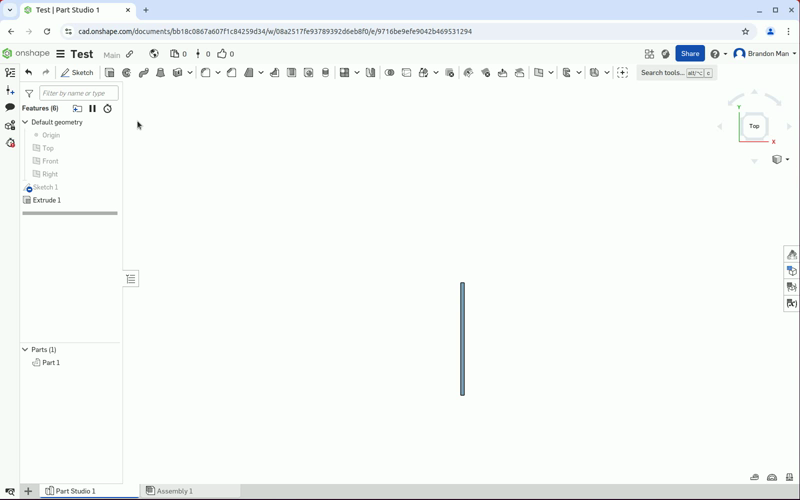
key(shift+h)
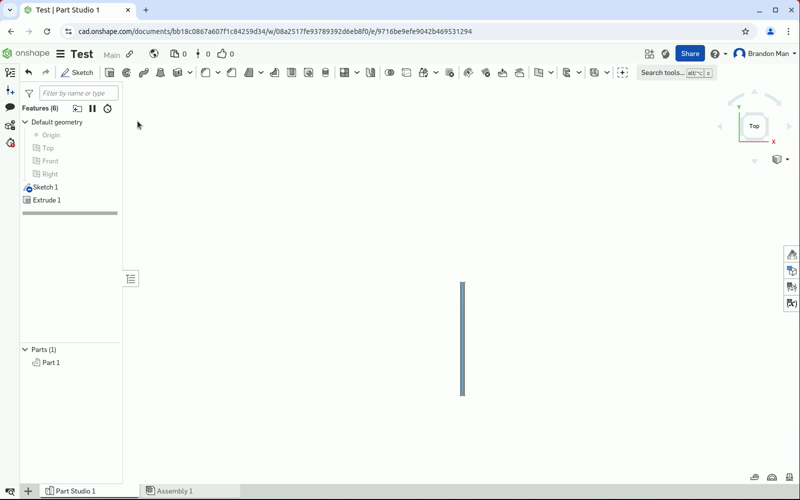
key(shift+h)
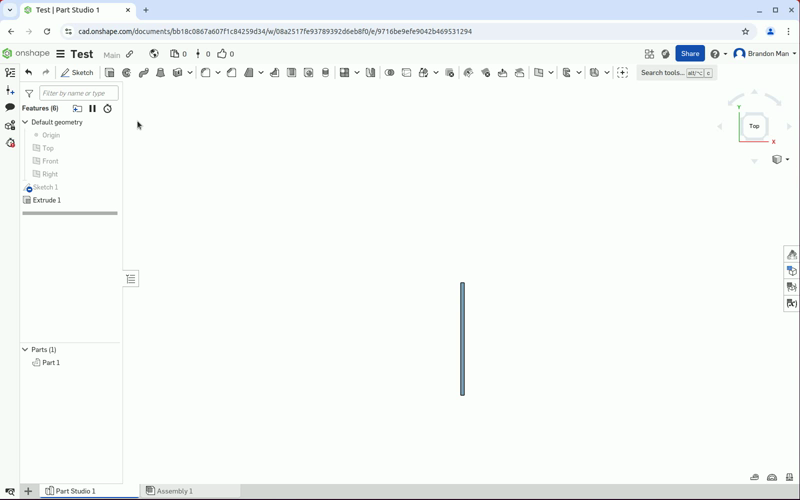
mouse_move(73, 189)
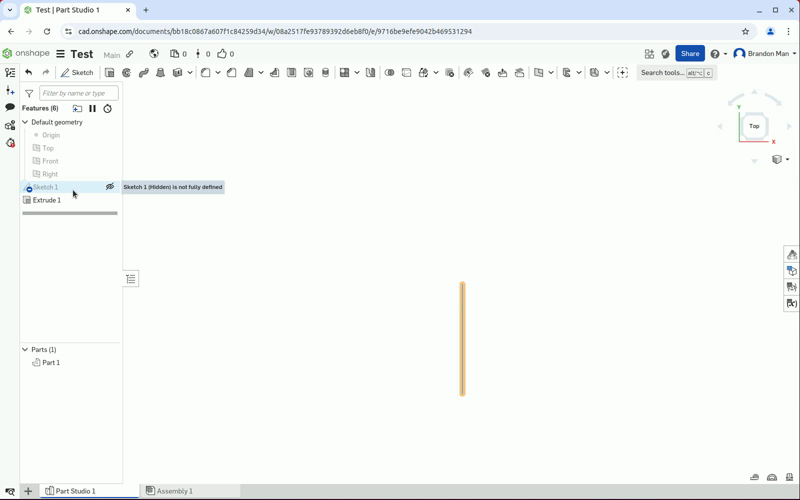
click(73, 189)
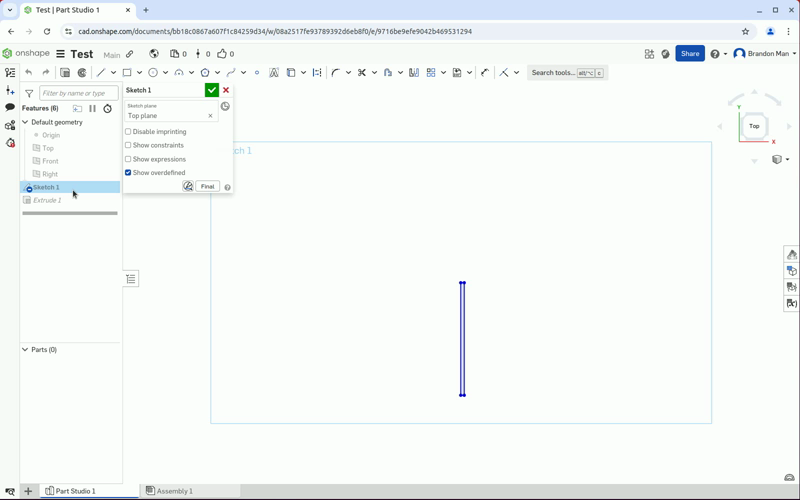
mouse_move(229, 92)
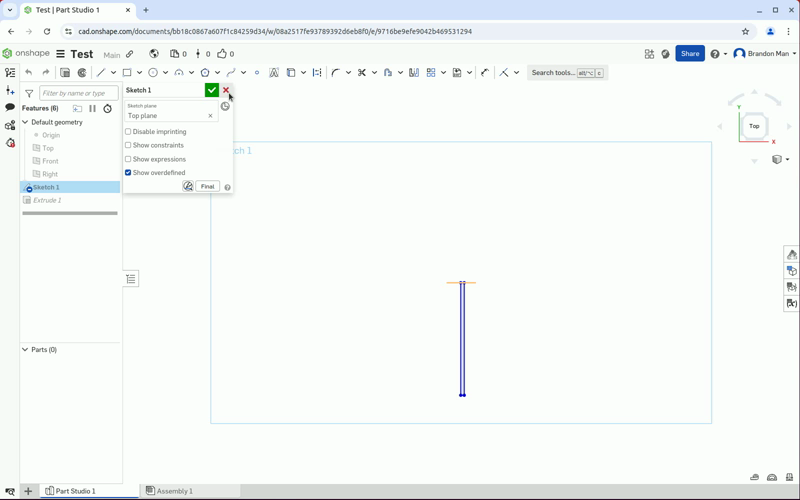
click(229, 92)
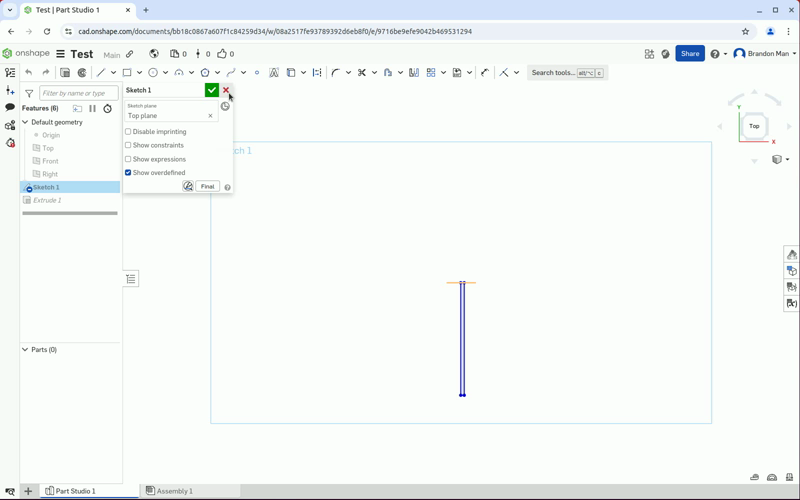
key(shift+s)
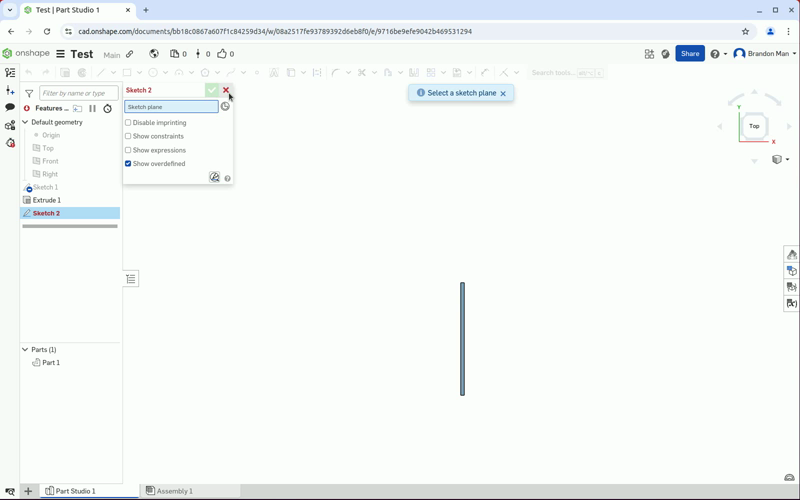
mouse_move(73, 150)
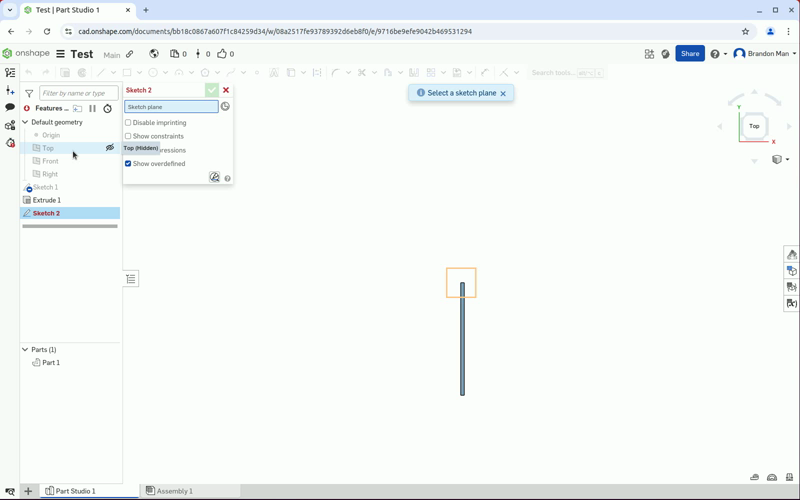
click(73, 150)
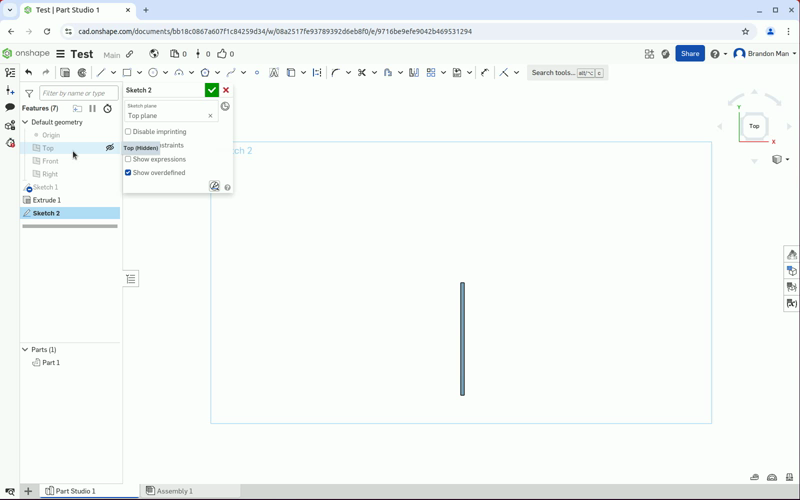
mouse_move(73, 352)
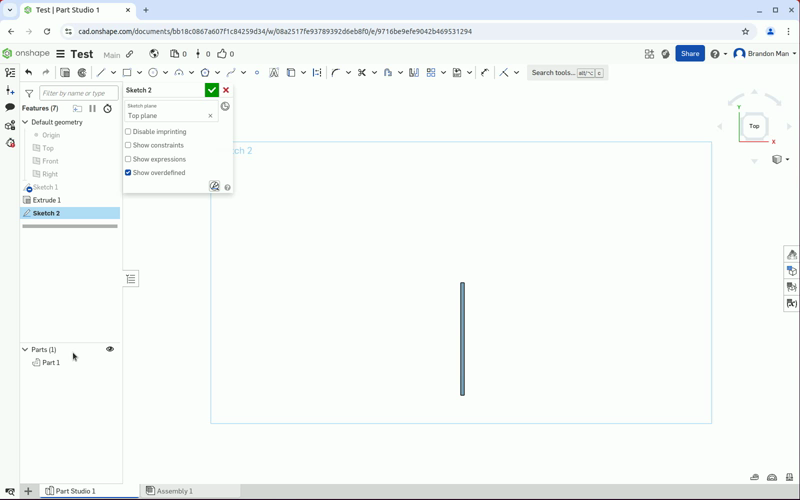
key(y)
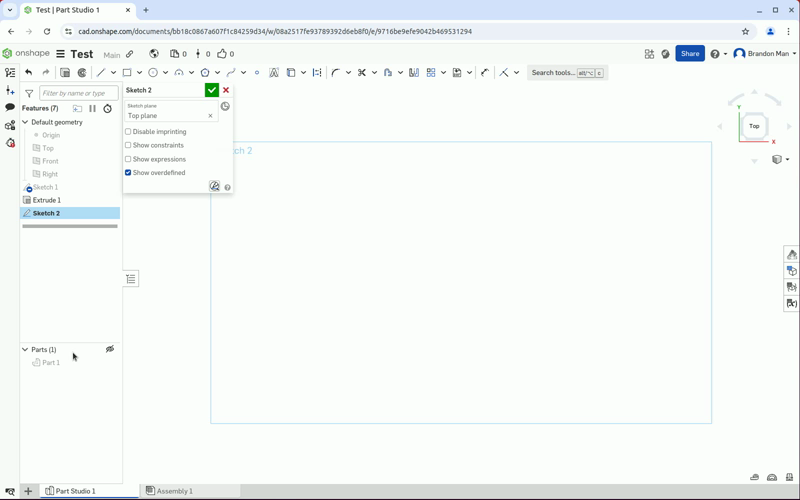
key(l)
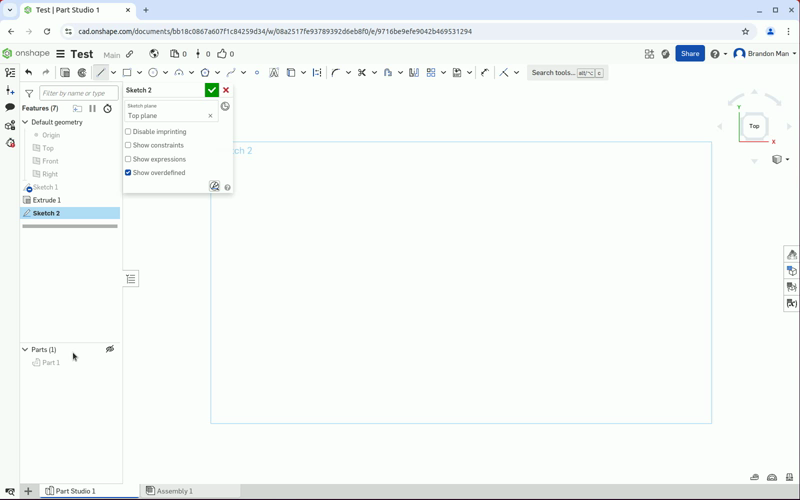
key_down(shift)
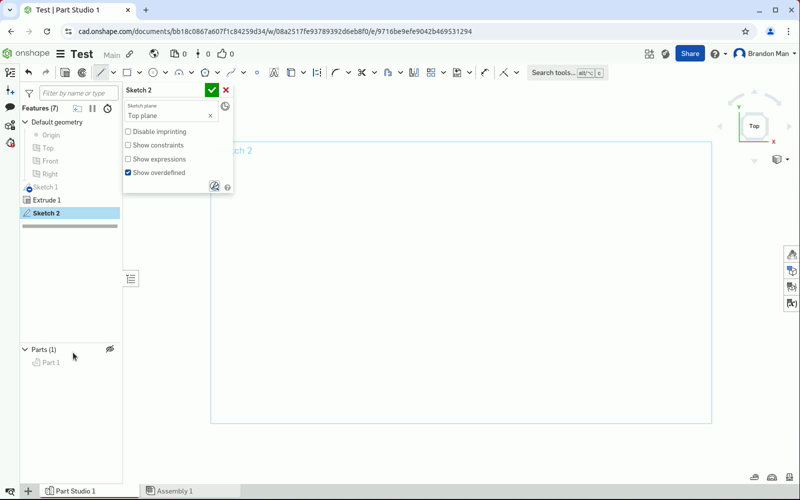
mouse_move(370, 395)
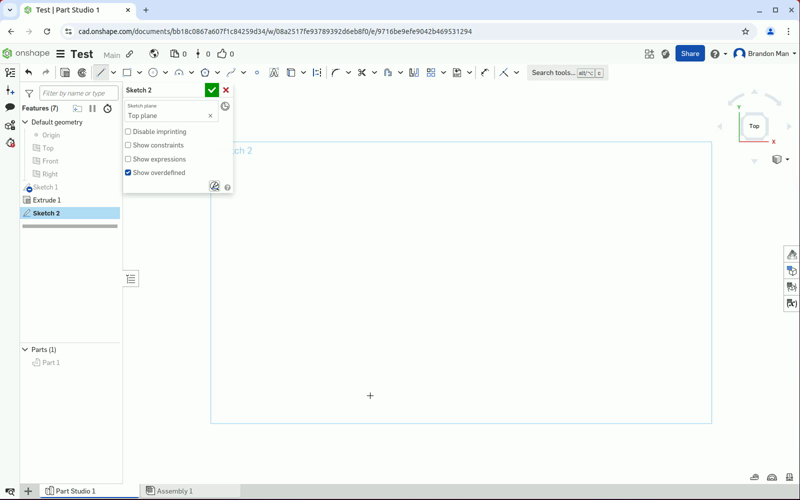
click(370, 395)
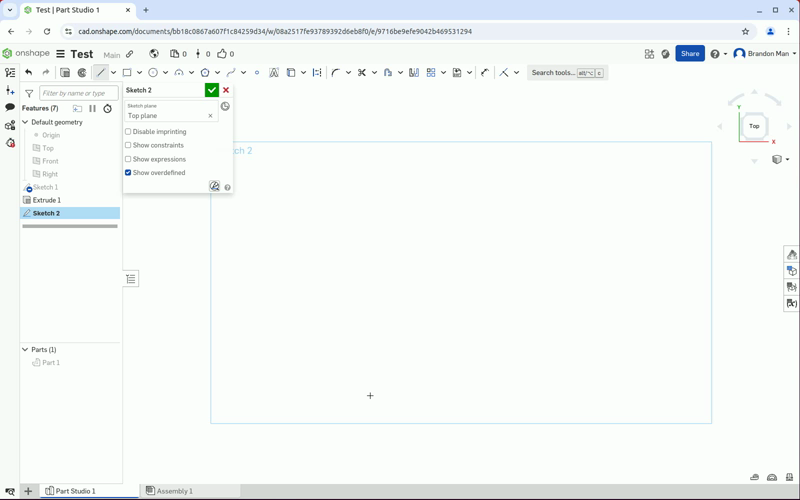
key_up(shift)
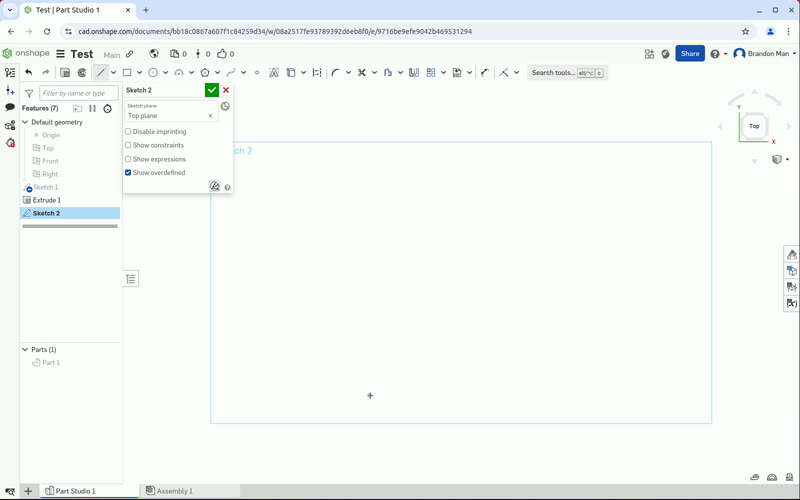
key_down(shift)
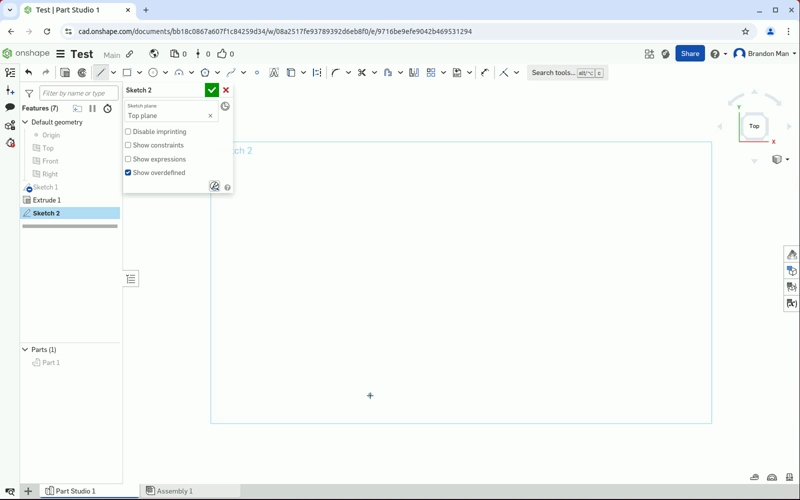
mouse_move(400, 395)
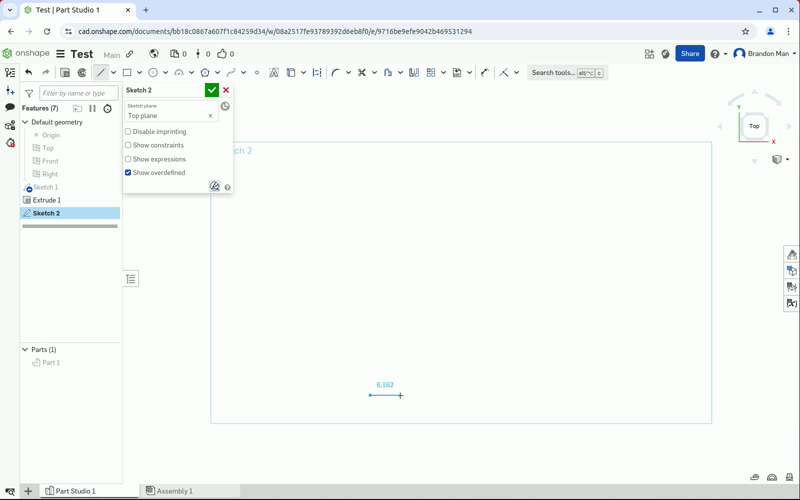
mouse_move(374, 395)
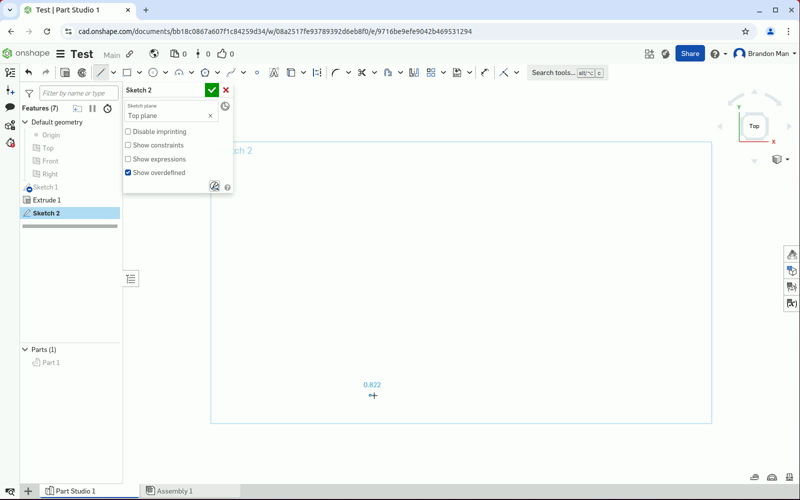
scroll(6)
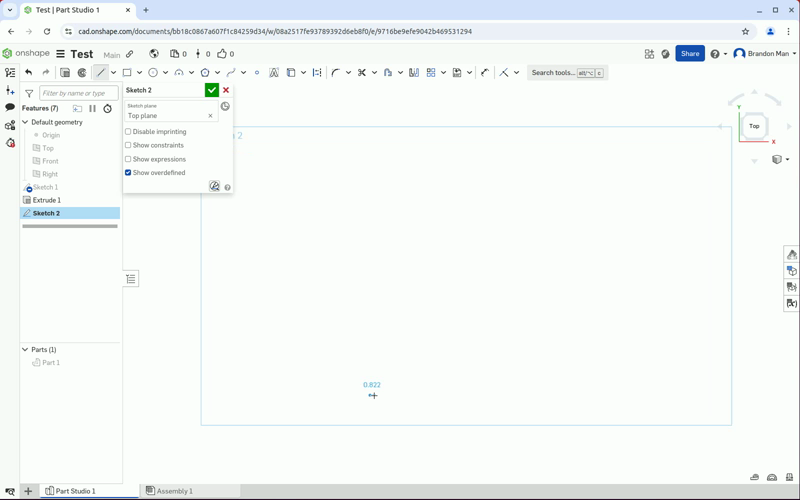
scroll(6)
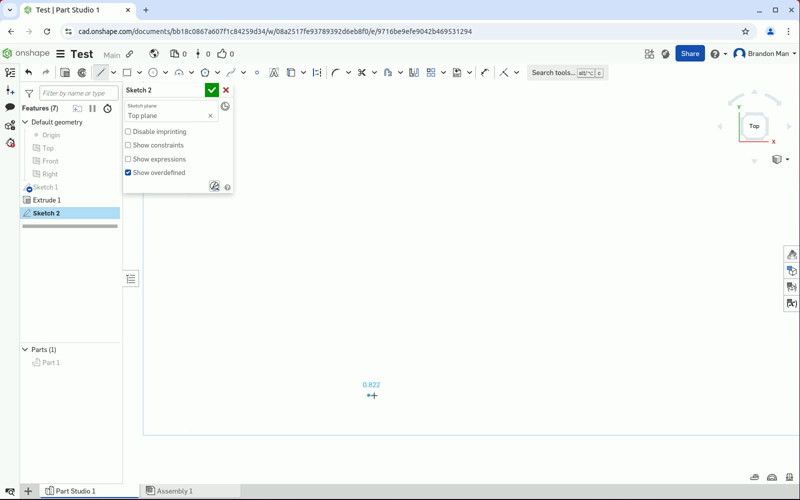
scroll(6)
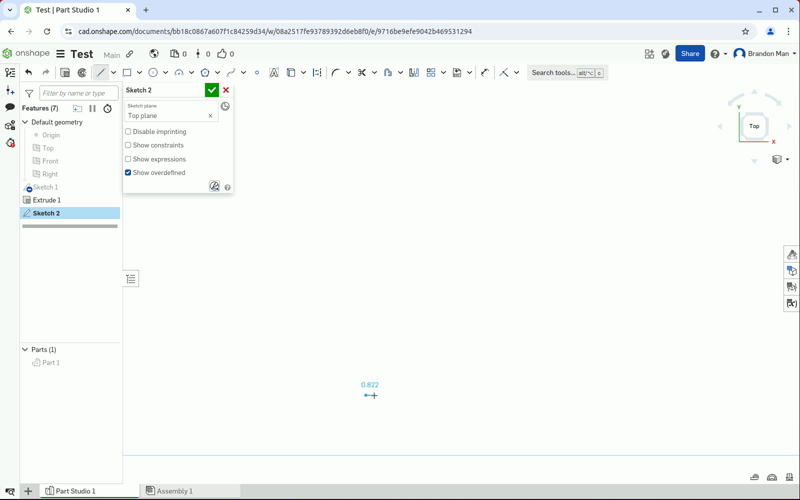
scroll(6)
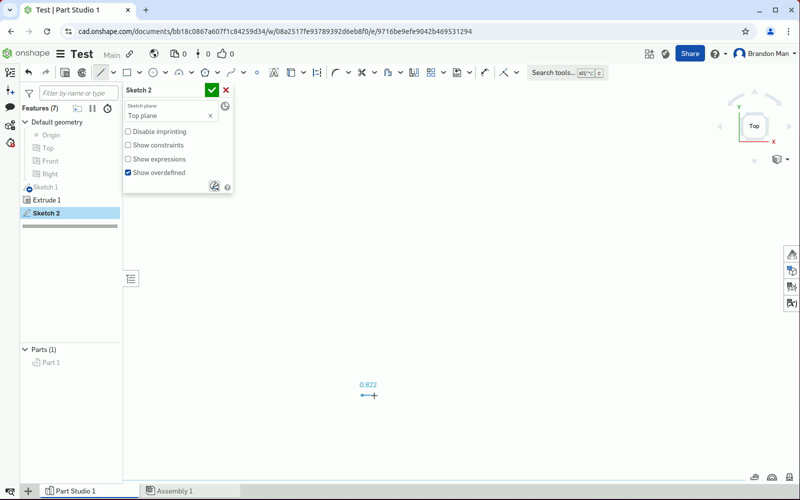
scroll(6)
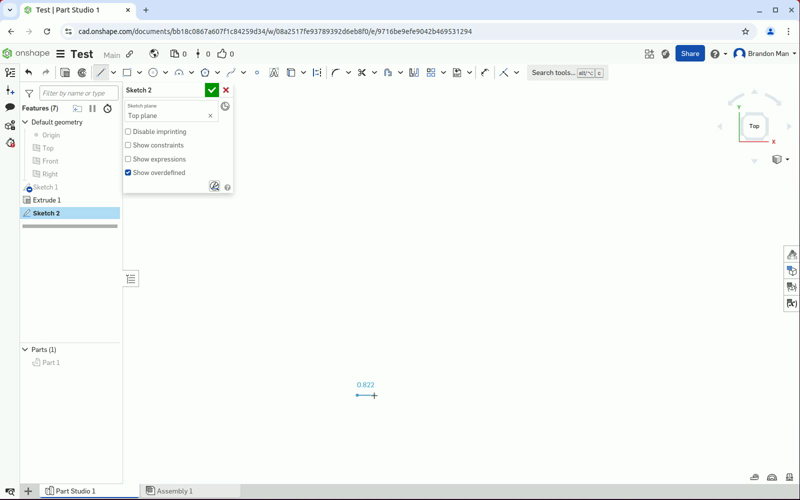
scroll(6)
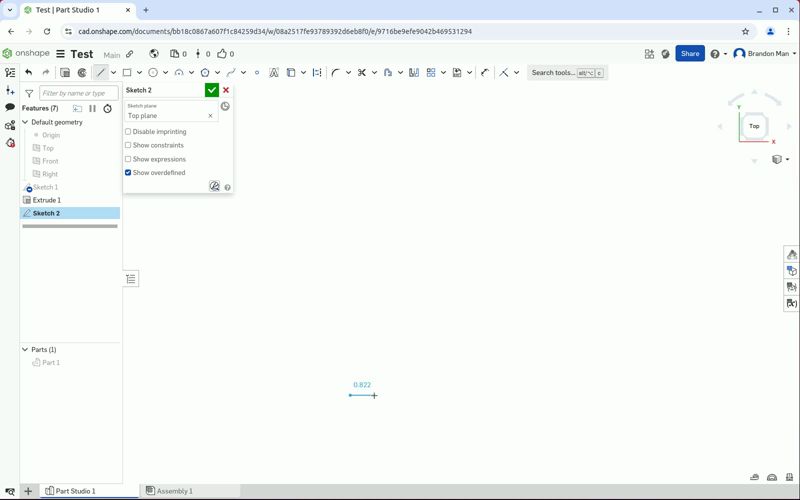
scroll(6)
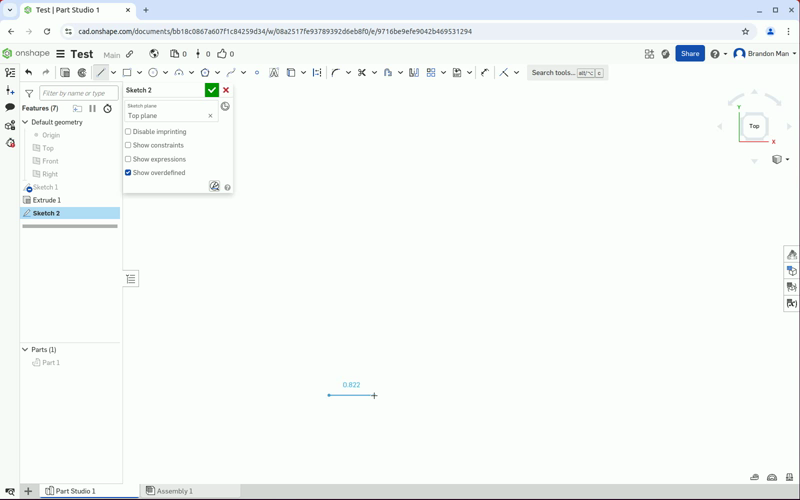
click(374, 395)
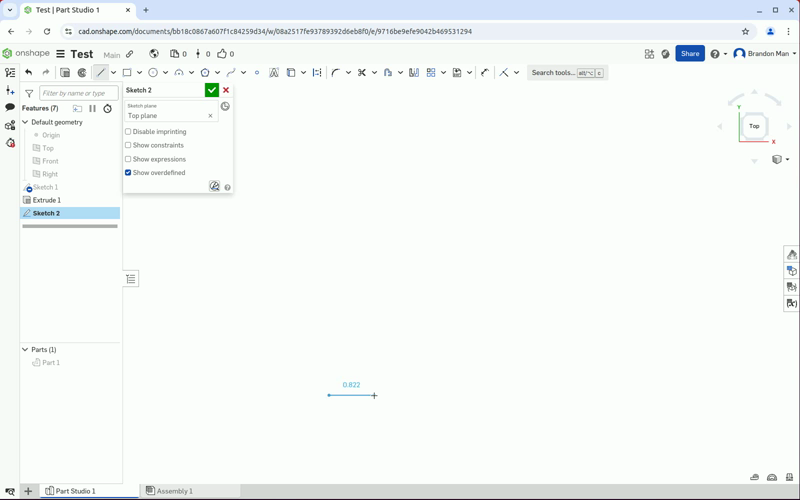
scroll(-6)
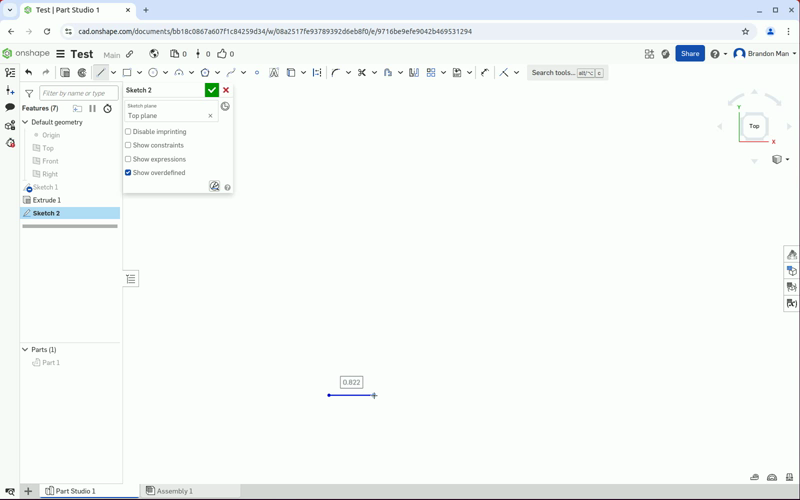
scroll(-6)
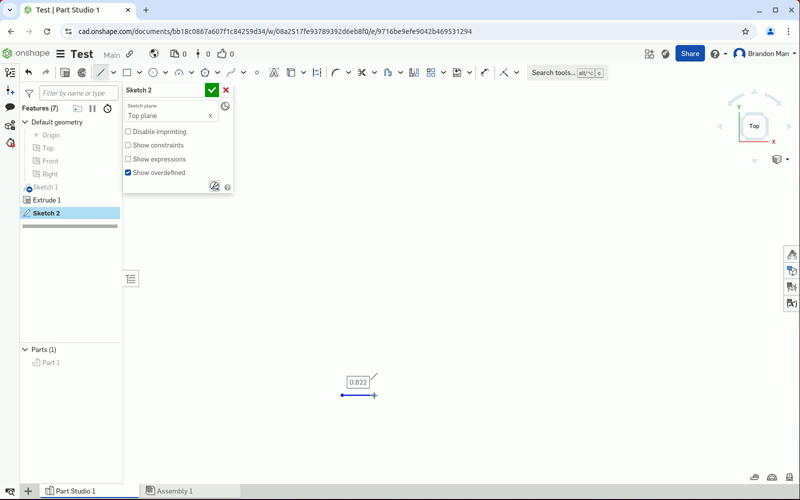
scroll(-6)
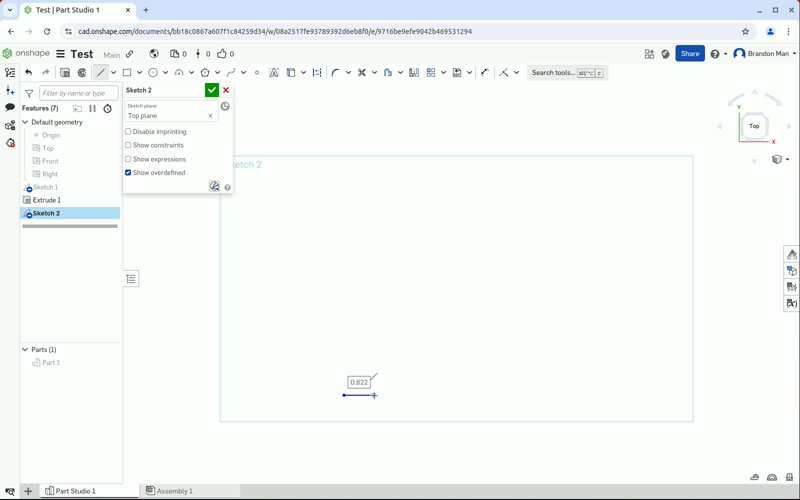
scroll(-6)
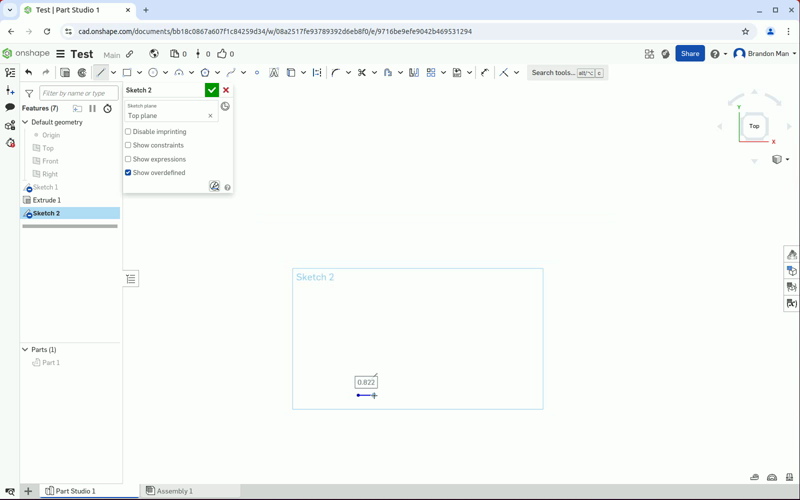
scroll(-6)
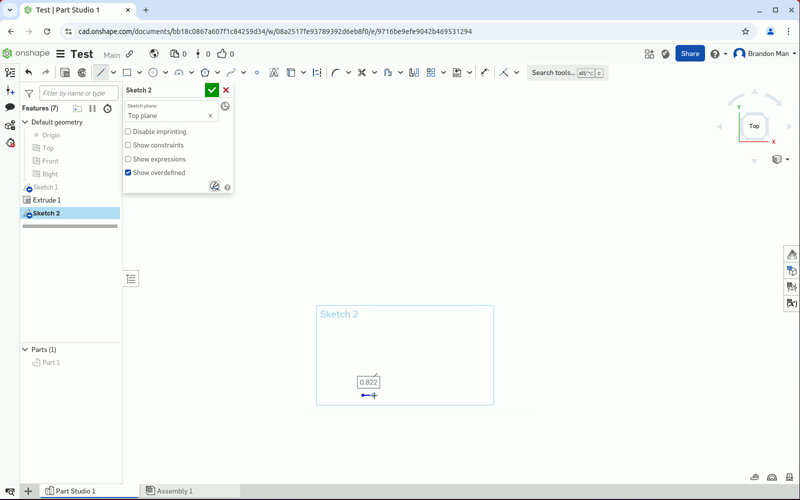
scroll(-6)
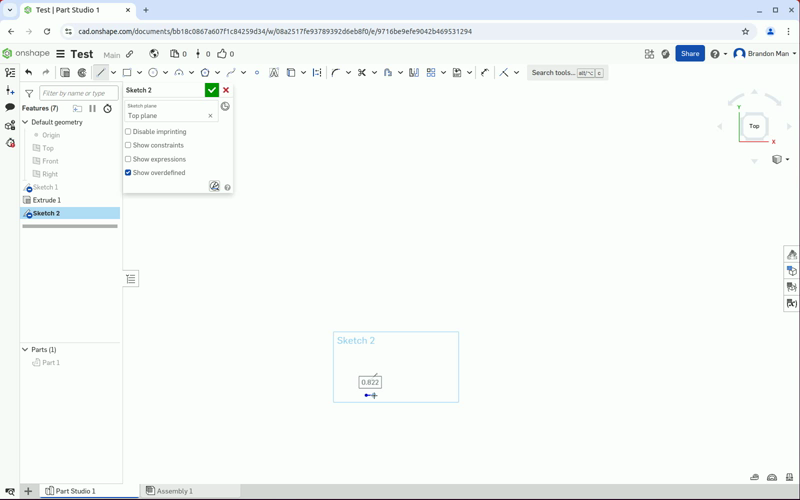
scroll(-6)
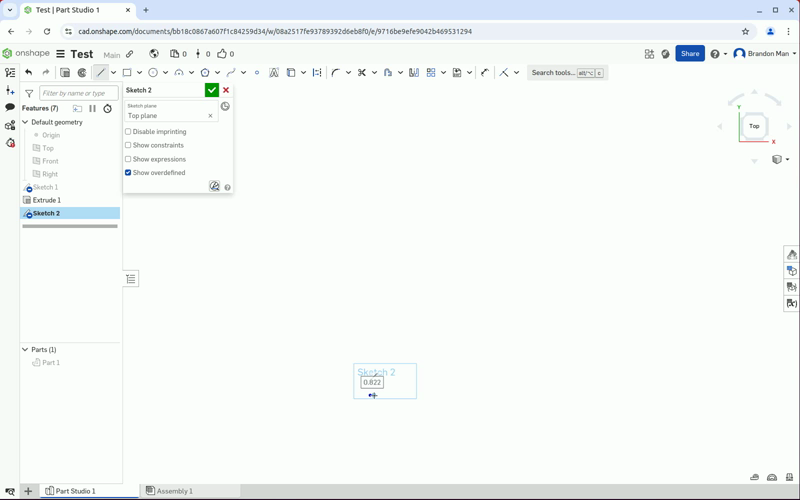
key_up(shift)
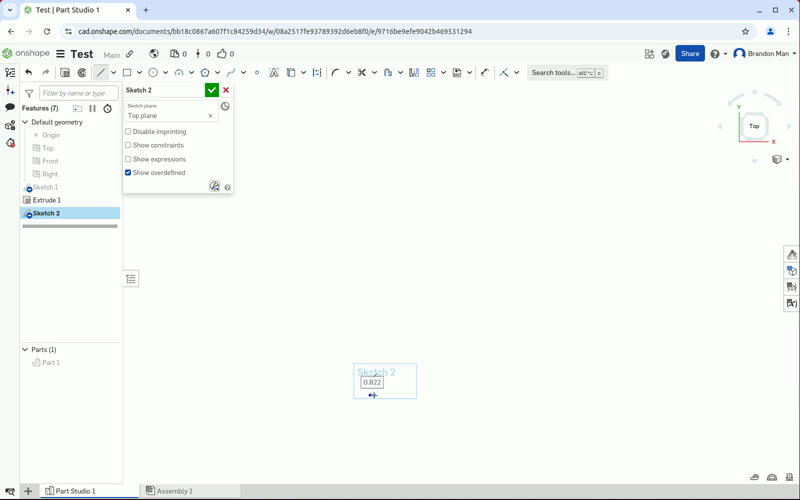
key_down(shift)
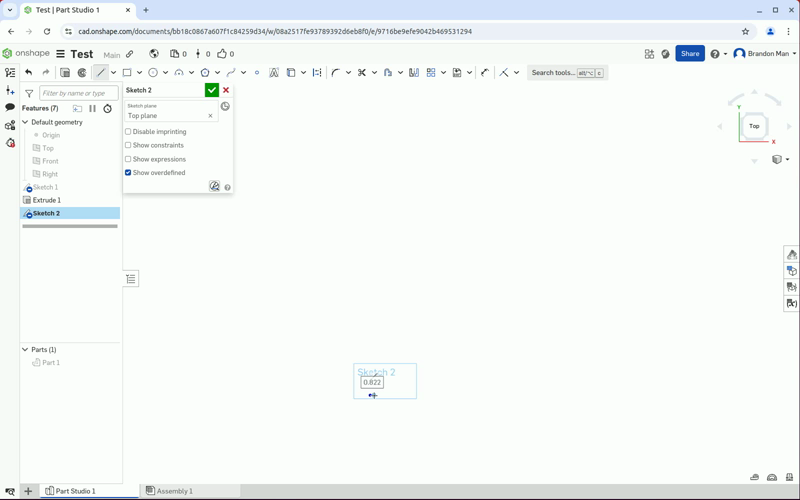
mouse_move(374, 282)
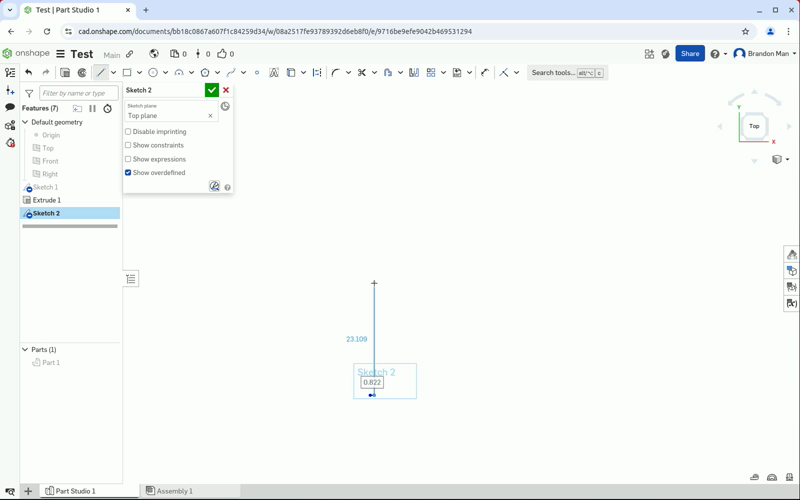
click(374, 282)
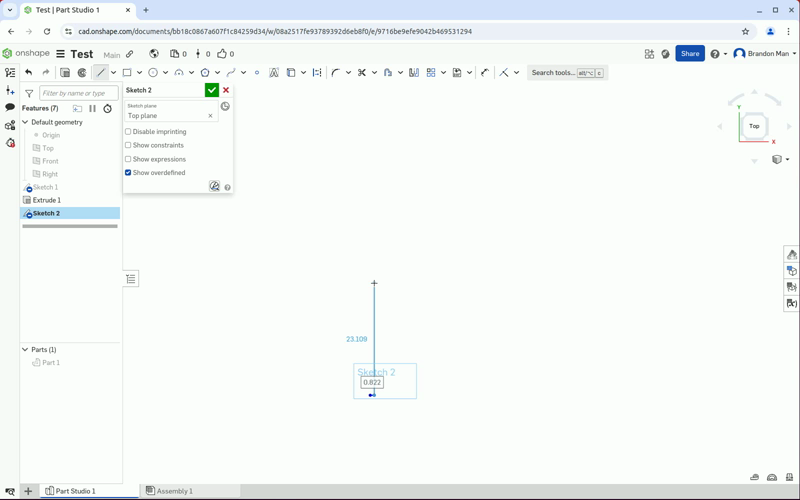
key_up(shift)
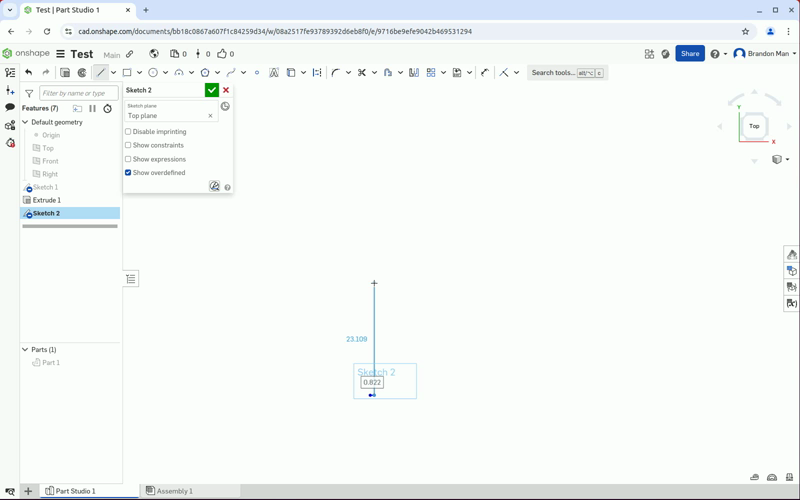
key_down(shift)
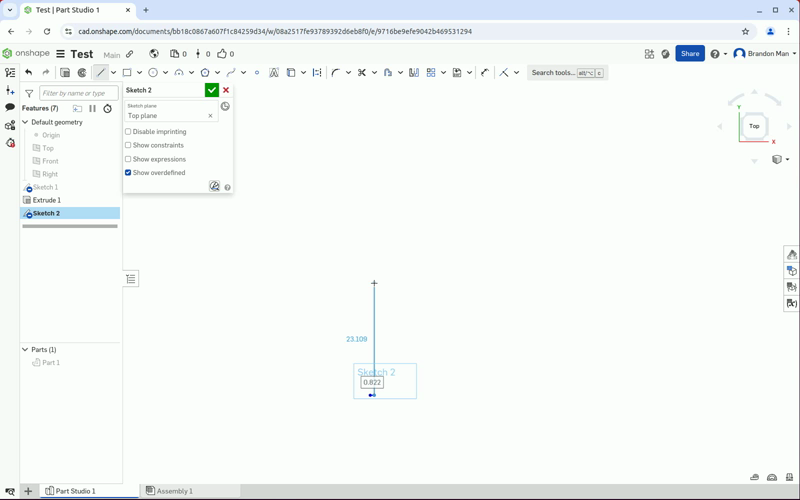
mouse_move(404, 282)
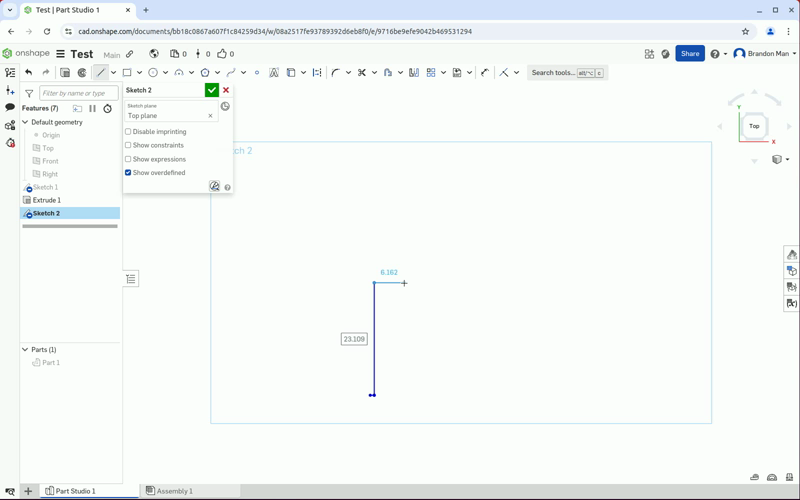
mouse_move(370, 282)
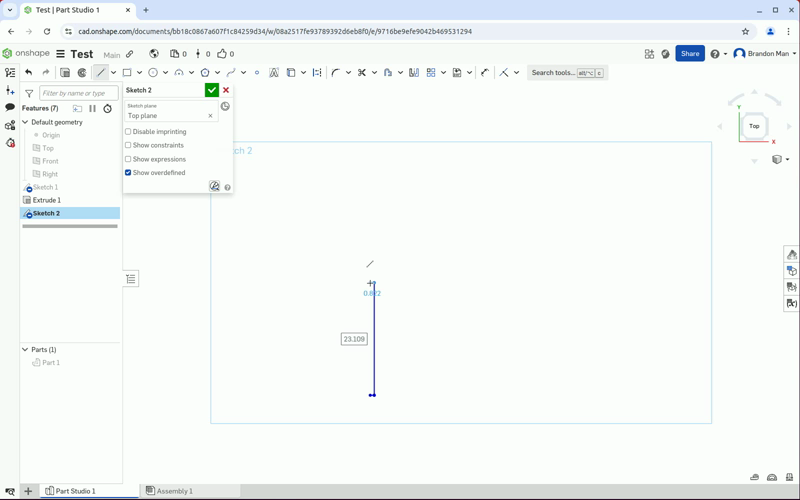
scroll(6)
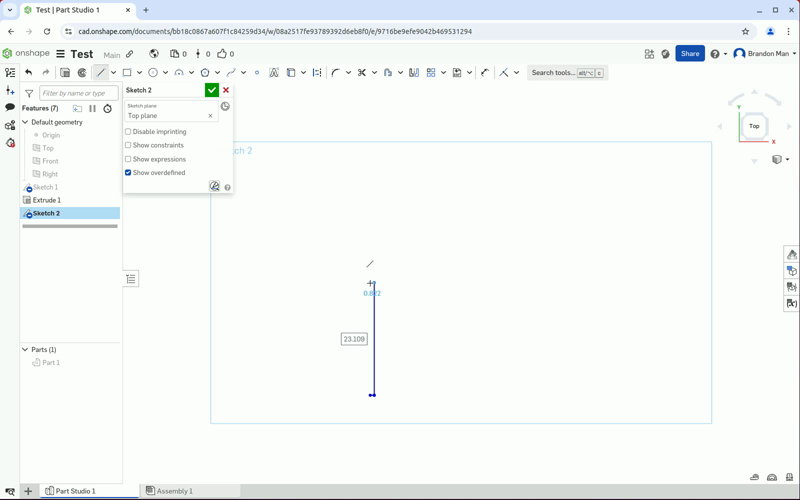
scroll(6)
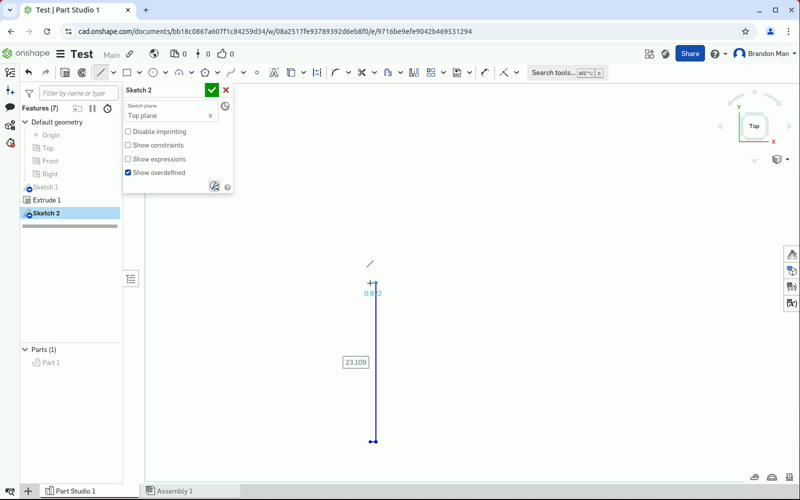
scroll(6)
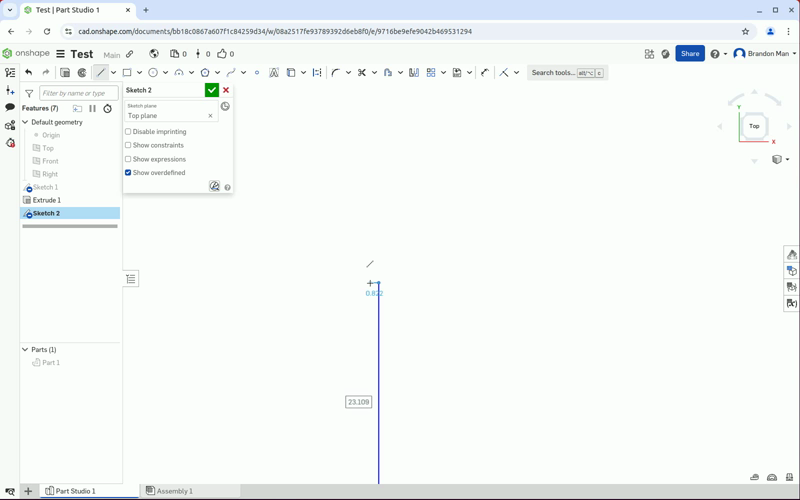
scroll(6)
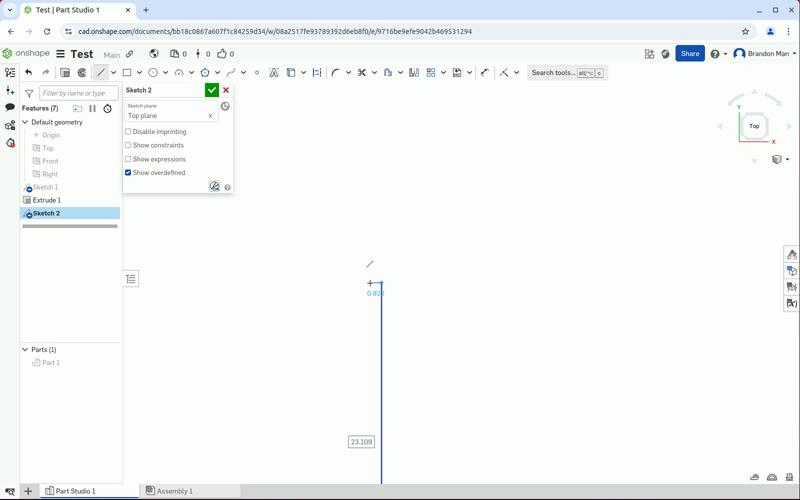
scroll(6)
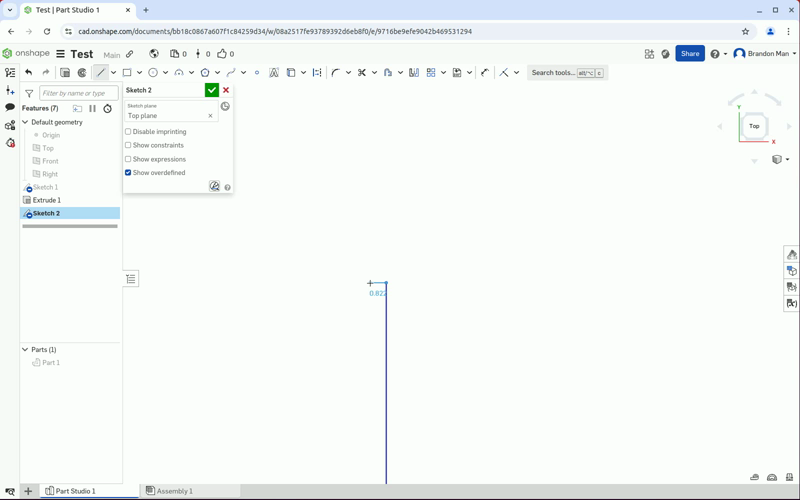
scroll(6)
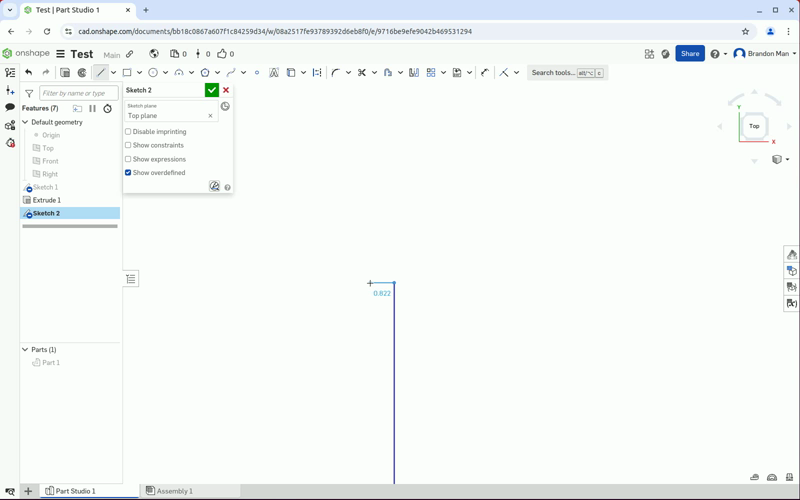
scroll(6)
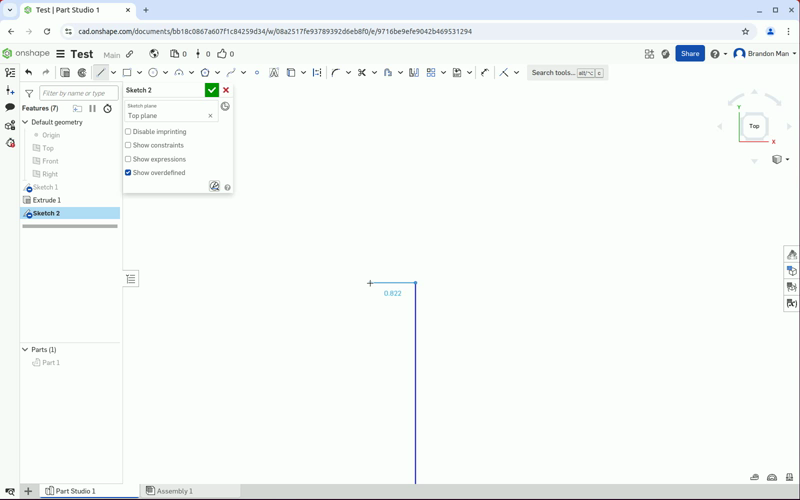
click(370, 282)
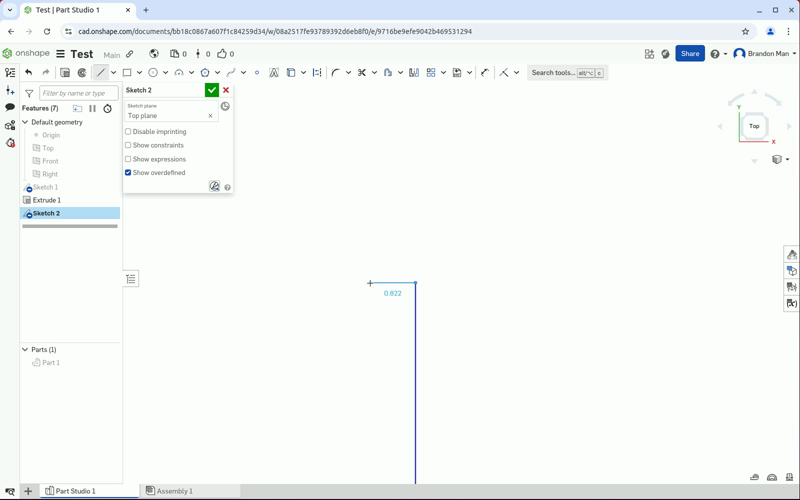
scroll(-6)
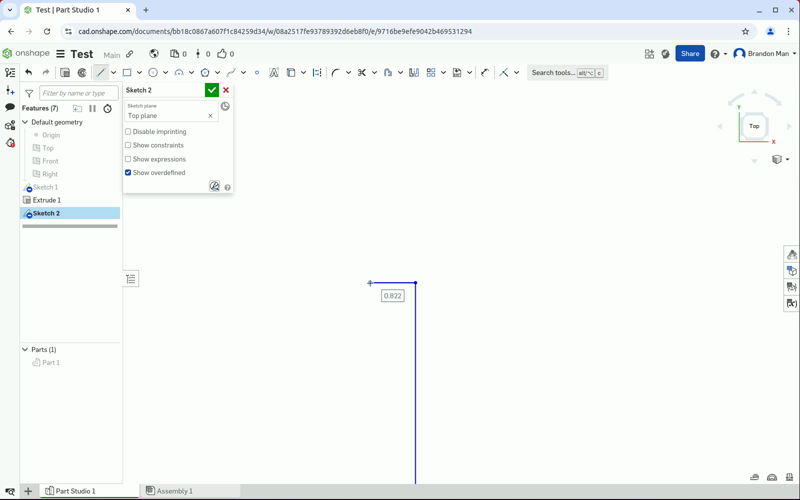
scroll(-6)
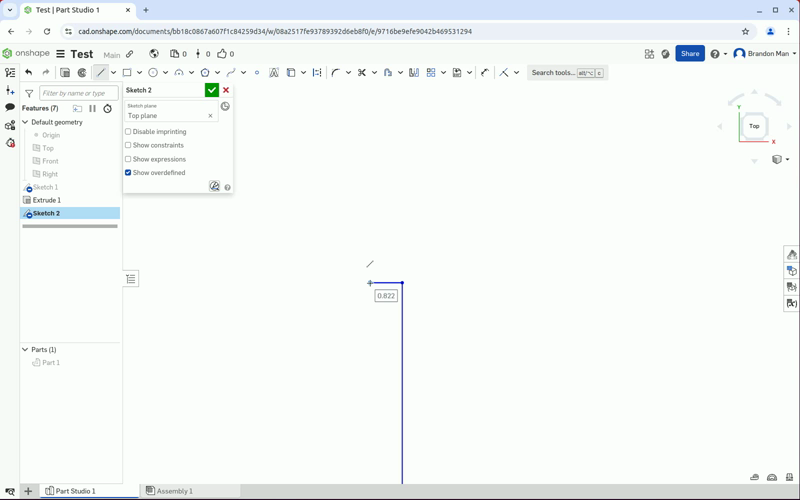
scroll(-6)
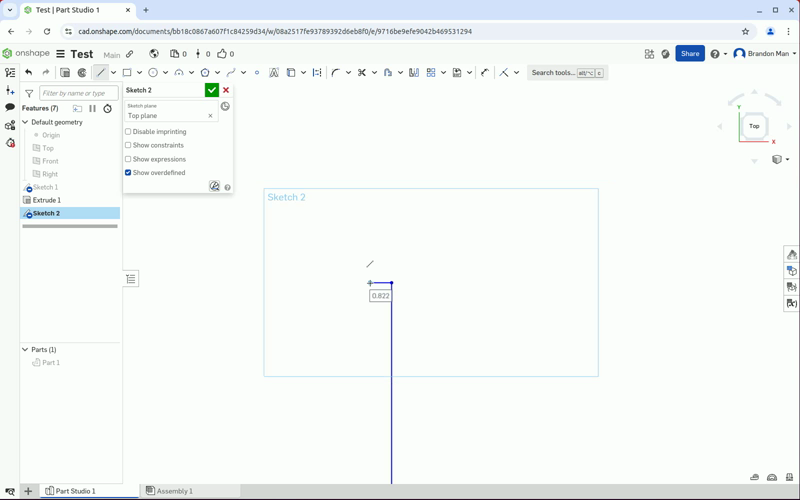
scroll(-6)
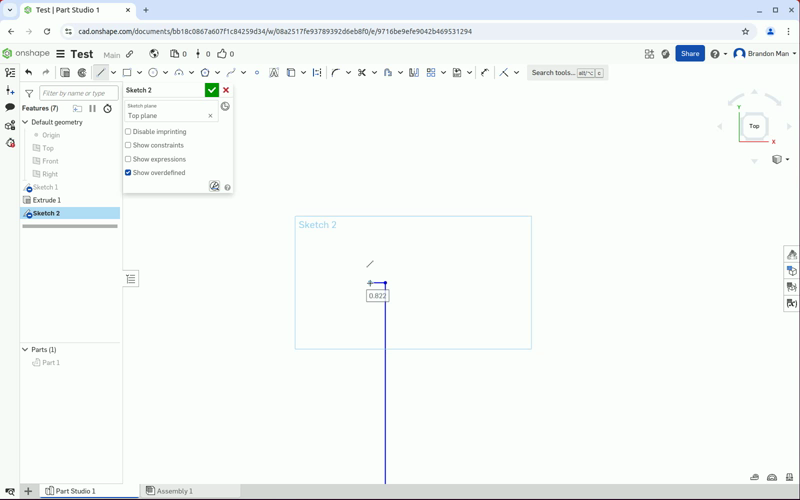
scroll(-6)
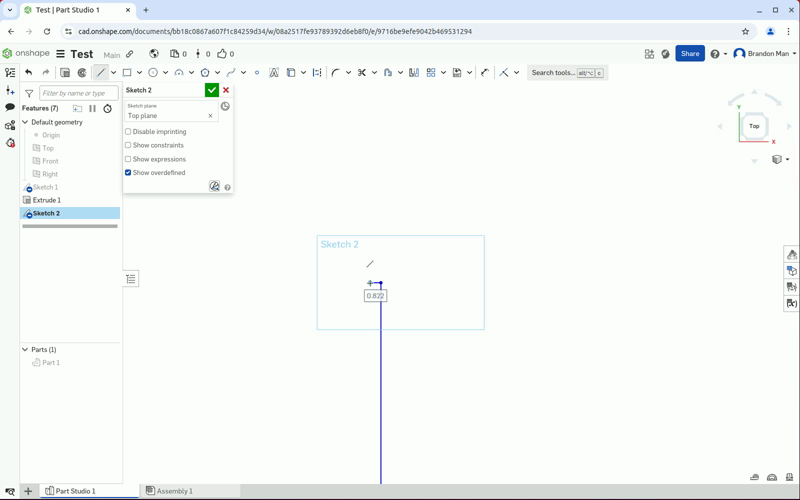
scroll(-6)
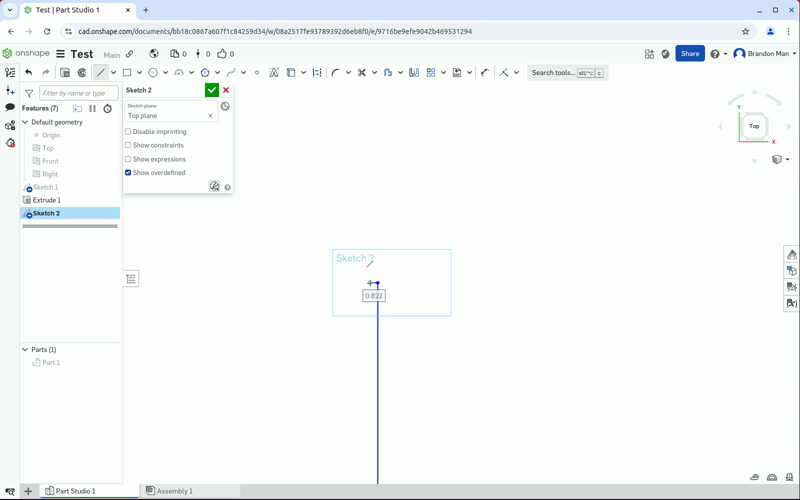
scroll(-6)
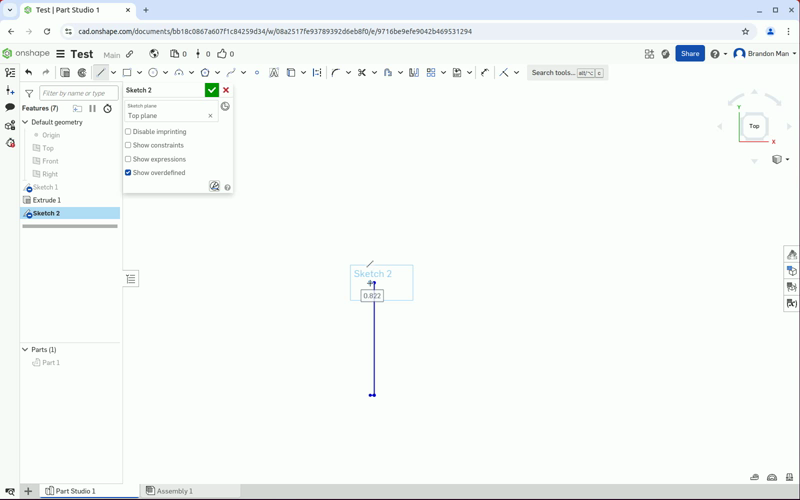
key_up(shift)
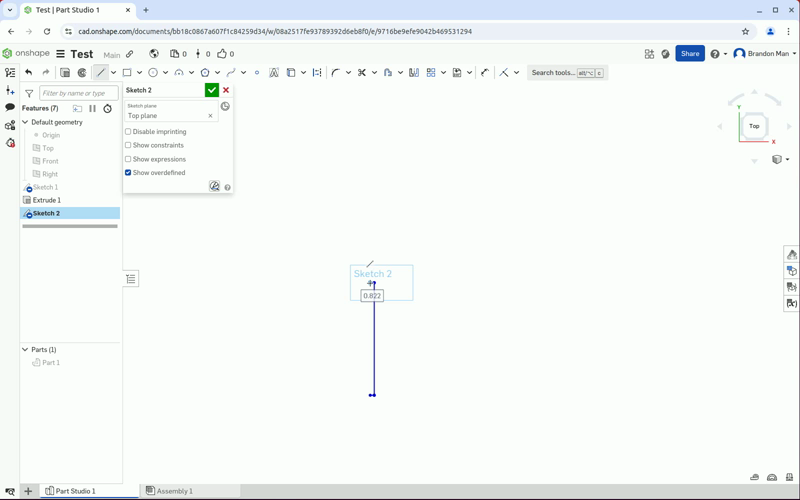
key_down(shift)
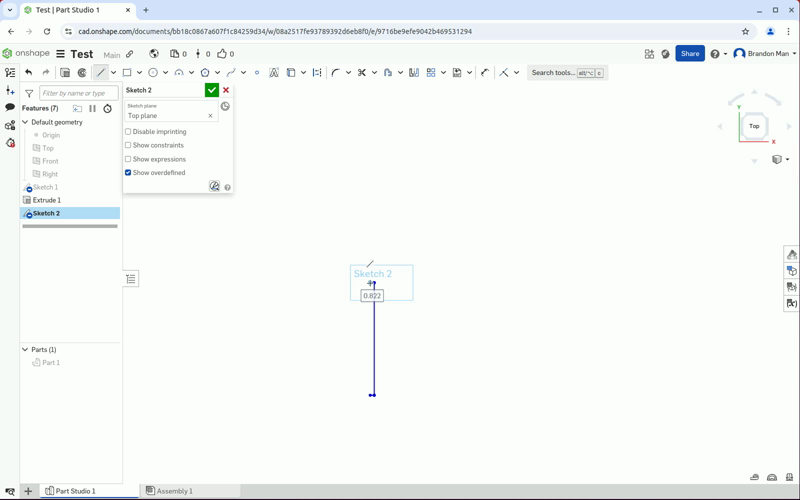
mouse_move(370, 395)
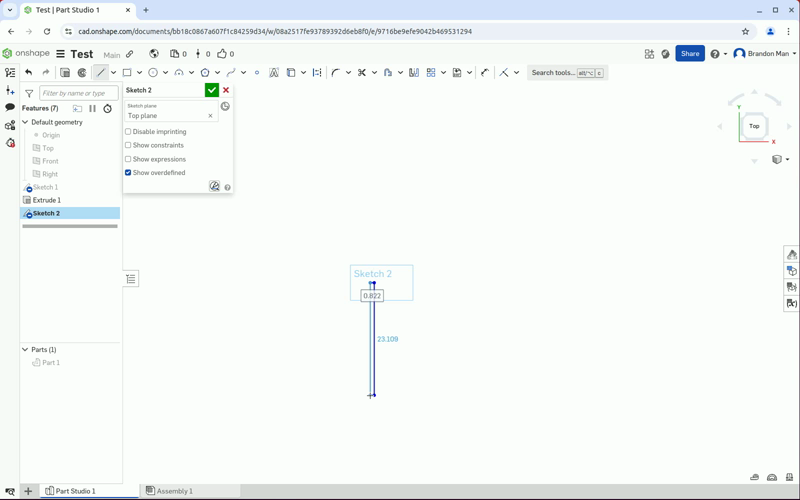
scroll(6)
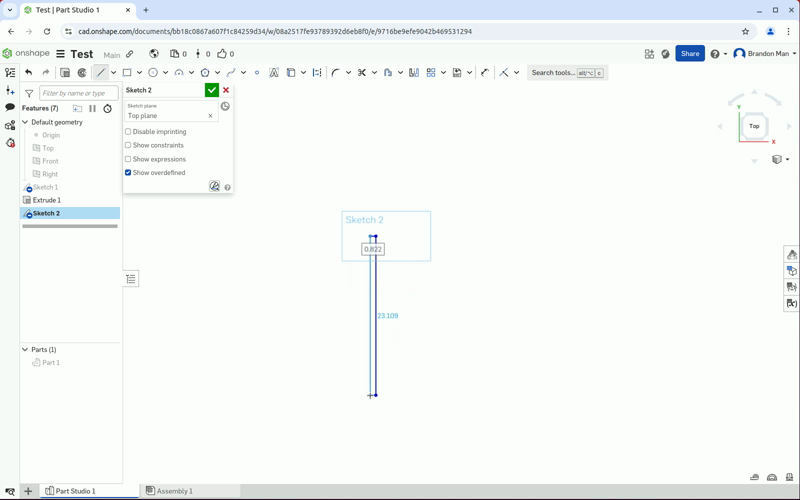
scroll(6)
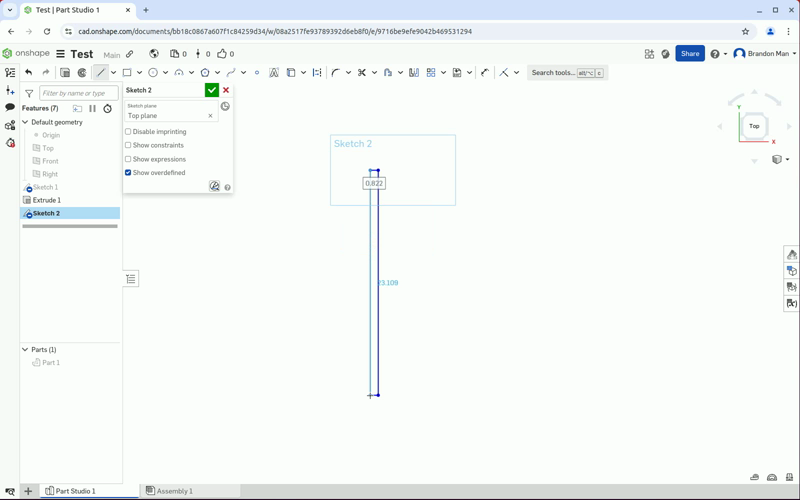
scroll(6)
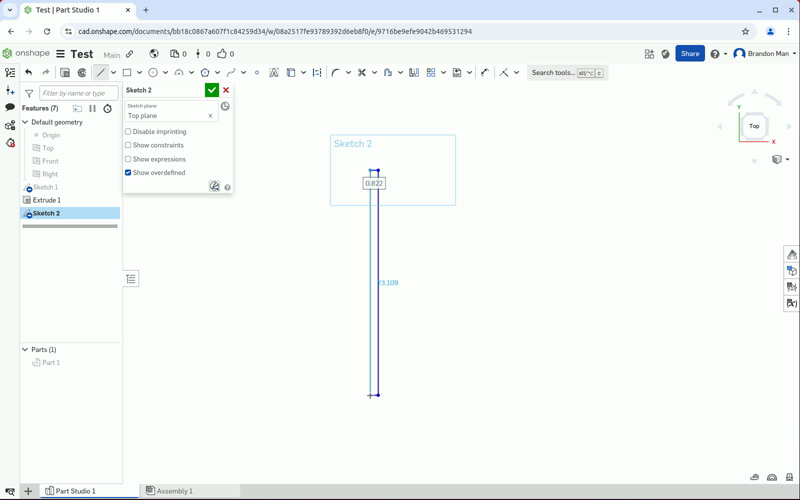
scroll(6)
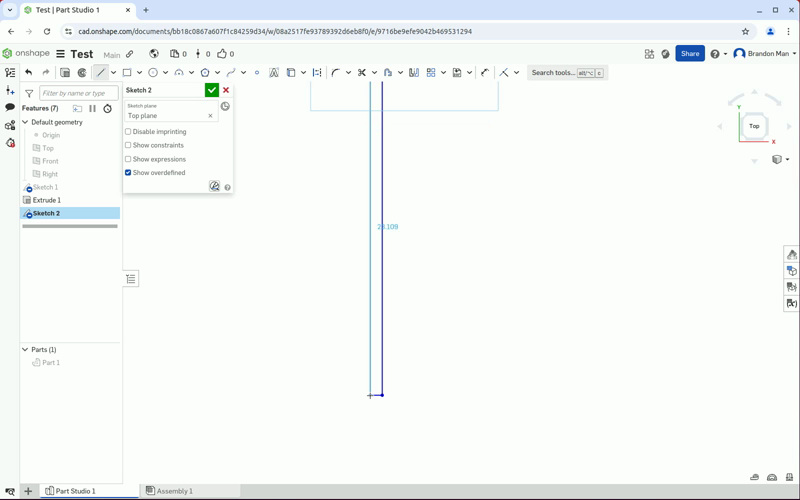
scroll(6)
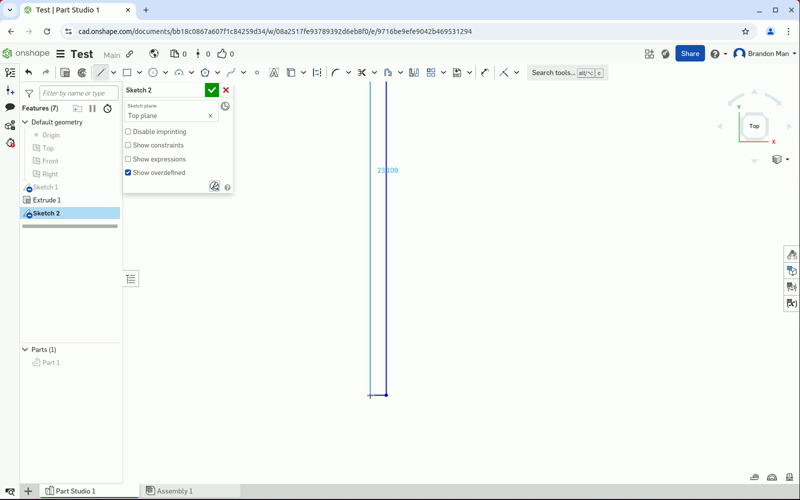
scroll(6)
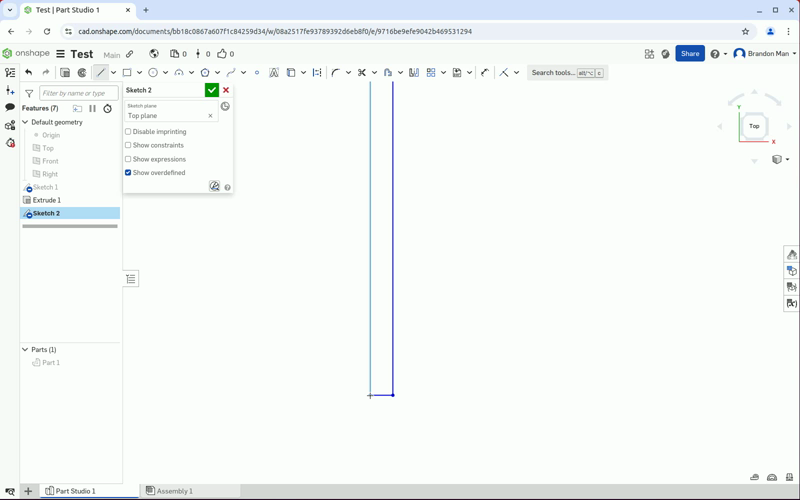
scroll(6)
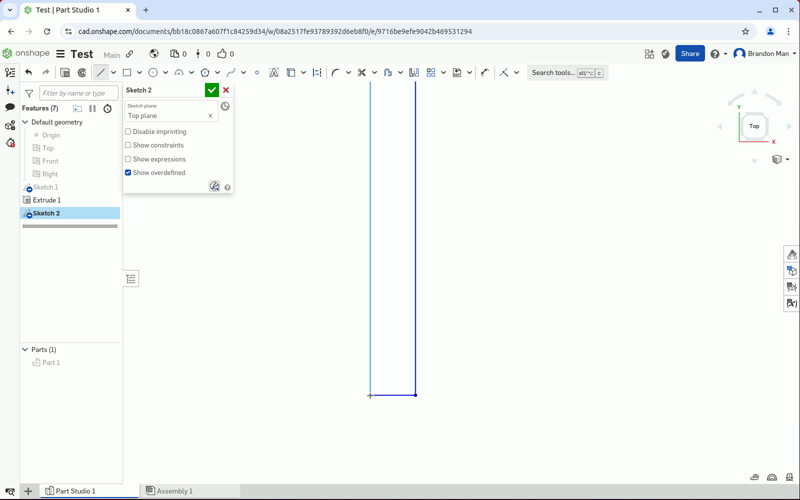
key_up(shift)
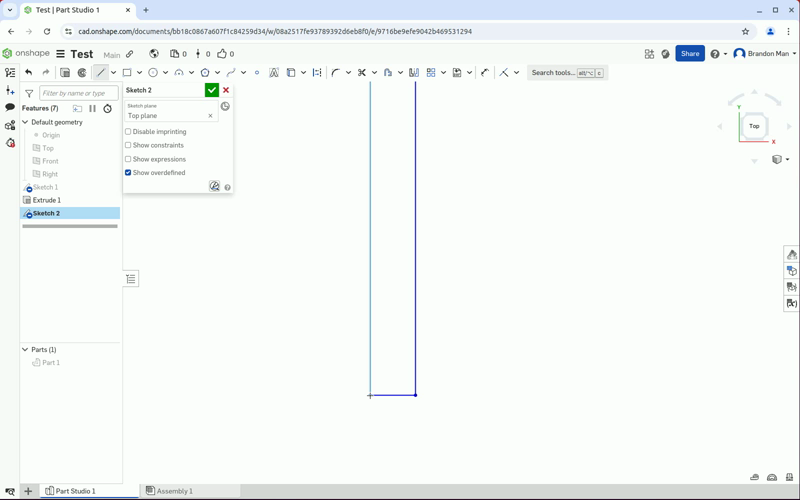
click(370, 395)
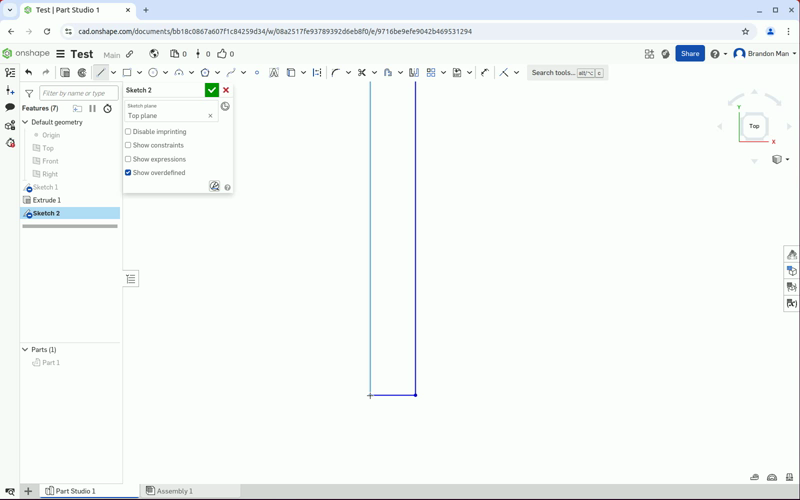
scroll(-6)
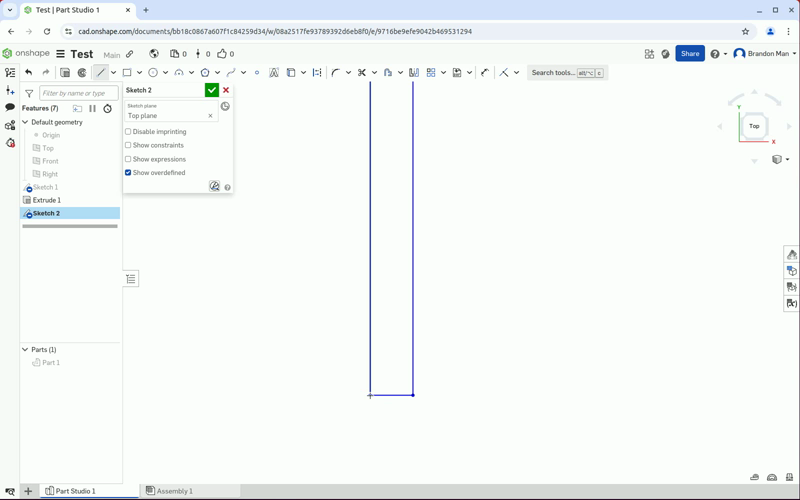
scroll(-6)
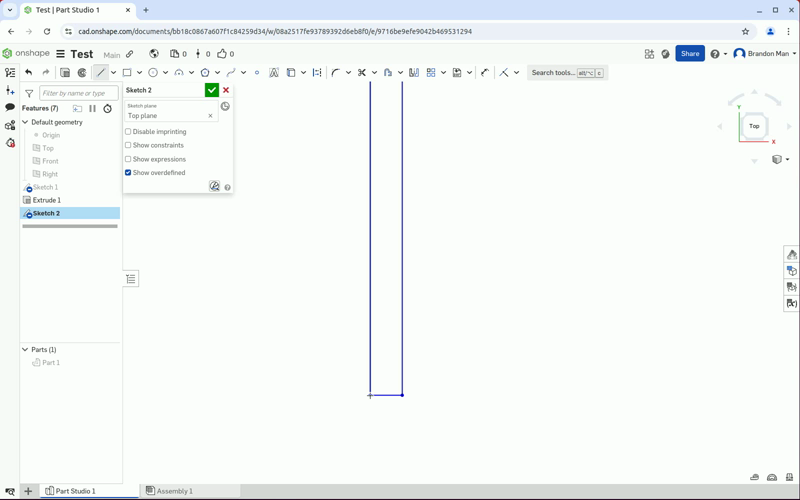
scroll(-6)
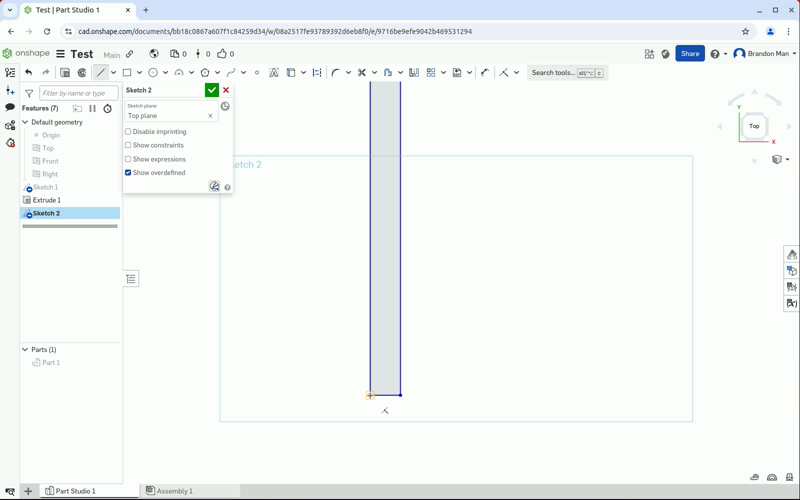
scroll(-6)
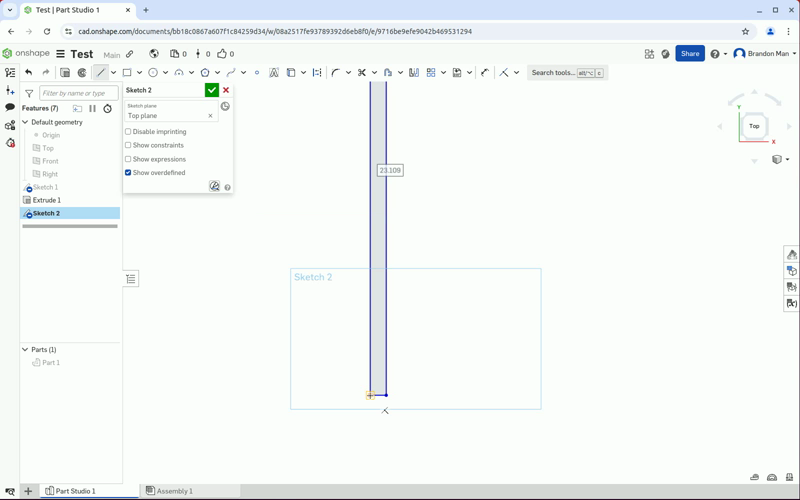
scroll(-6)
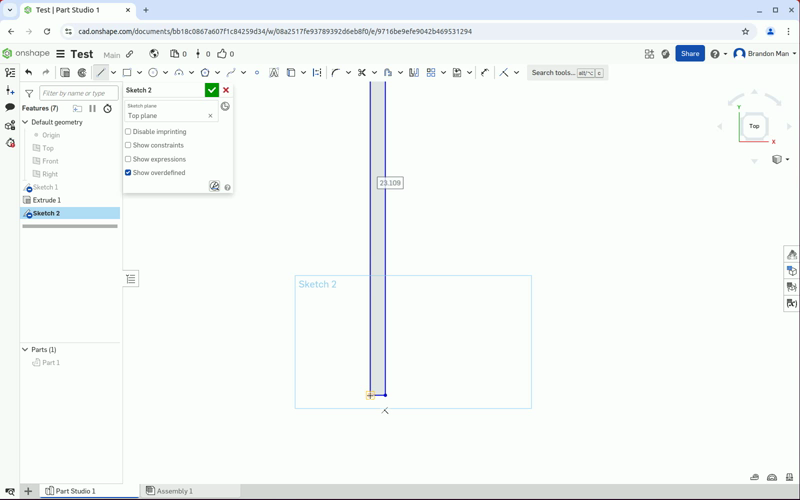
scroll(-6)
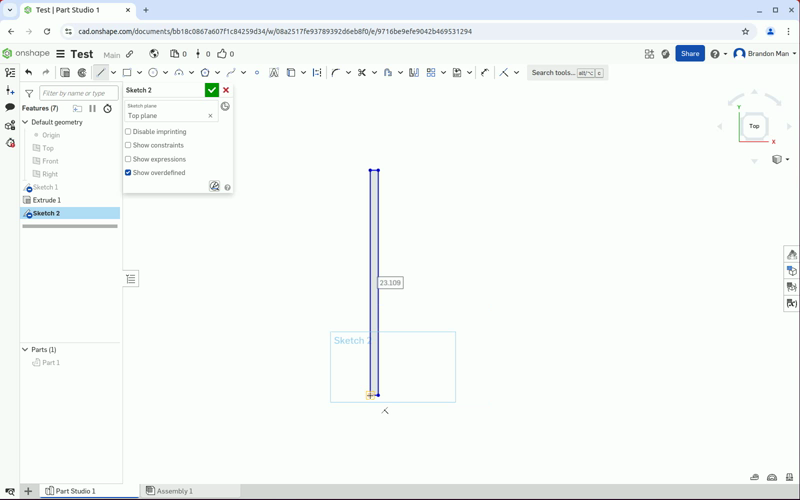
scroll(-6)
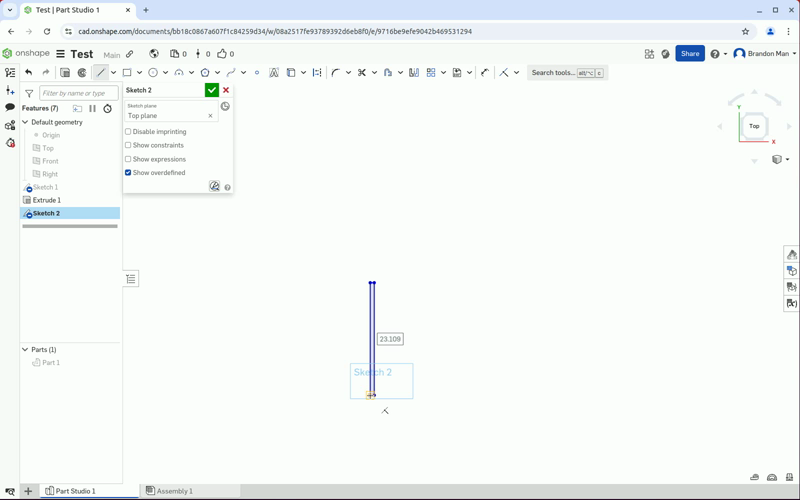
key(esc)
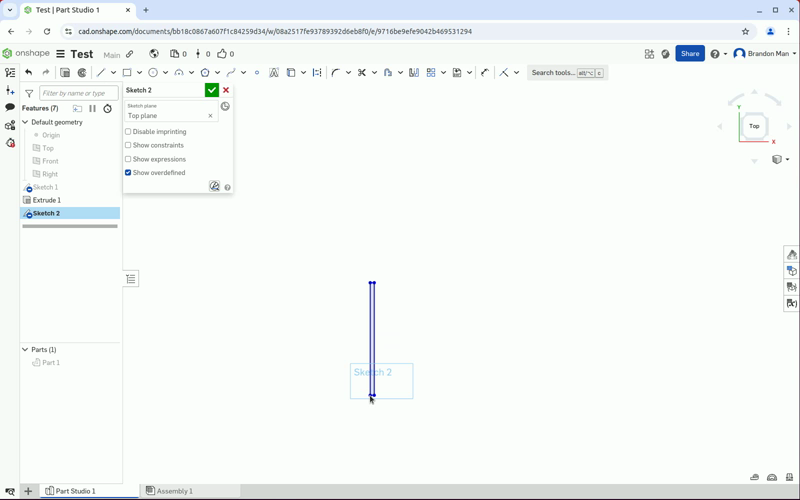
mouse_move(371, 321)
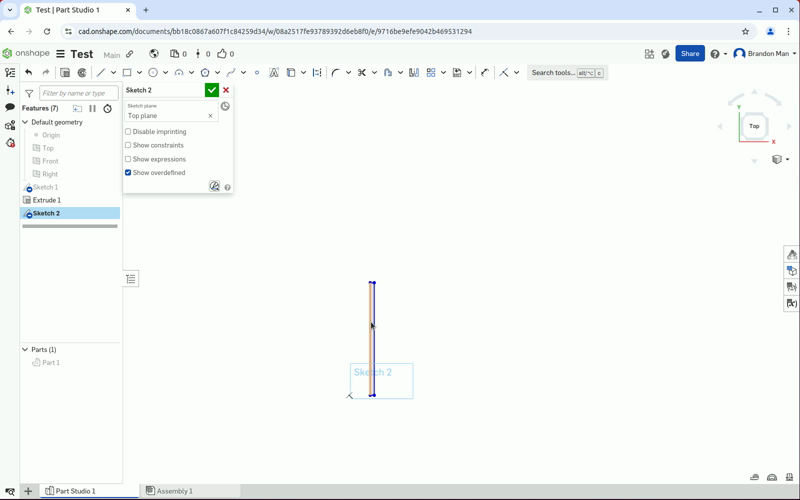
scroll(6)
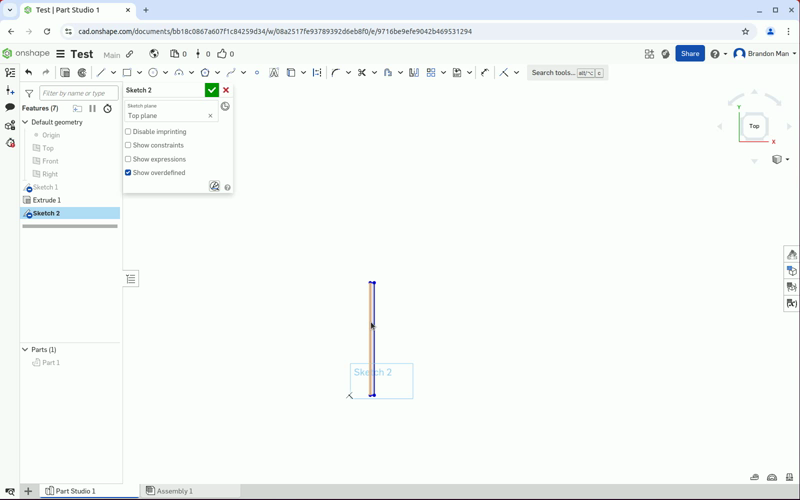
scroll(6)
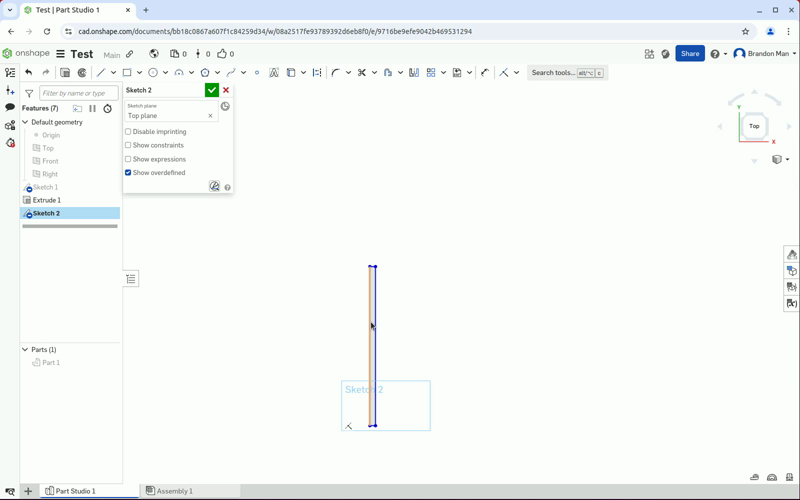
scroll(6)
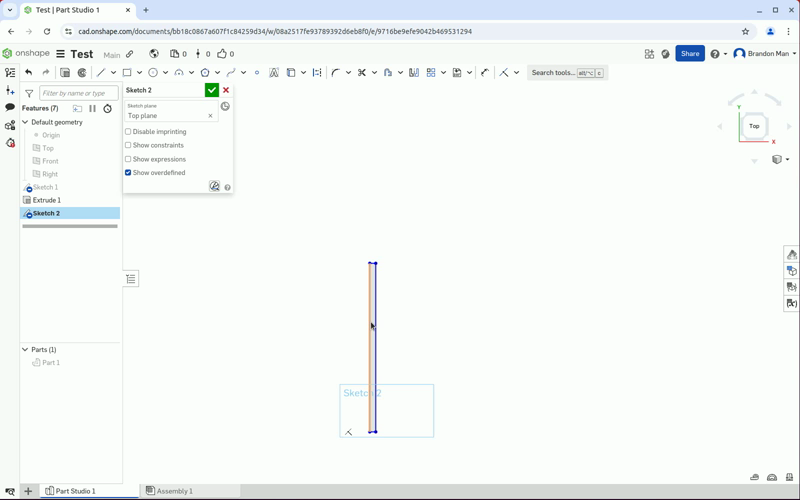
scroll(6)
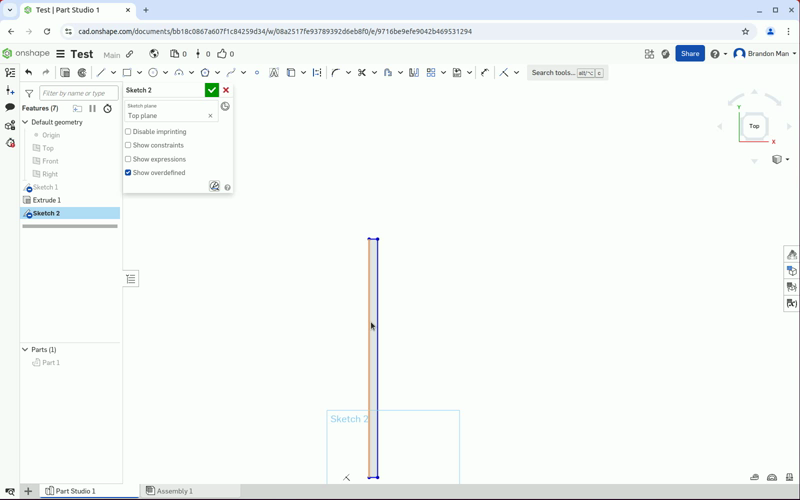
scroll(6)
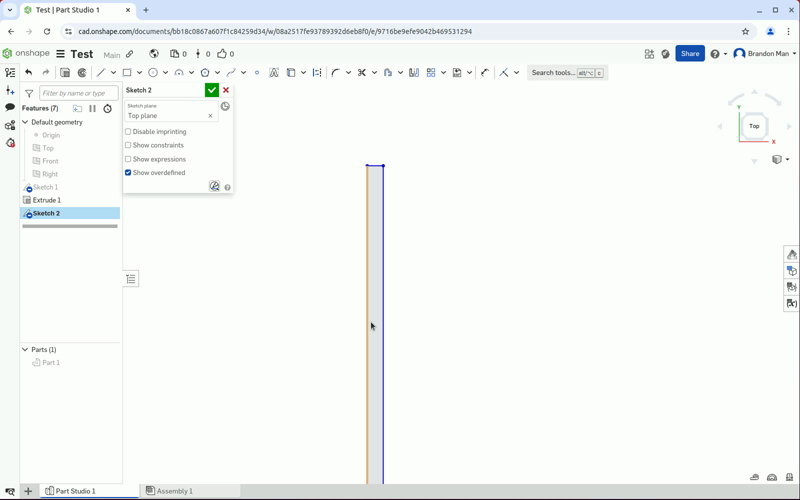
scroll(6)
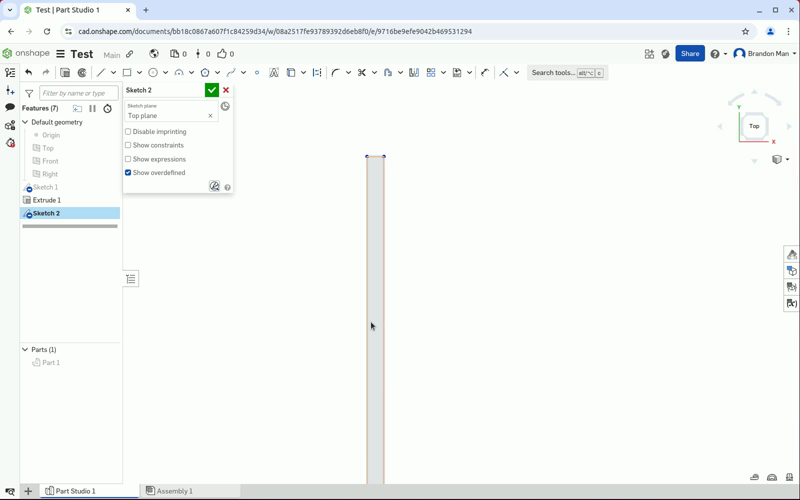
scroll(6)
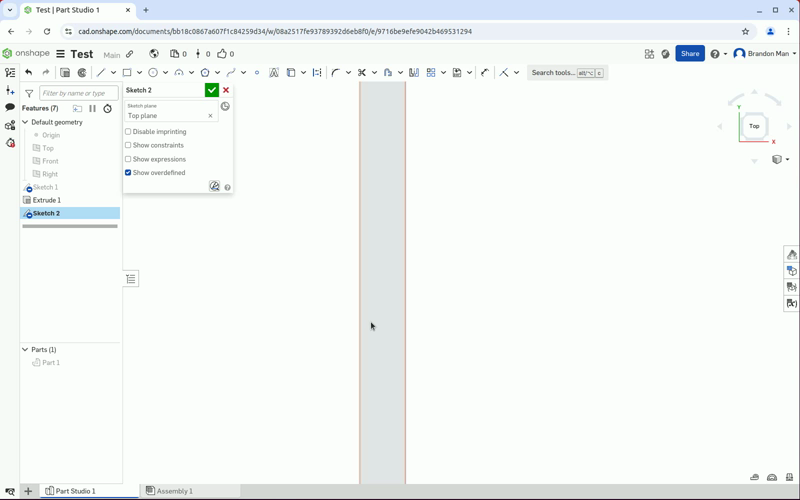
click(371, 321)
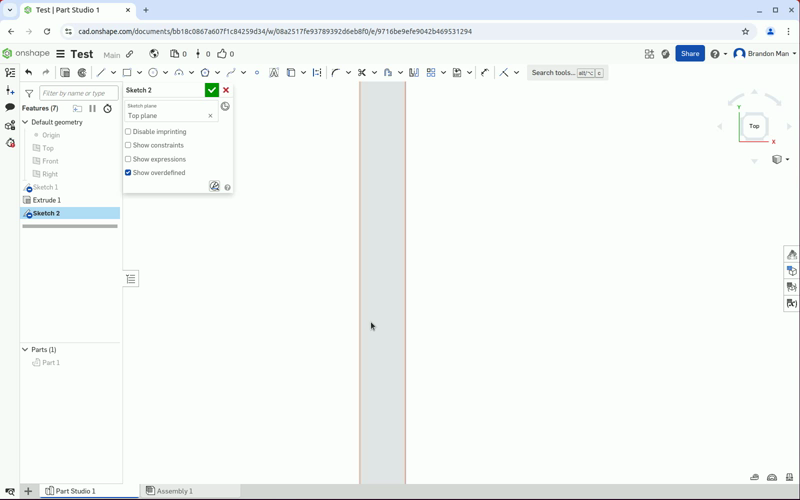
scroll(-6)
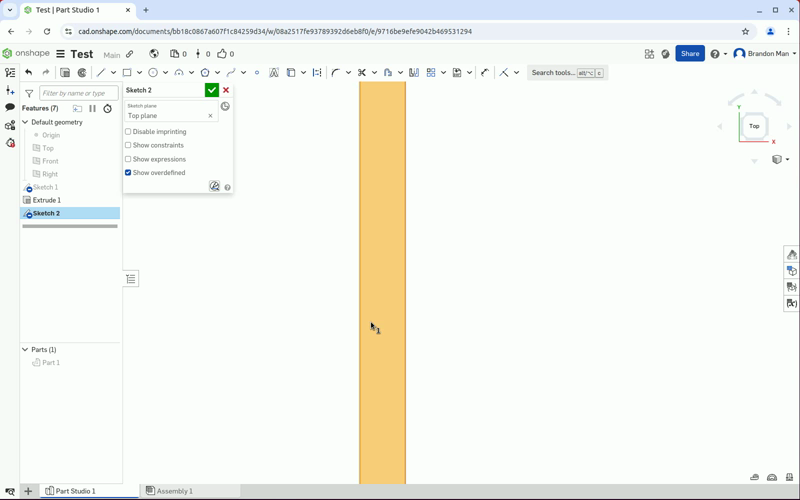
scroll(-6)
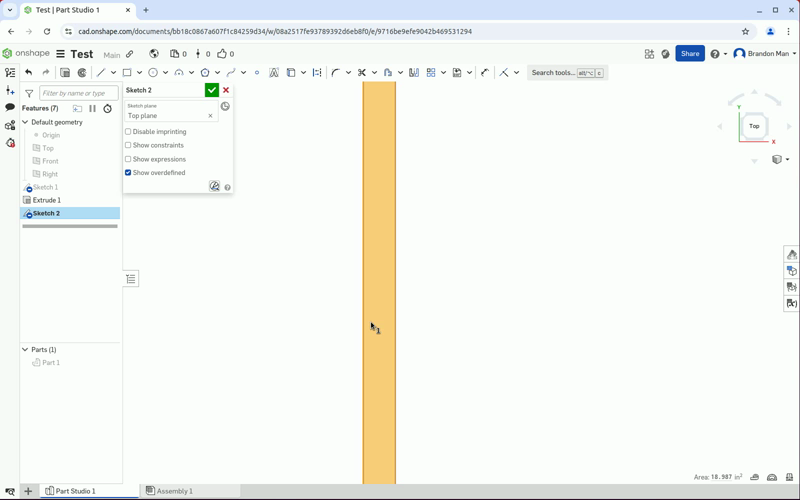
scroll(-6)
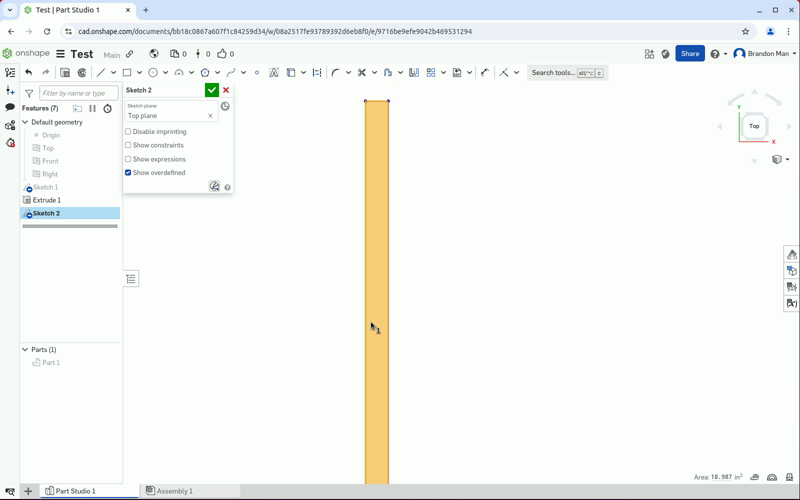
scroll(-6)
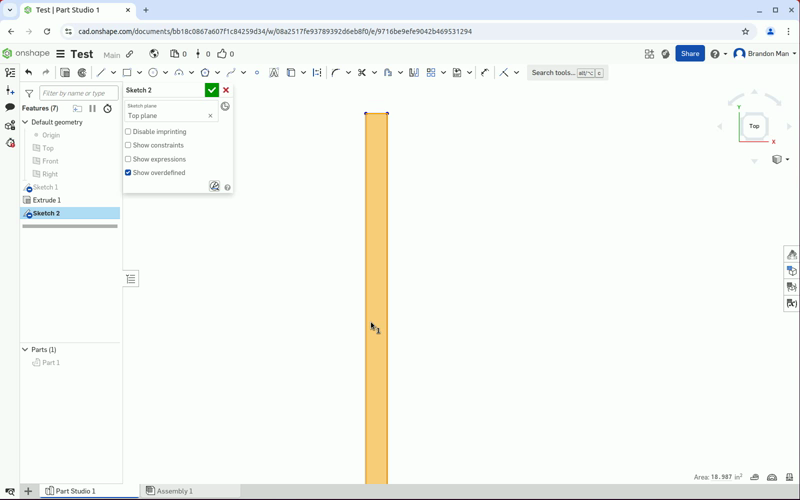
scroll(-6)
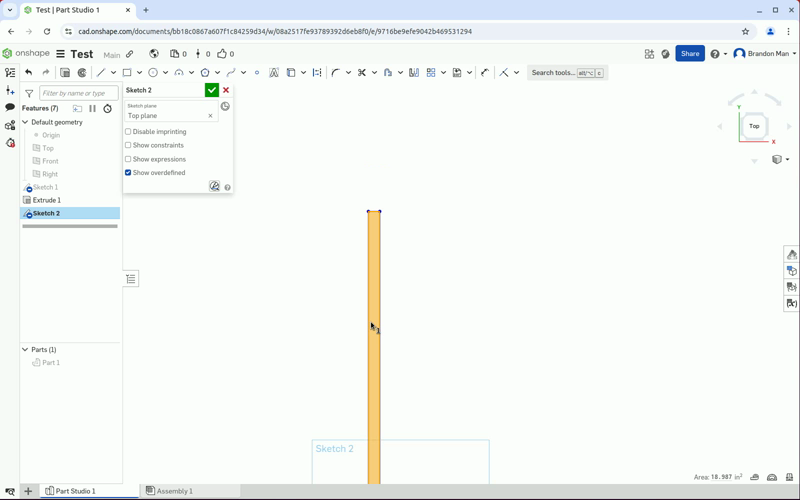
scroll(-6)
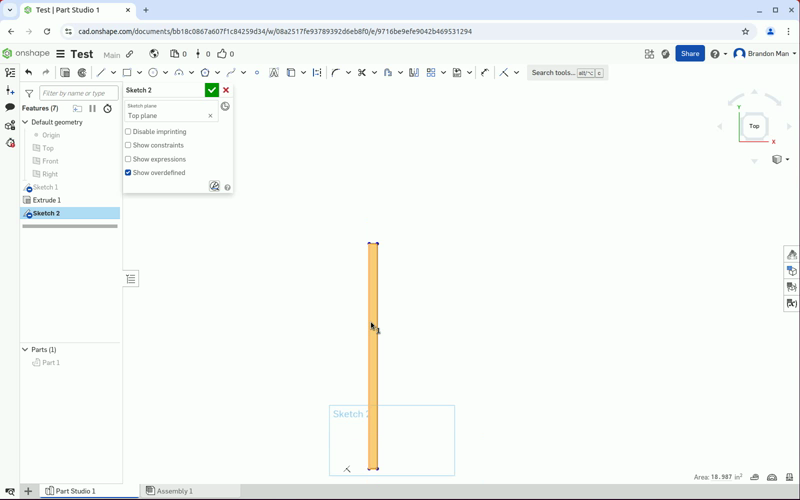
scroll(-6)
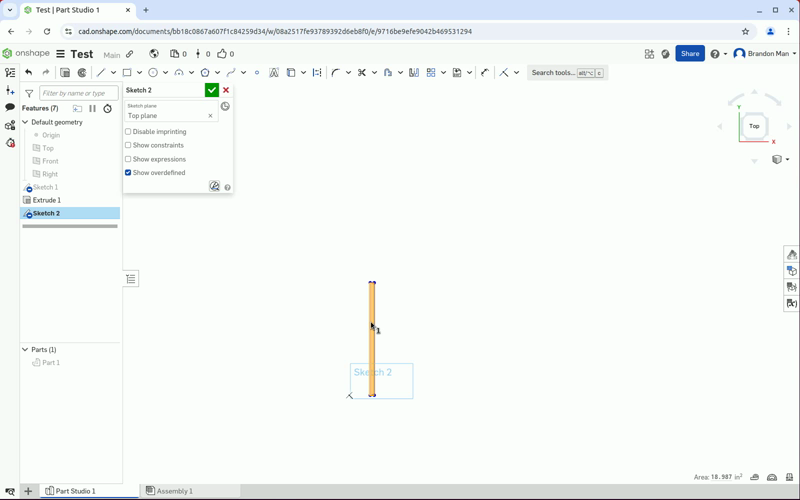
mouse_move(73, 352)
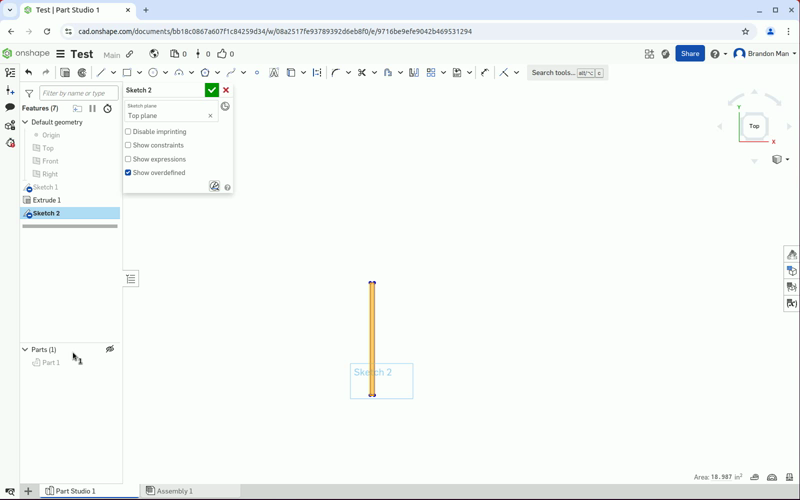
key(shift+y)
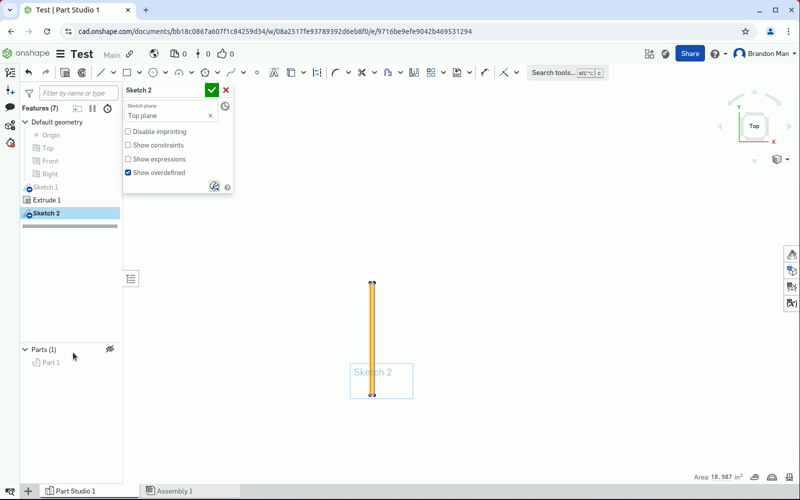
key(shift+e)
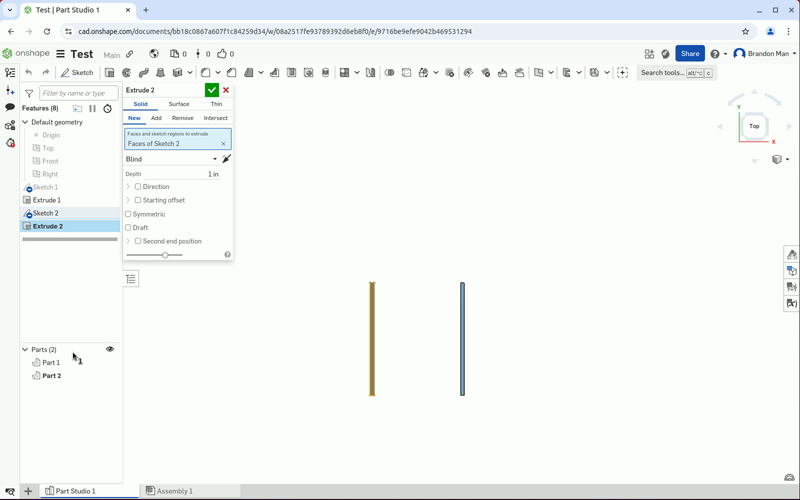
mouse_move(143, 106)
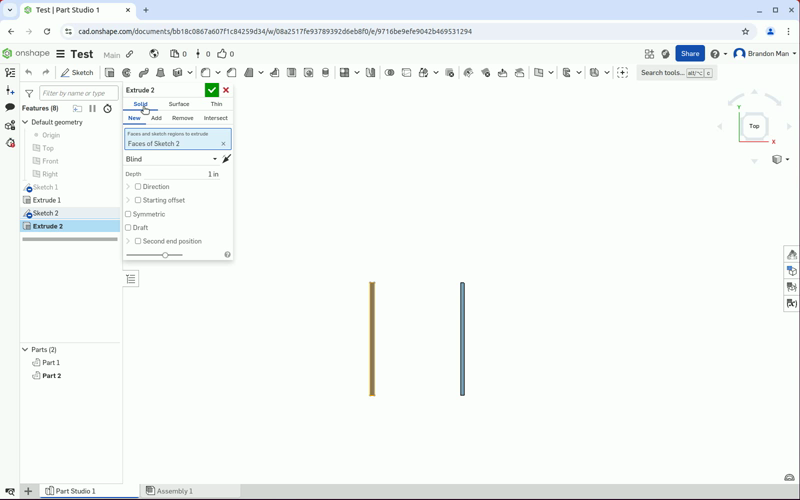
click(143, 106)
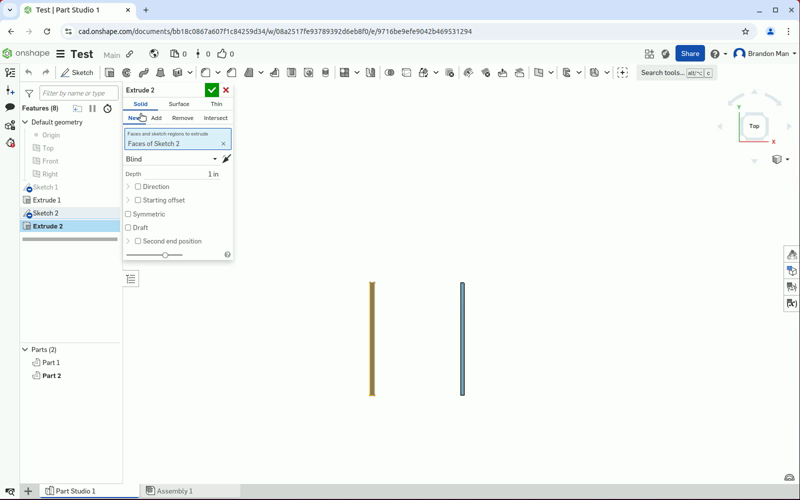
mouse_move(137, 120)
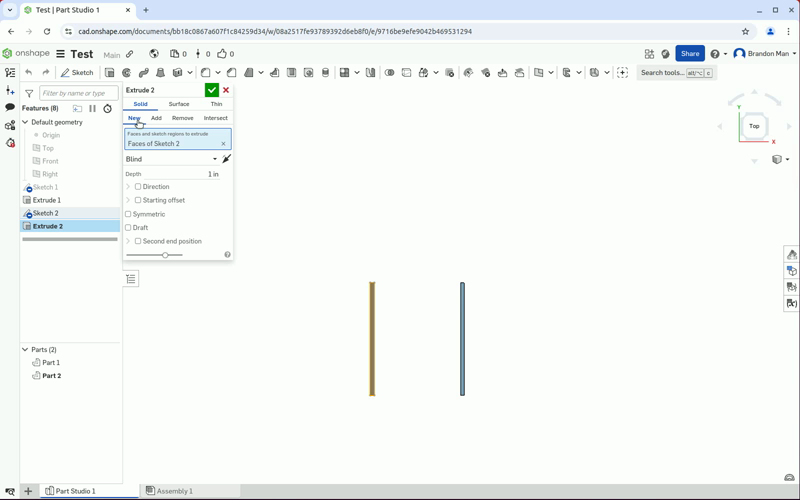
click(137, 120)
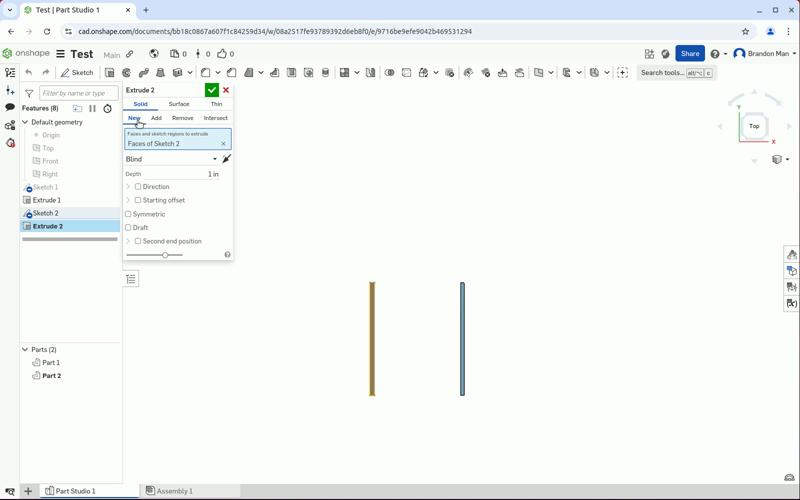
key(tab, 4)
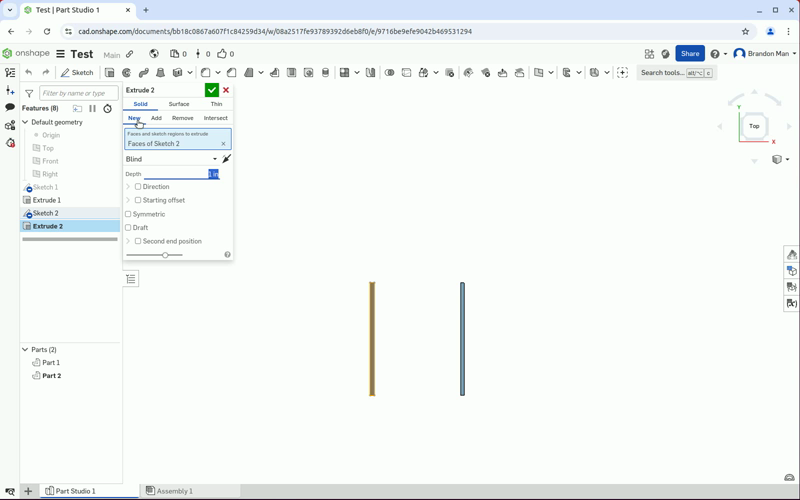
text(0.481)
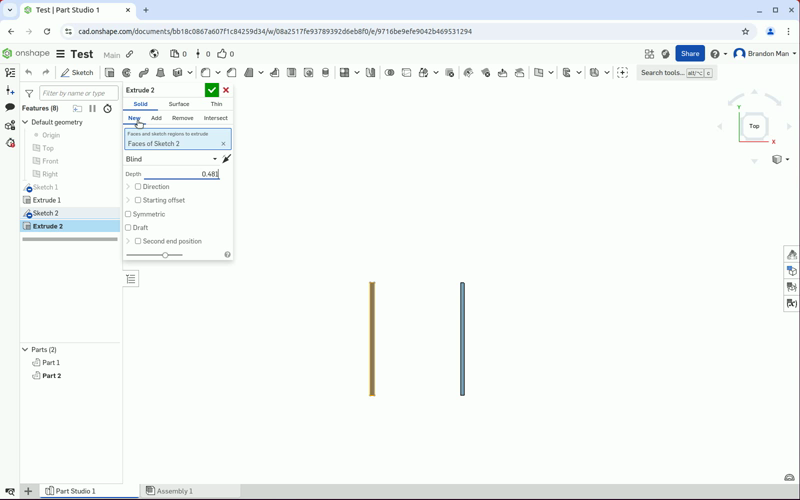
key(enter)
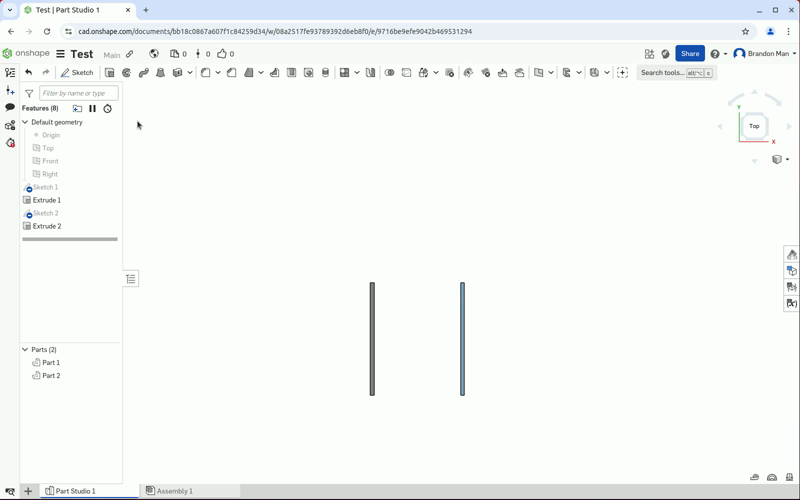
key(shift+h)
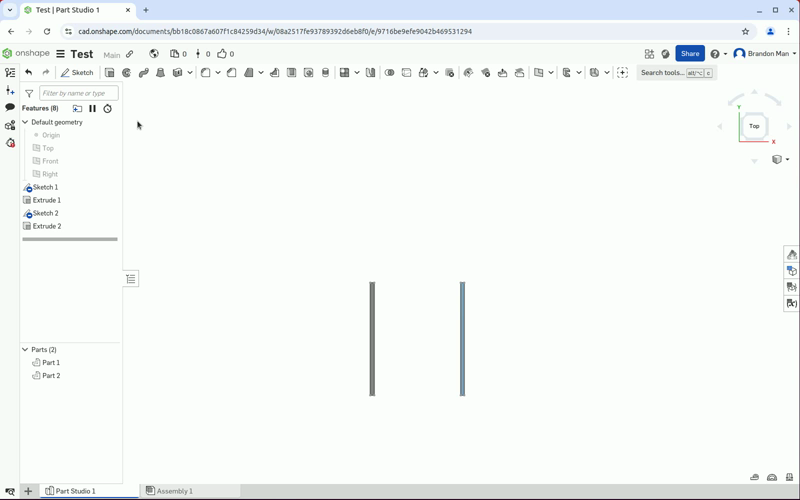
key(shift+h)
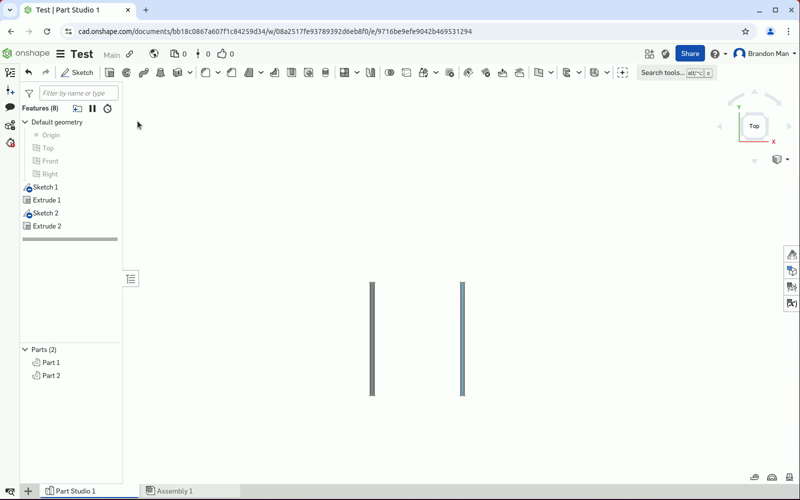
key(shift+7)
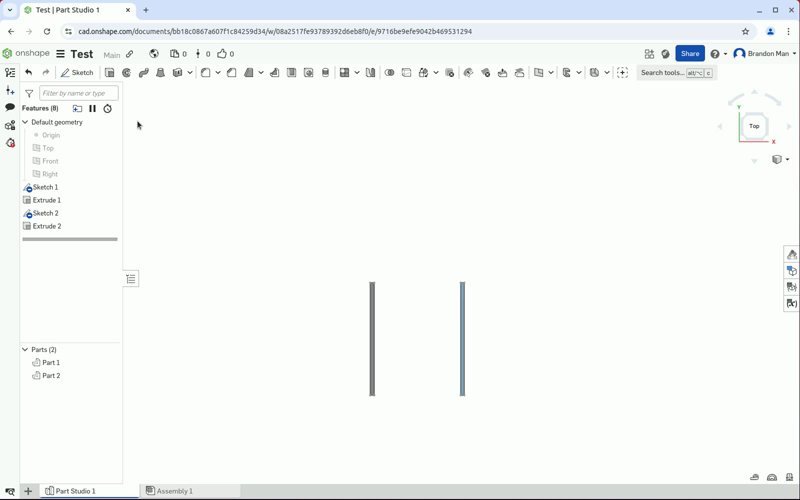
key(up, 3)
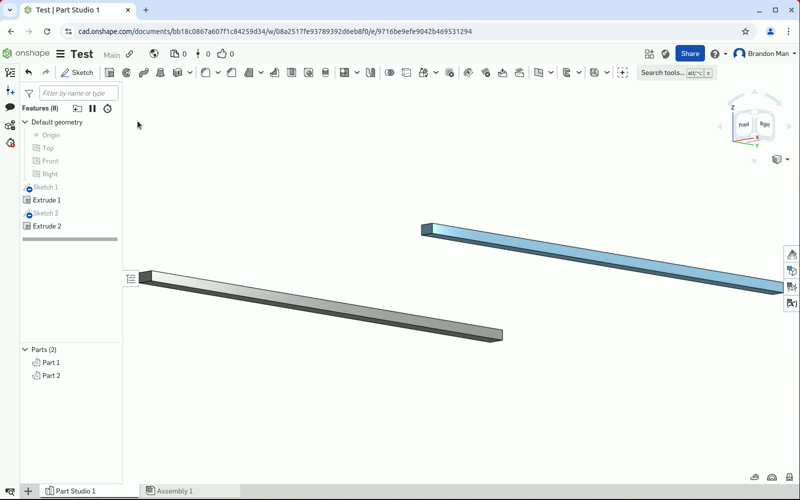
key(left, 3)
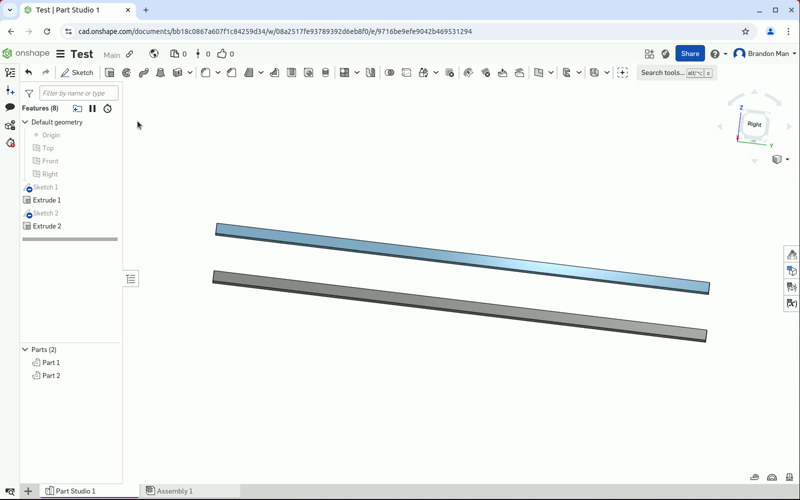
key(right, 3)
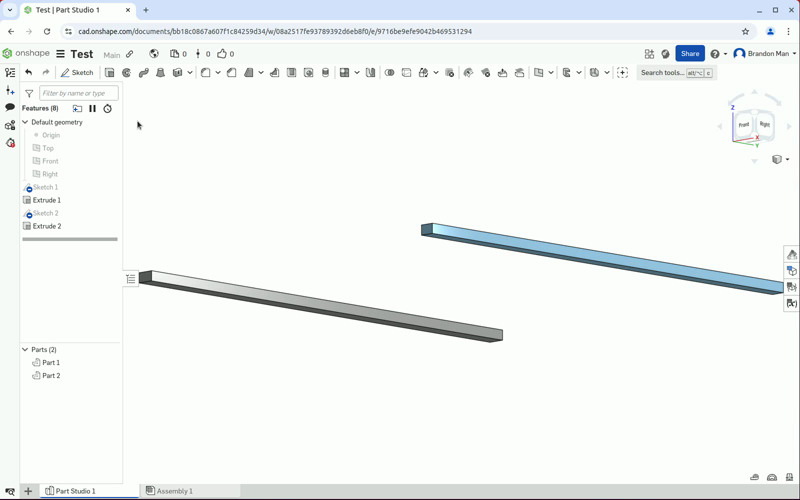
key(down, 3)
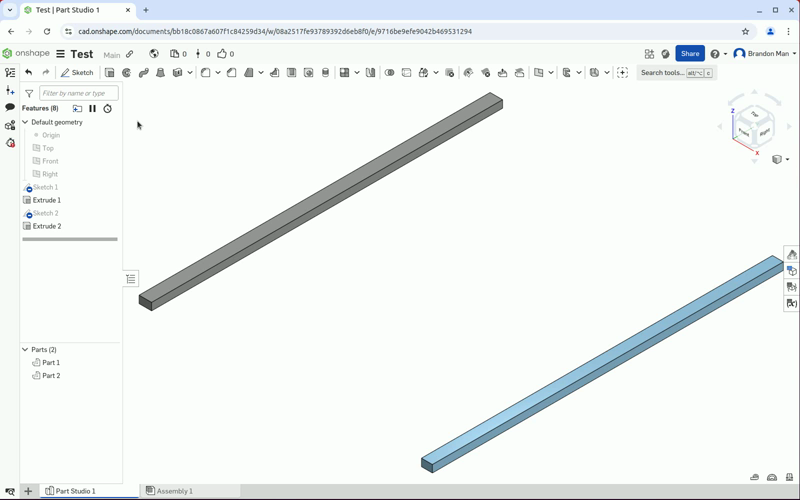
mouse_move(73, 189)
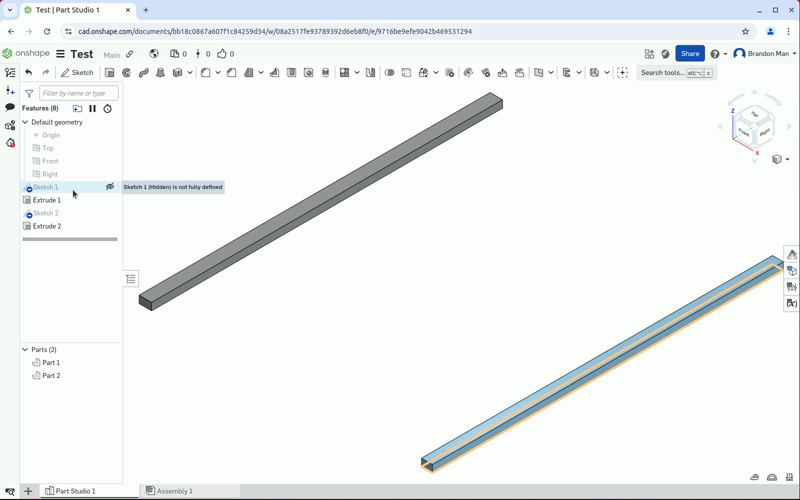
click(73, 189)